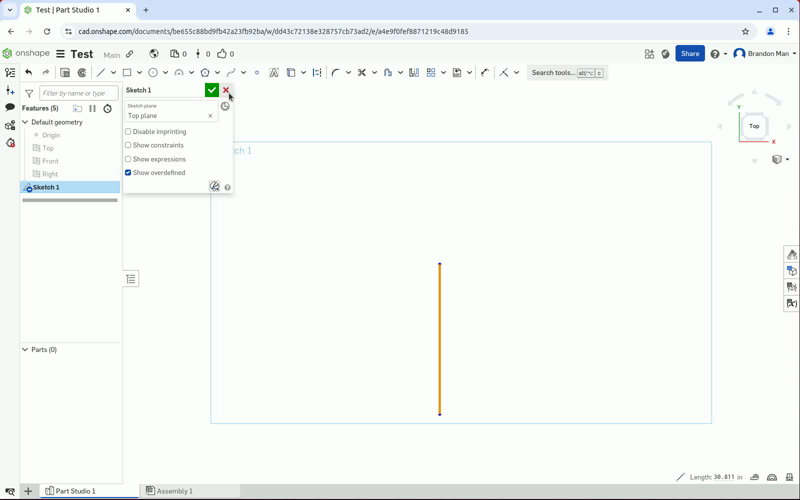
key(shift+h)
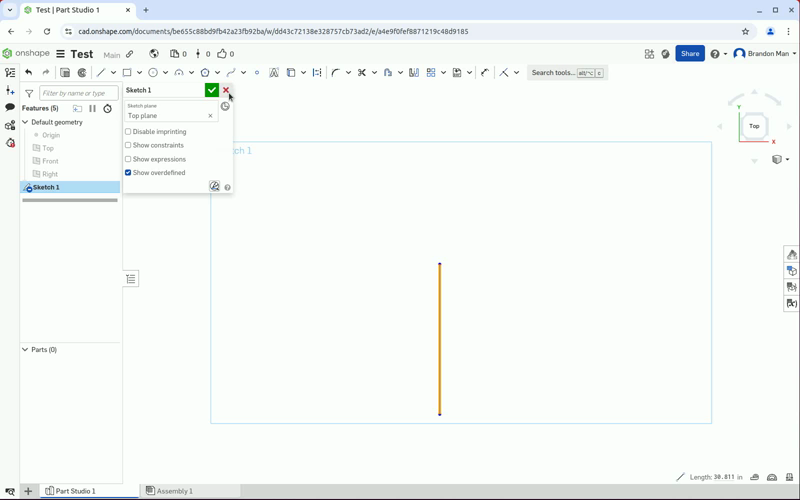
key(shift+s)
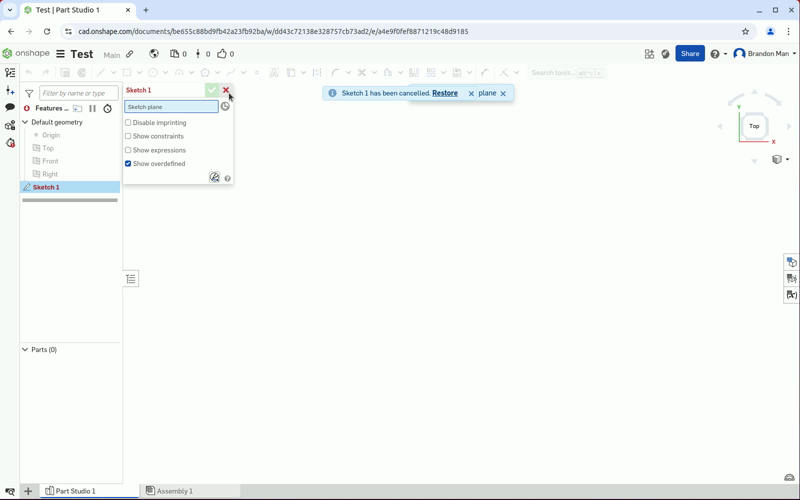
mouse_move(73, 150)
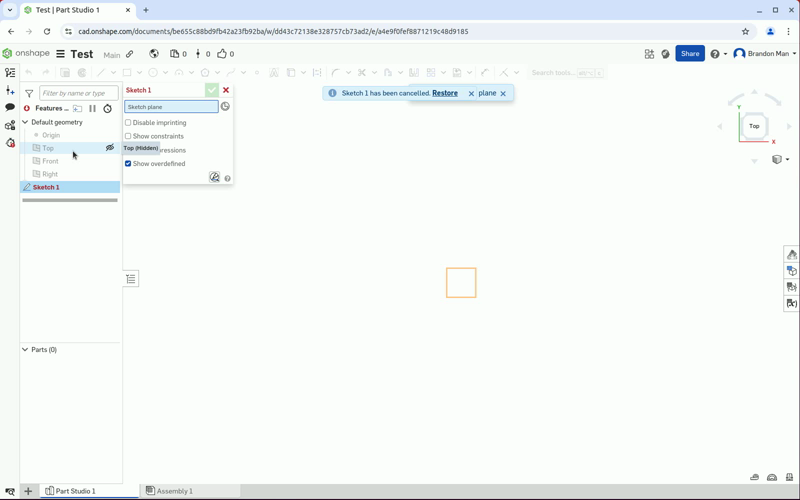
click(73, 150)
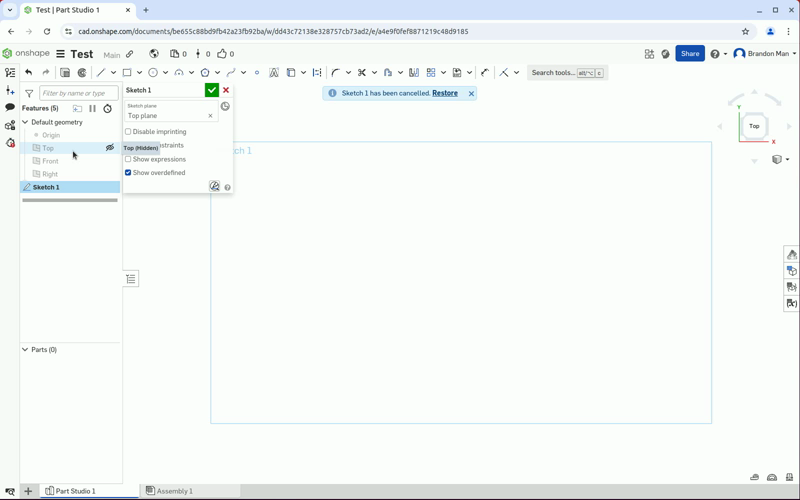
mouse_move(73, 352)
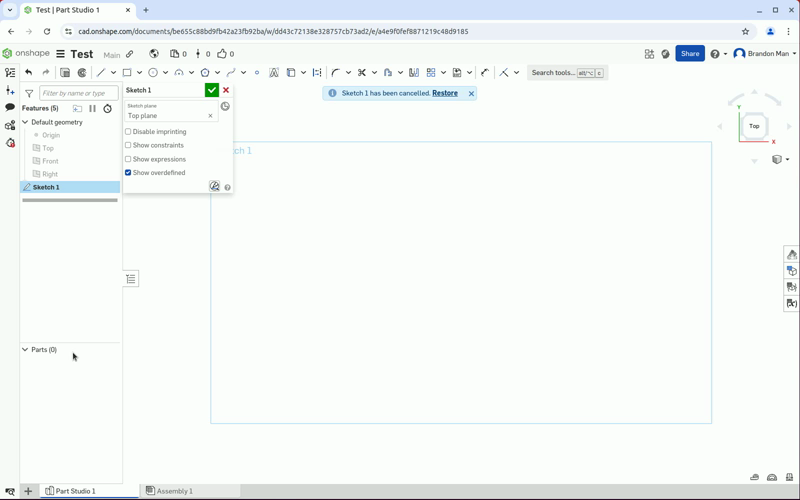
key(y)
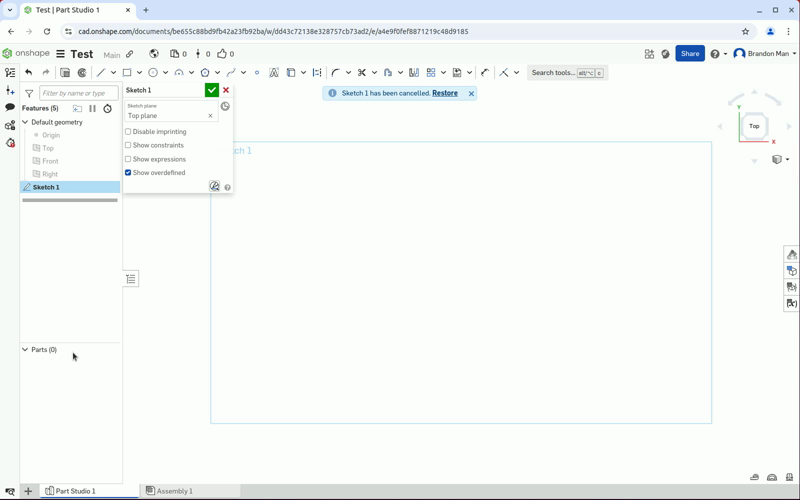
key(a)
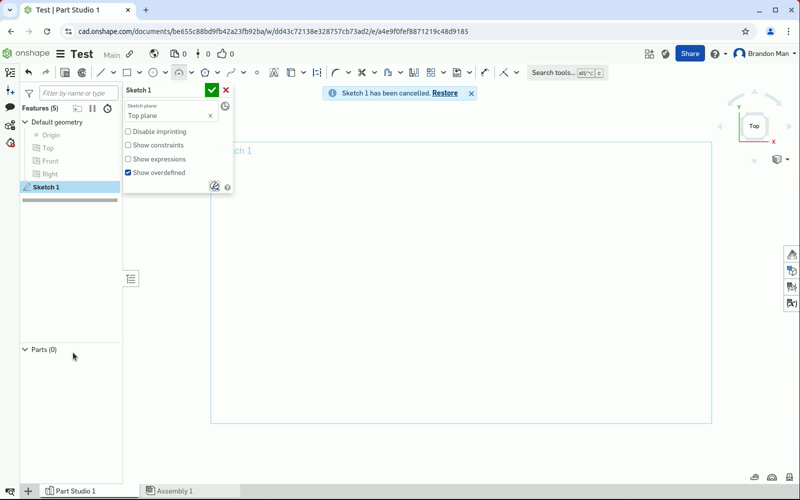
key_down(shift)
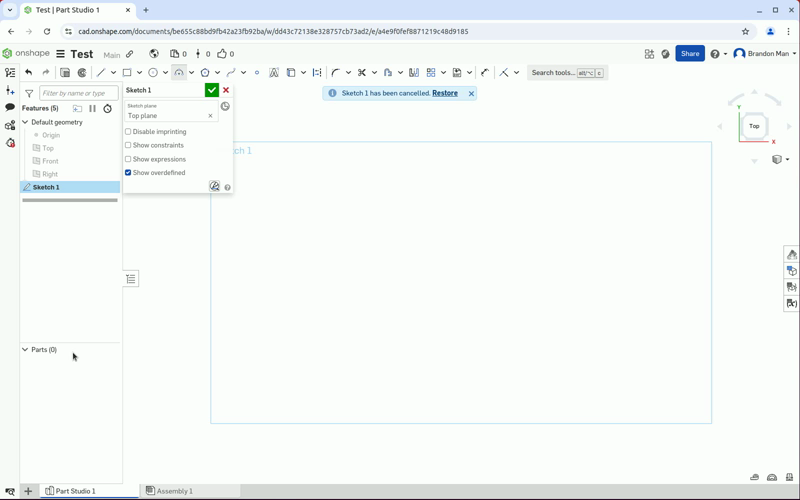
mouse_move(353, 321)
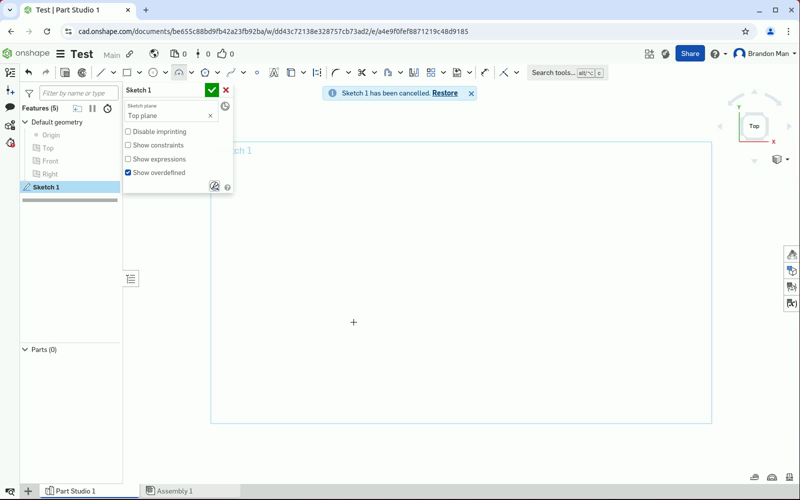
click(353, 321)
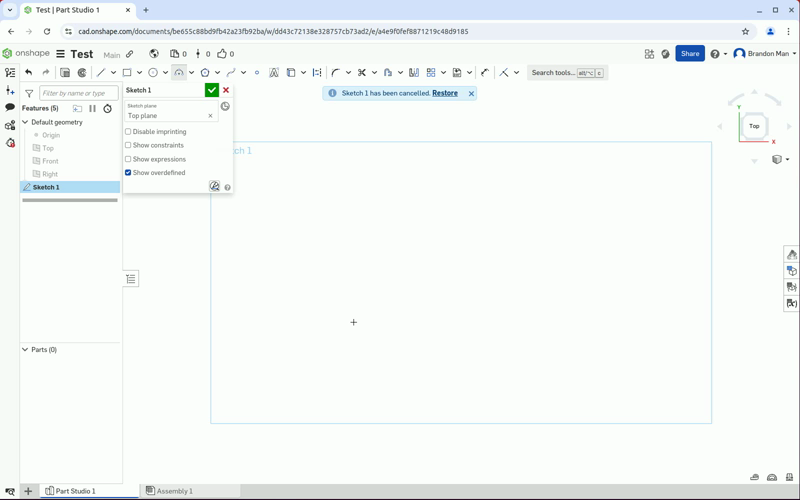
key_up(shift)
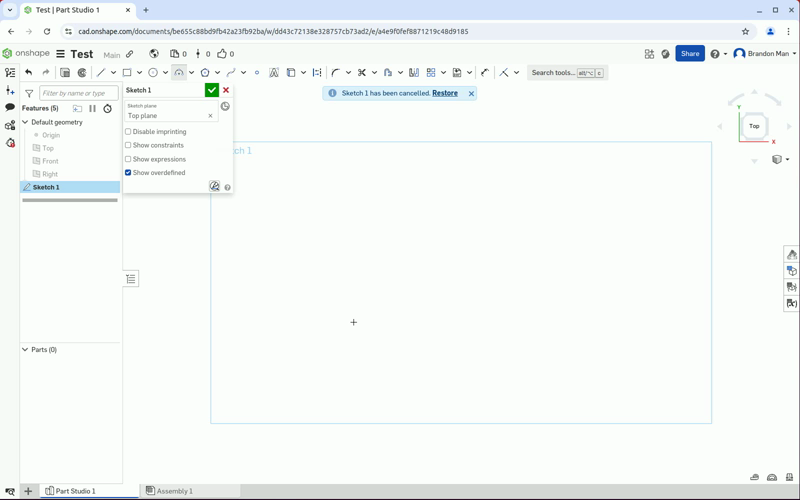
key_down(shift)
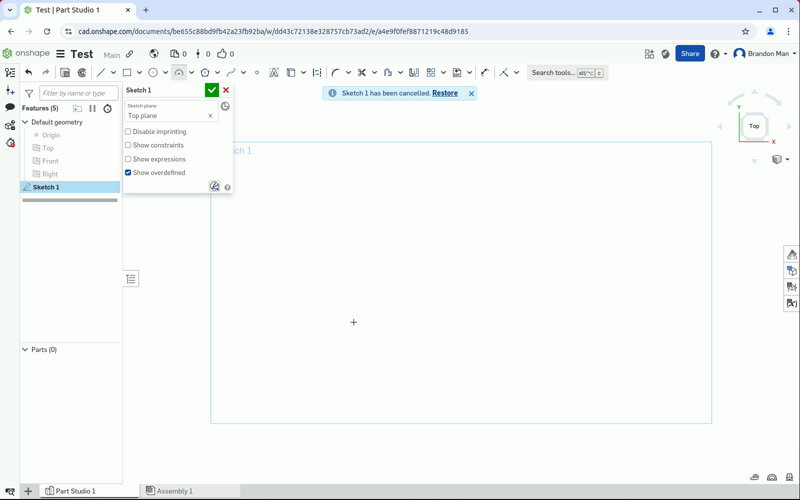
mouse_move(369, 337)
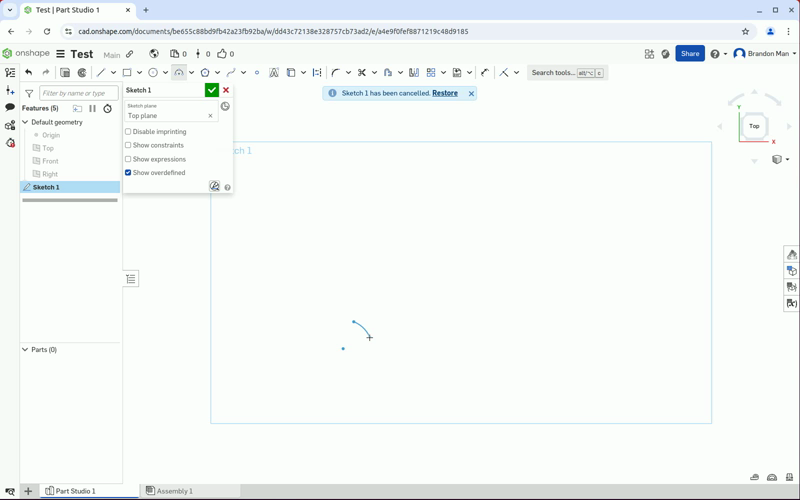
click(369, 337)
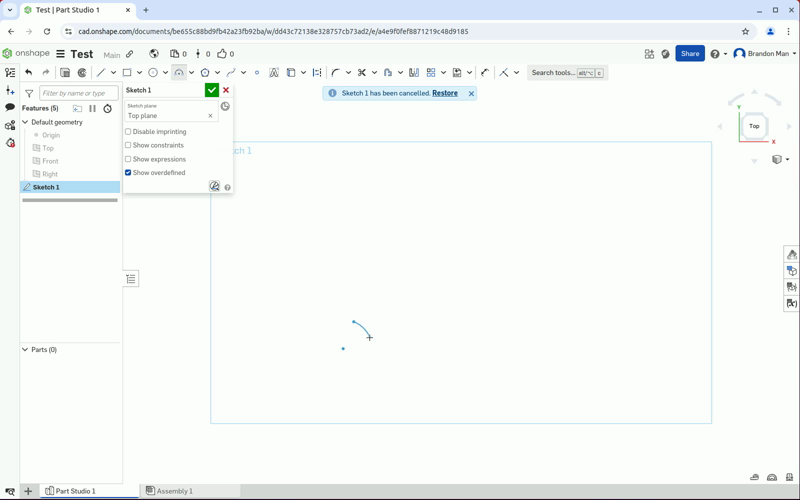
mouse_move(358, 332)
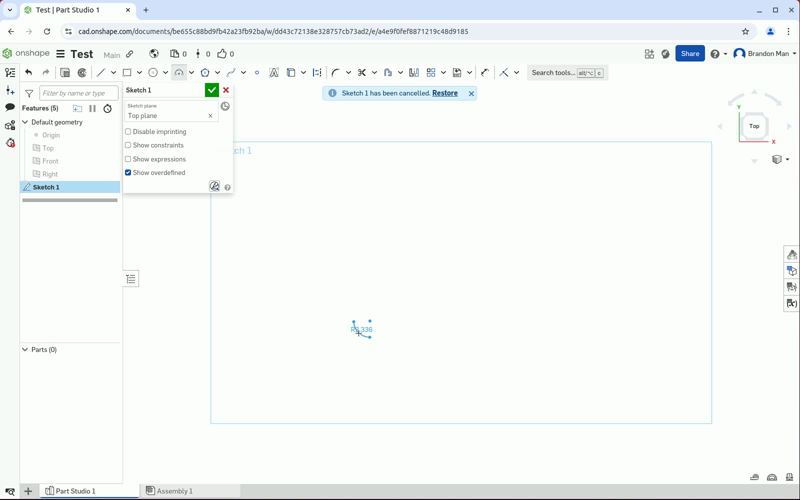
click(358, 332)
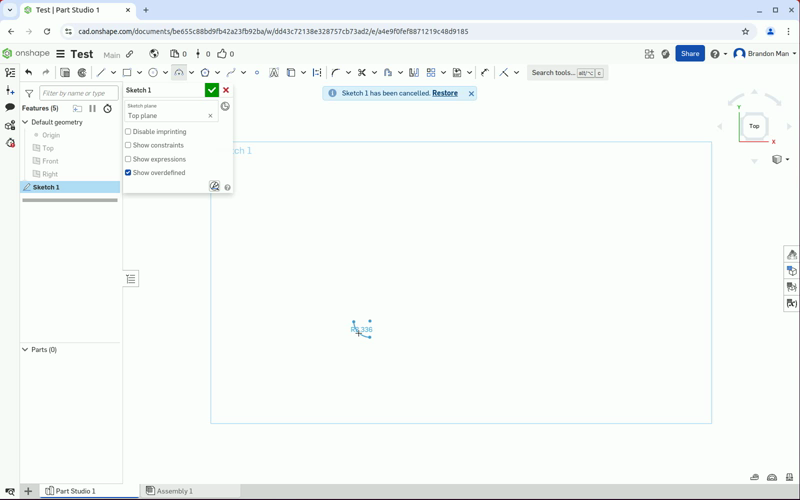
key_up(shift)
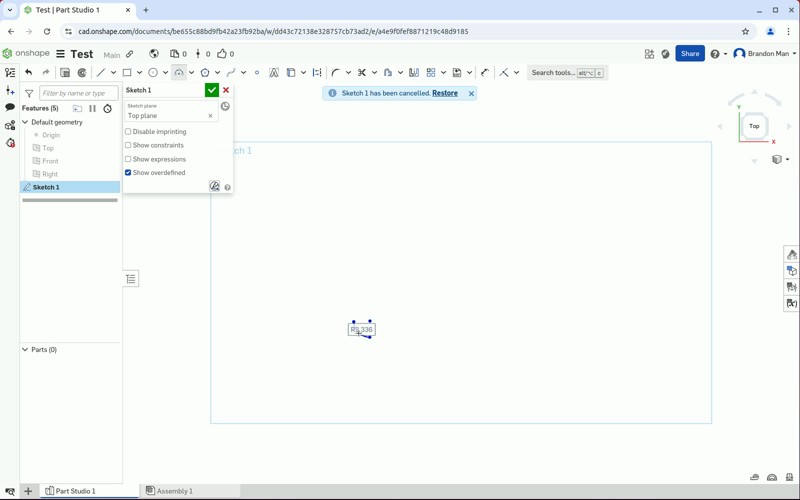
key(esc)
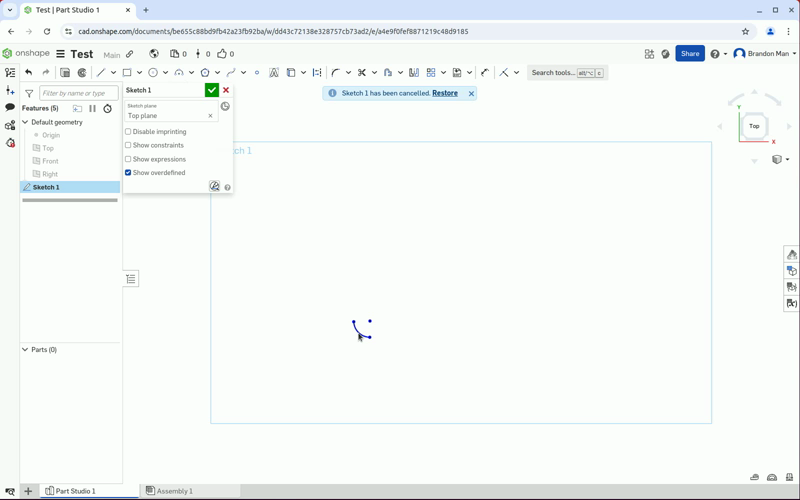
key(l)
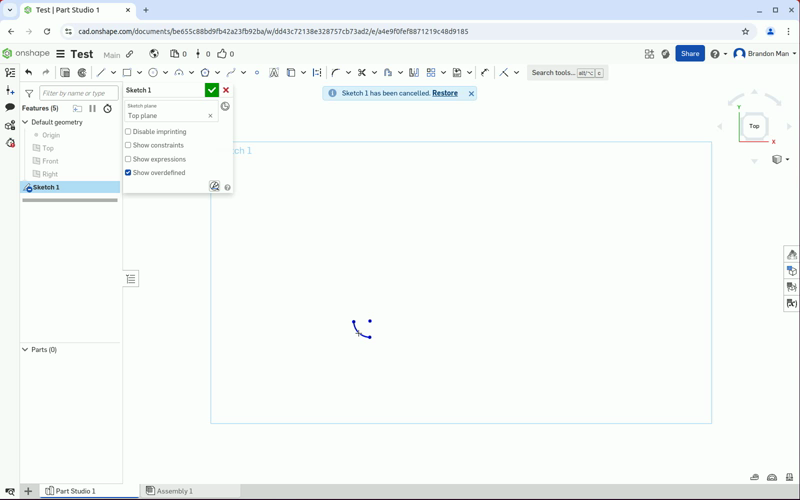
mouse_move(369, 337)
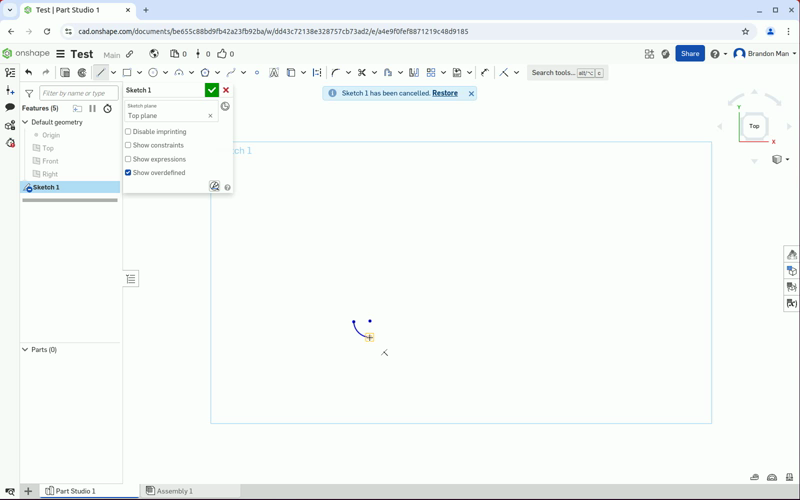
click(369, 337)
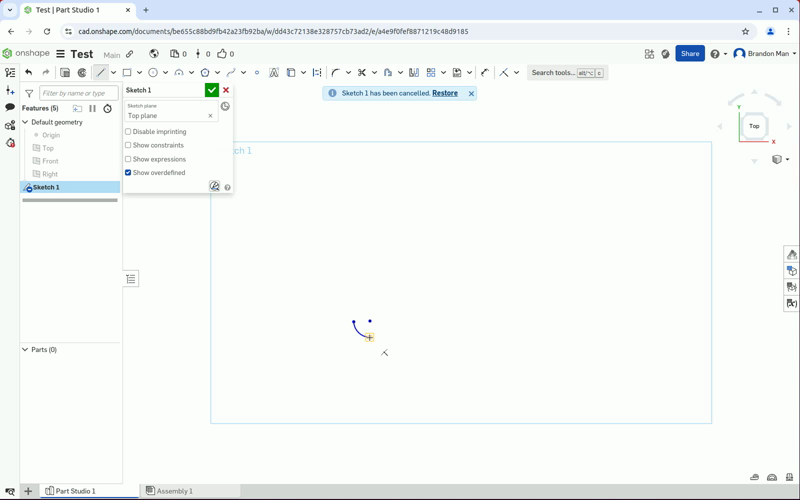
key_down(shift)
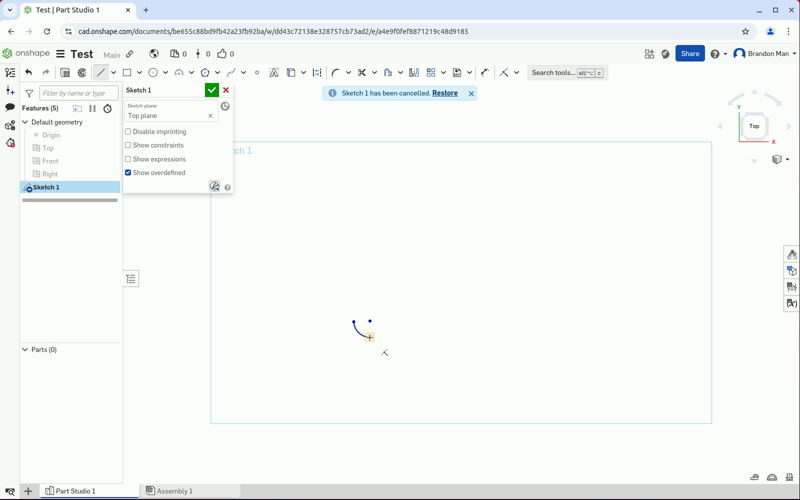
mouse_move(549, 337)
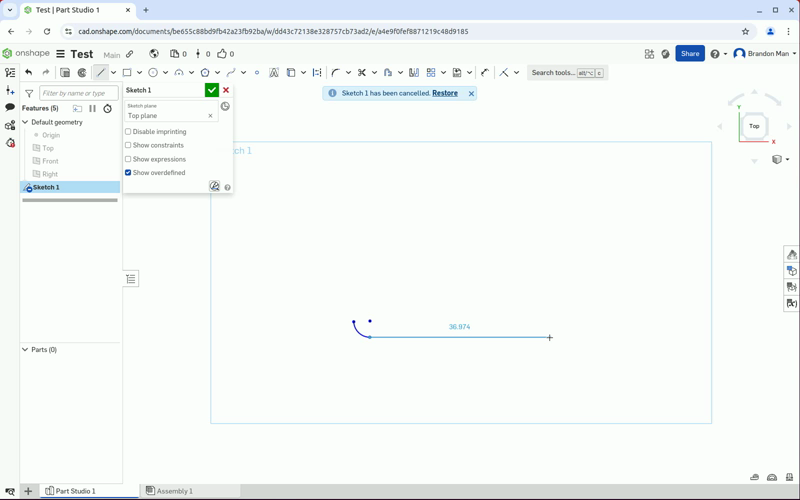
click(549, 337)
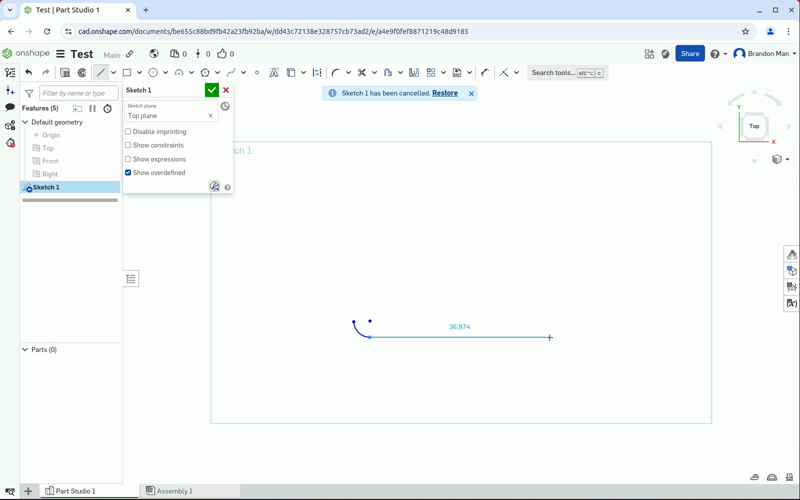
key_up(shift)
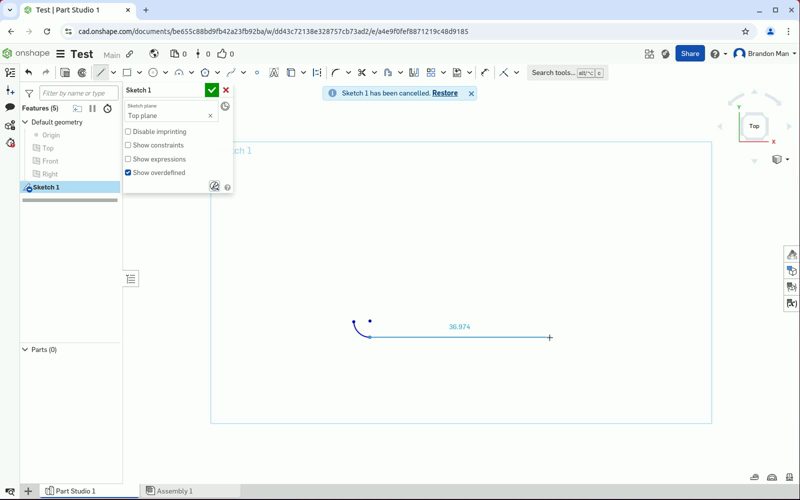
key(esc)
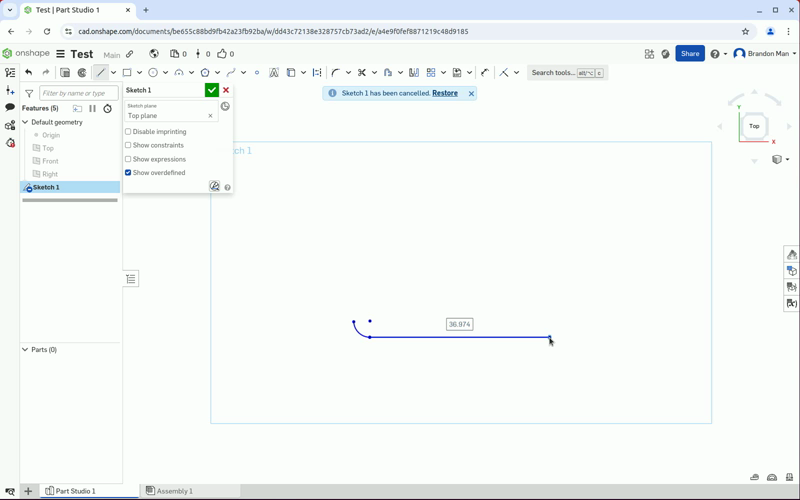
key(a)
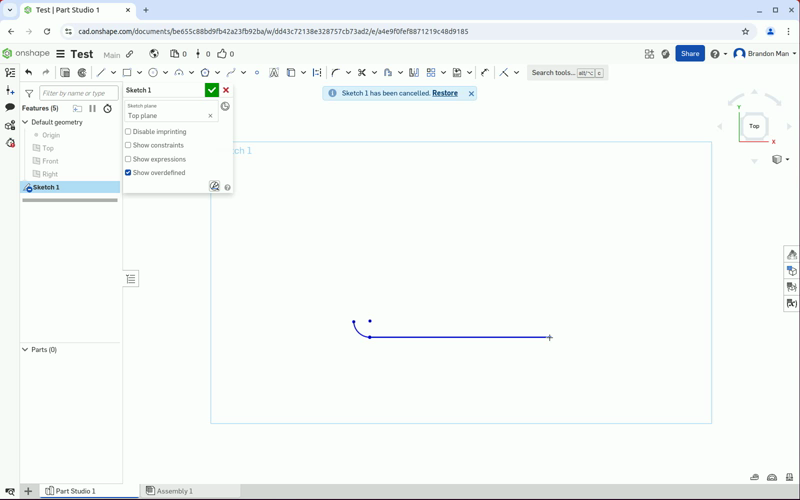
mouse_move(549, 337)
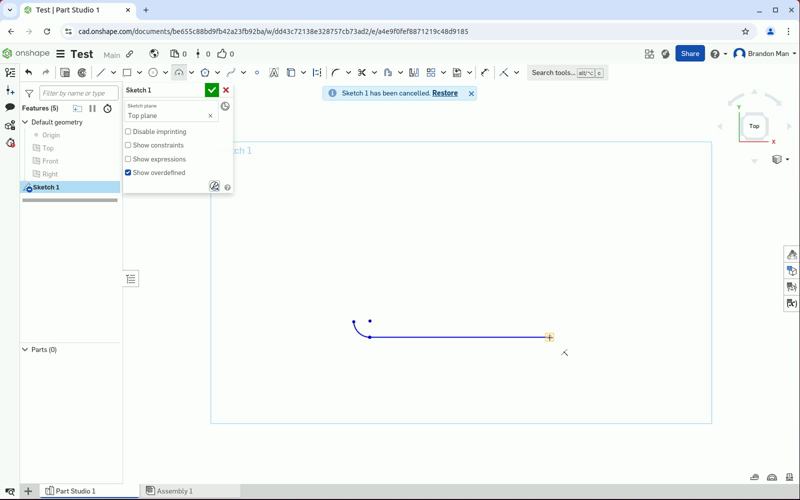
click(549, 337)
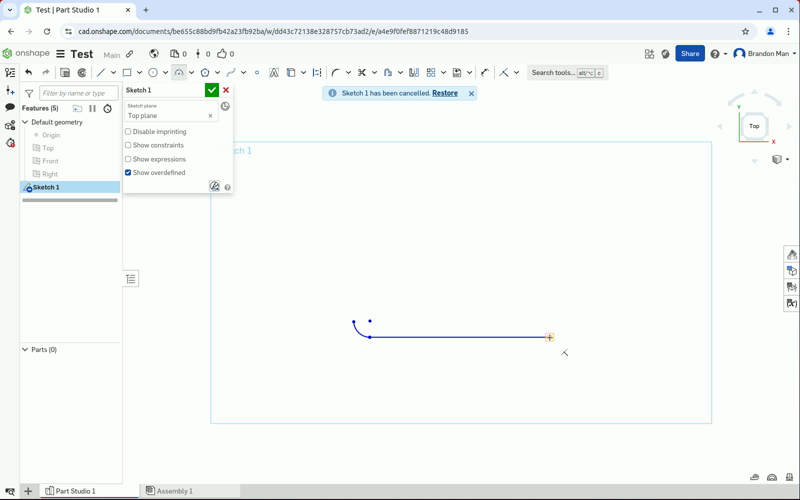
key_down(shift)
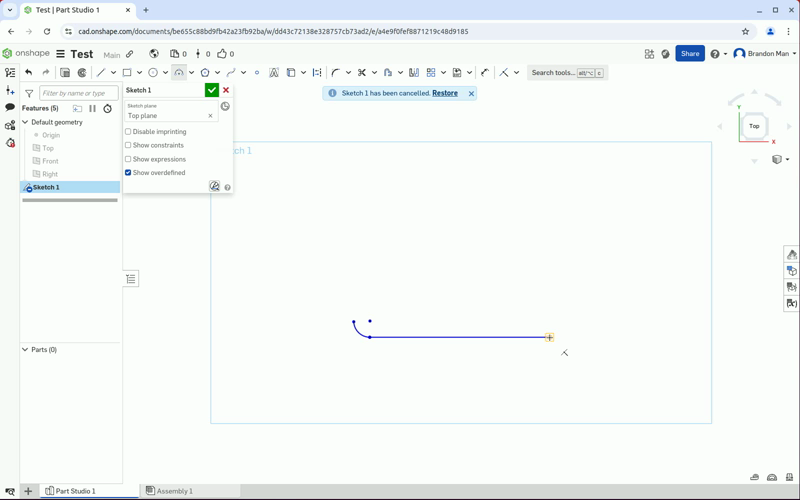
mouse_move(565, 321)
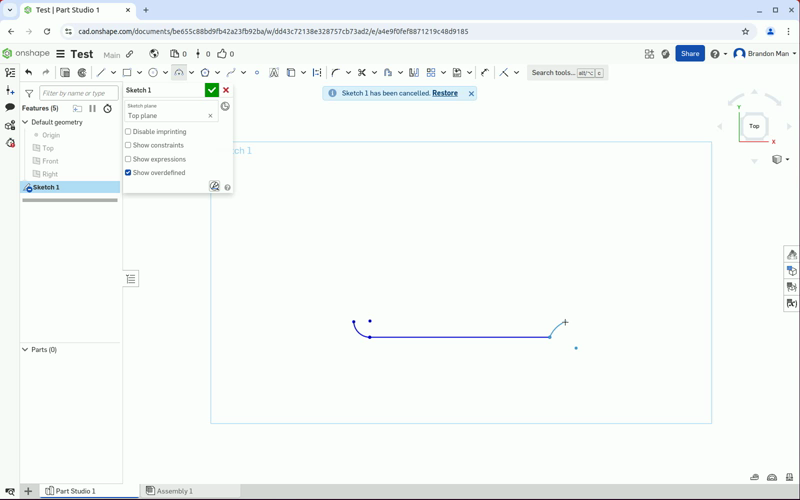
click(565, 321)
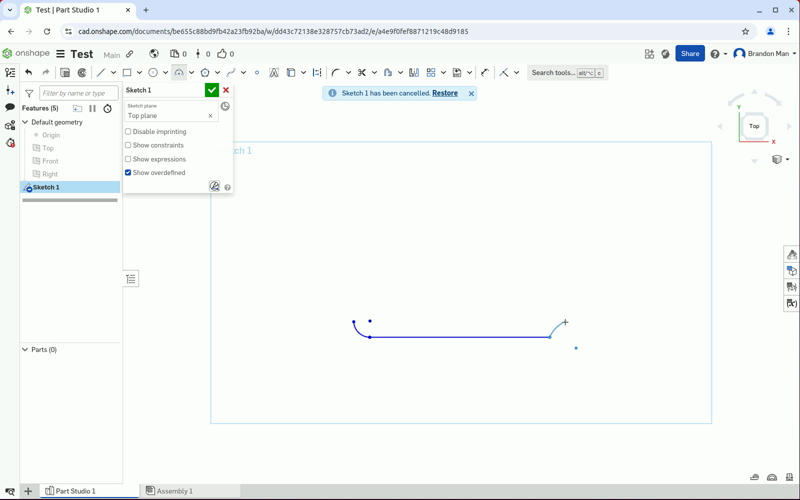
mouse_move(560, 332)
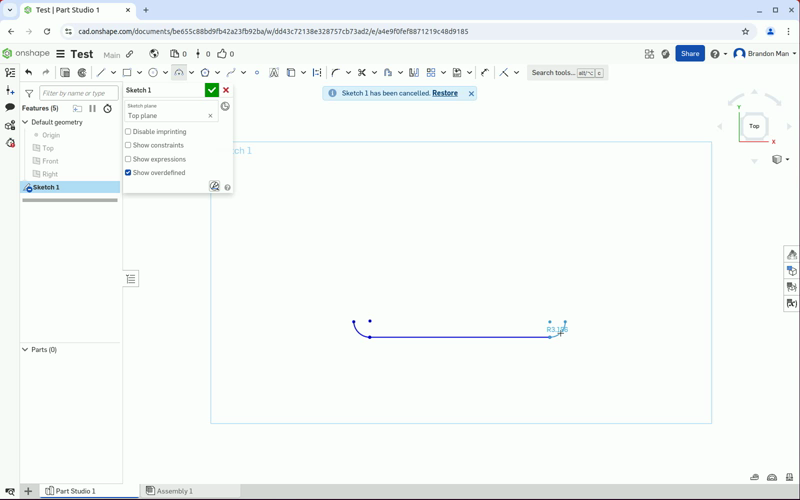
click(560, 332)
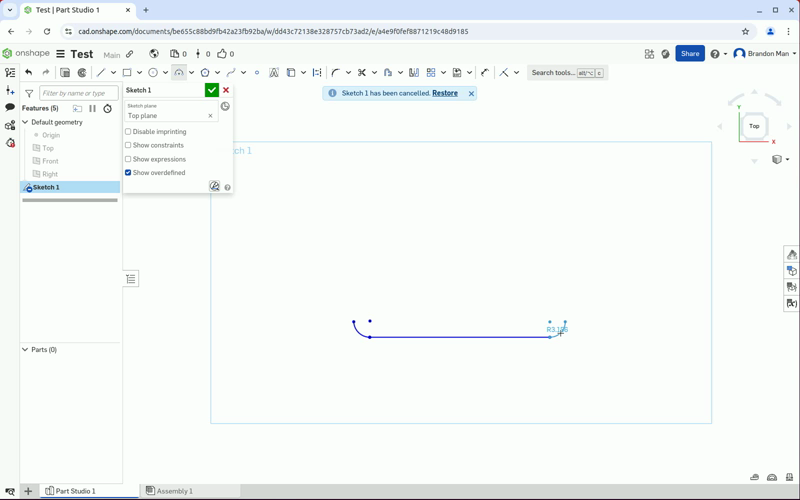
key_up(shift)
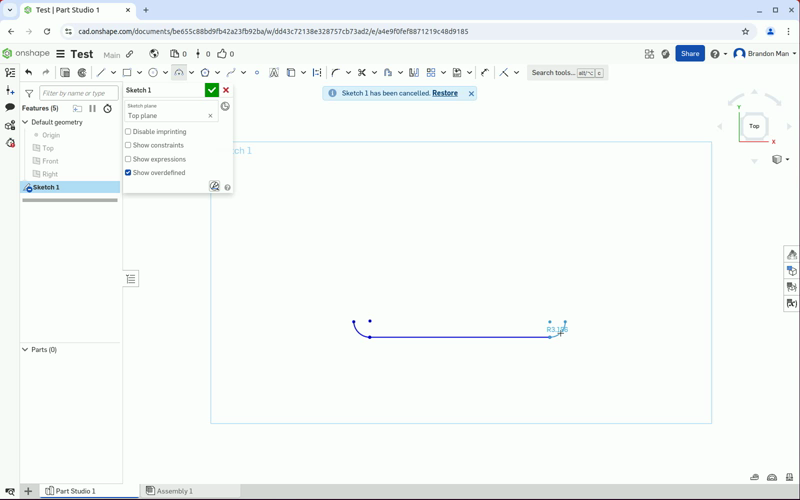
key(esc)
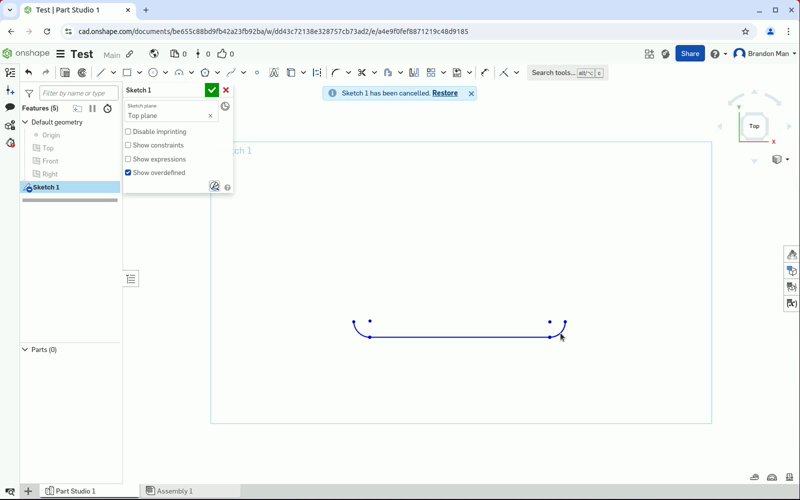
key(l)
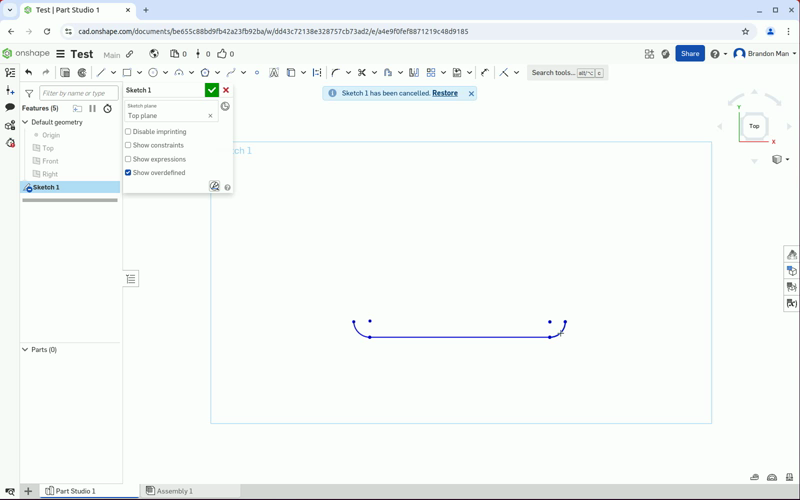
mouse_move(565, 321)
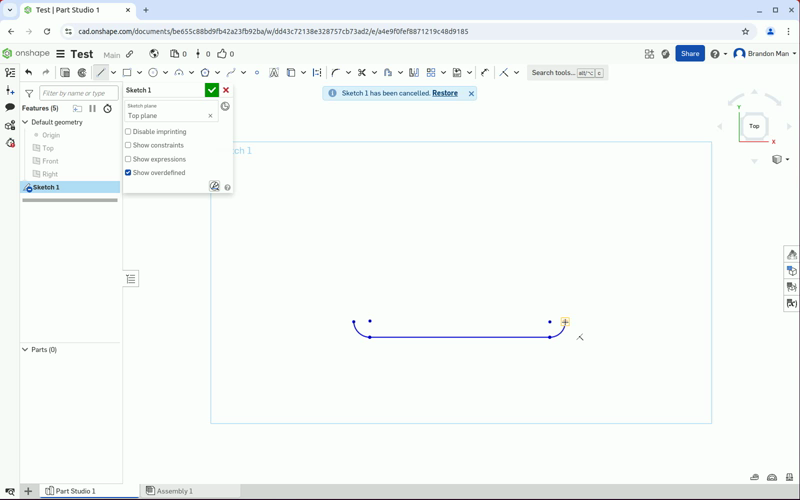
click(565, 321)
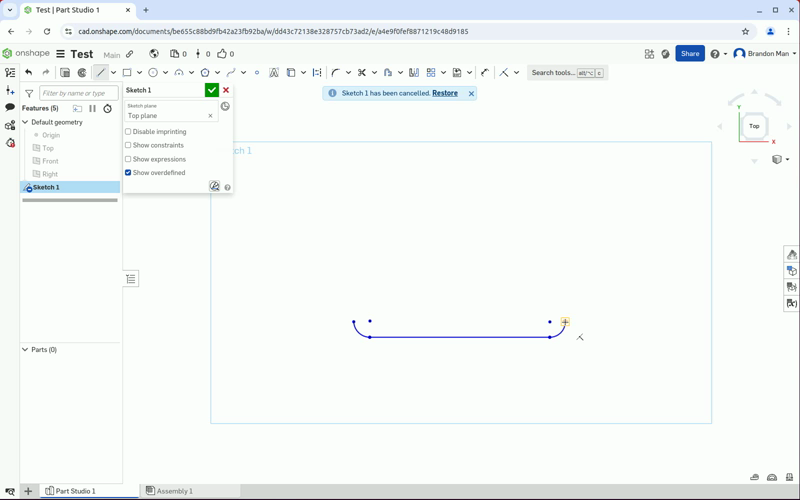
key_down(shift)
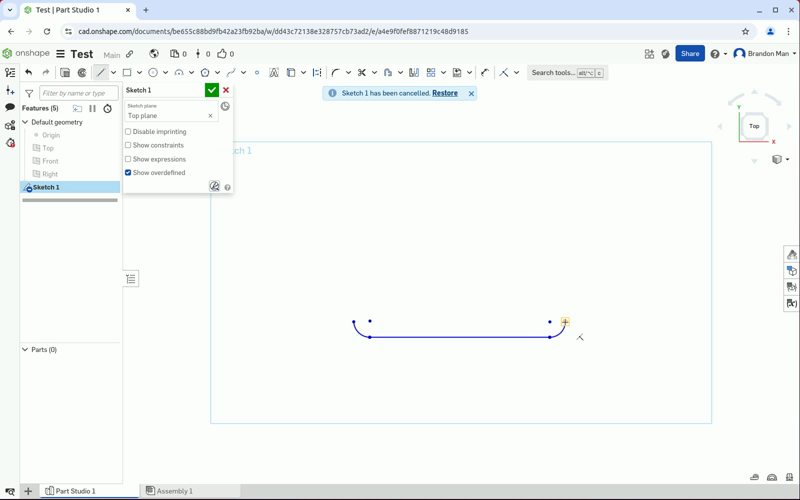
mouse_move(565, 243)
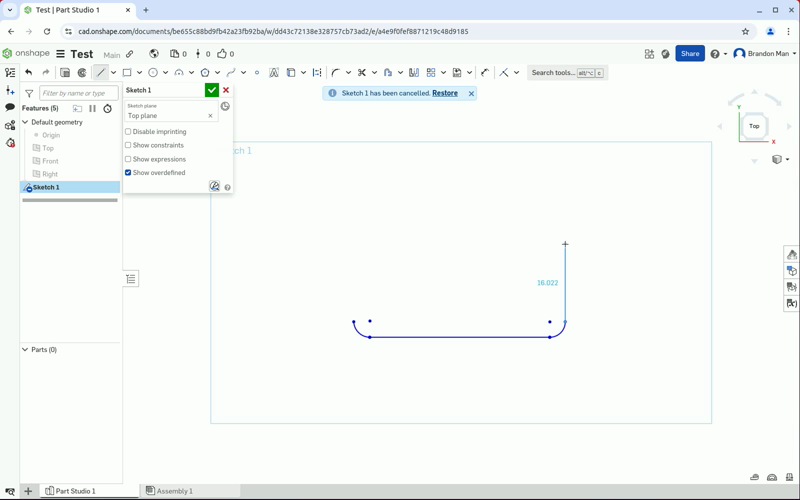
click(565, 243)
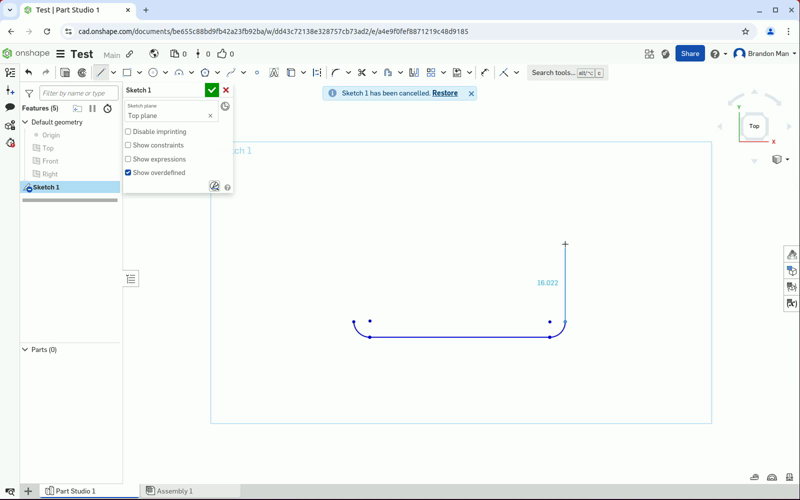
key_up(shift)
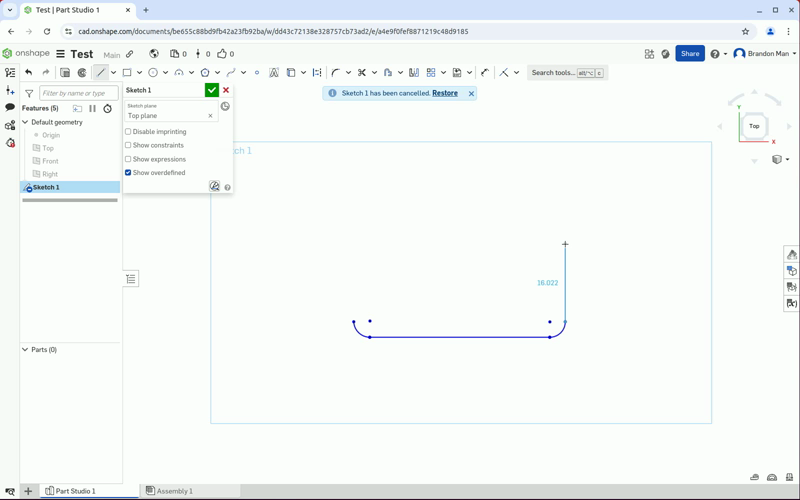
key(esc)
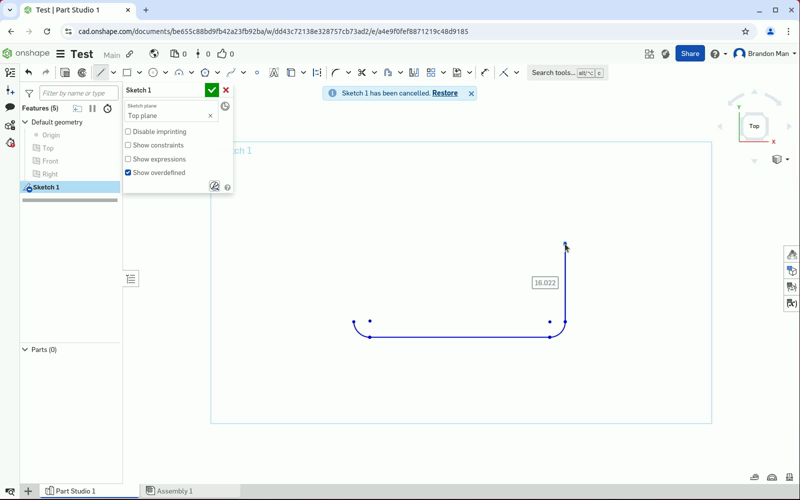
key(a)
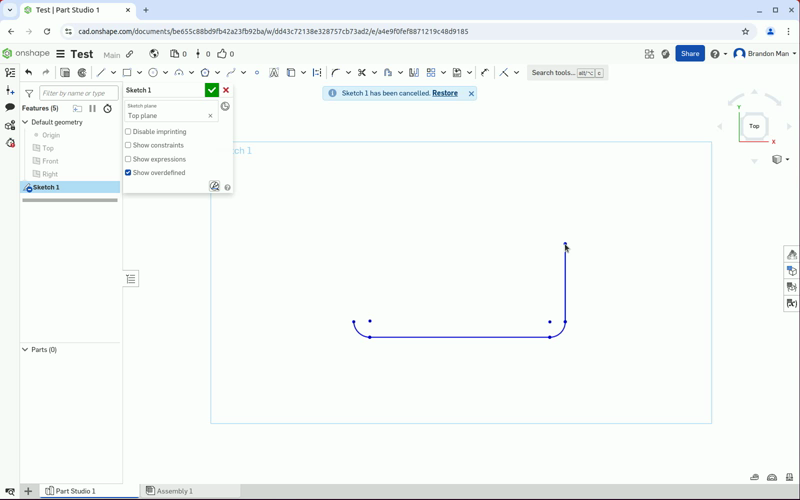
mouse_move(565, 243)
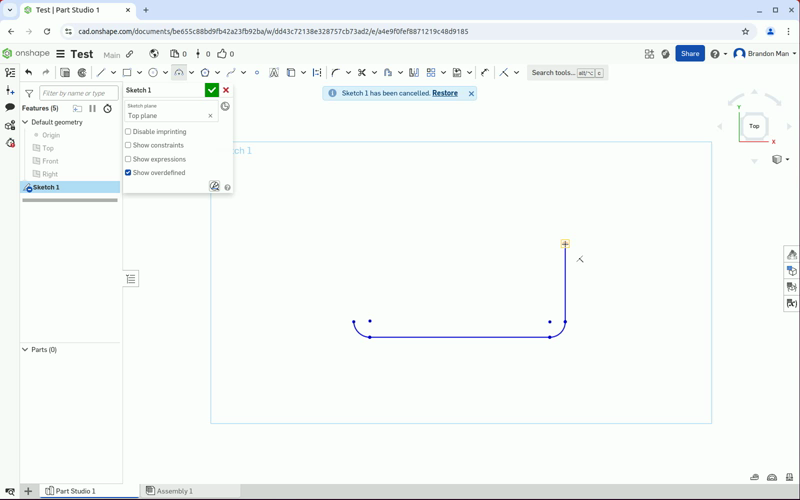
click(565, 243)
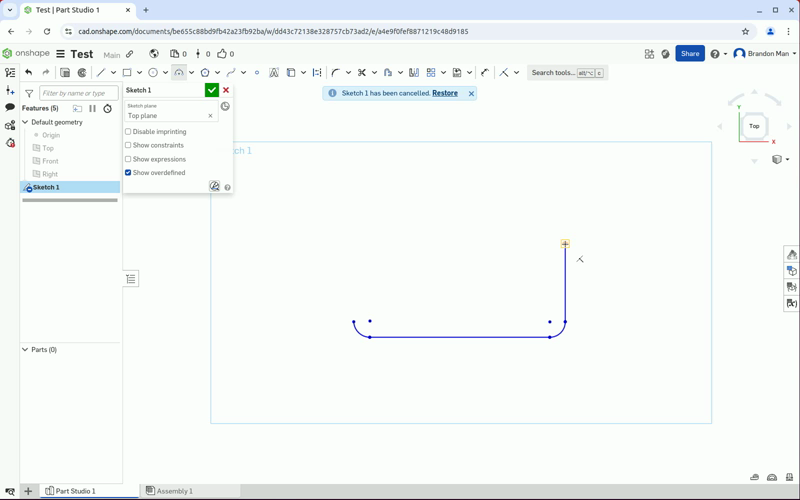
key_down(shift)
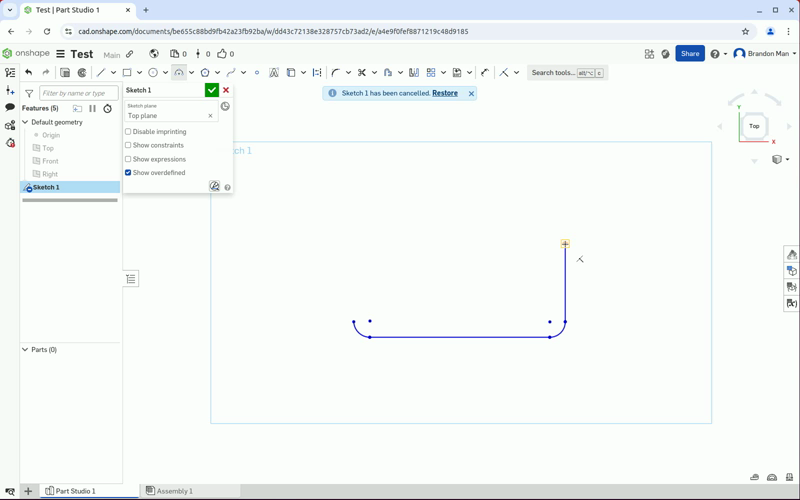
mouse_move(549, 228)
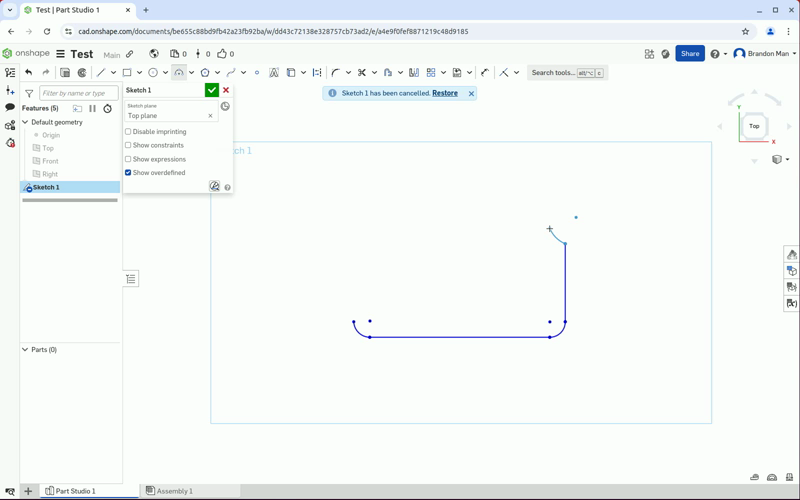
click(549, 228)
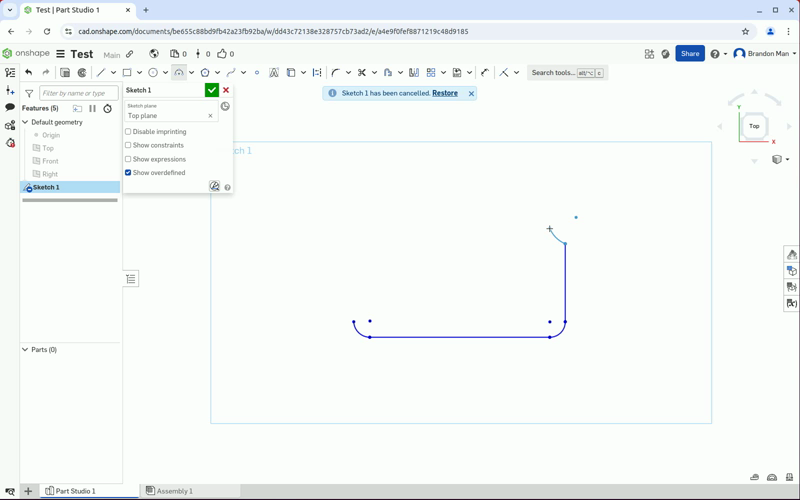
mouse_move(560, 232)
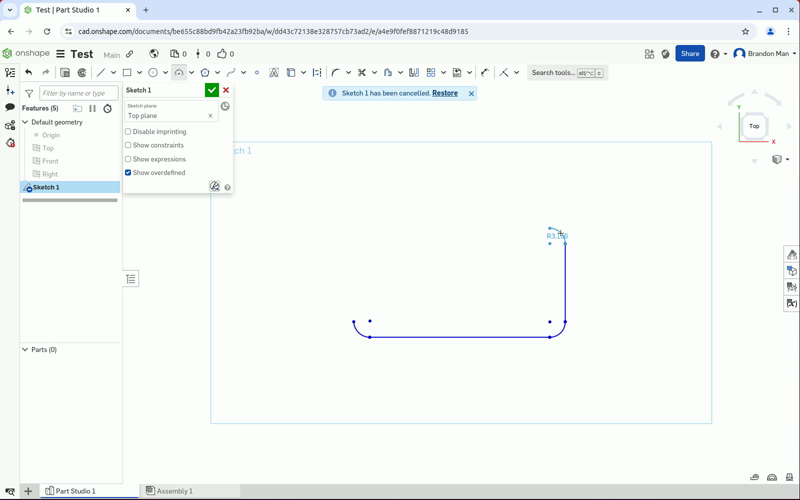
click(560, 232)
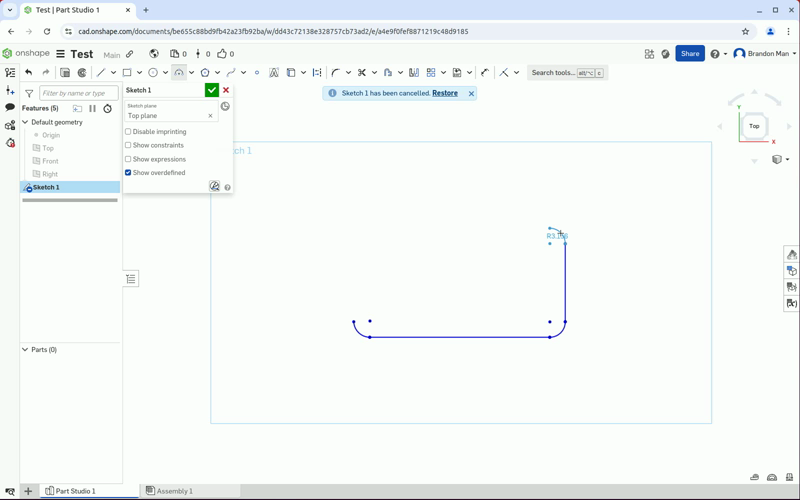
key_up(shift)
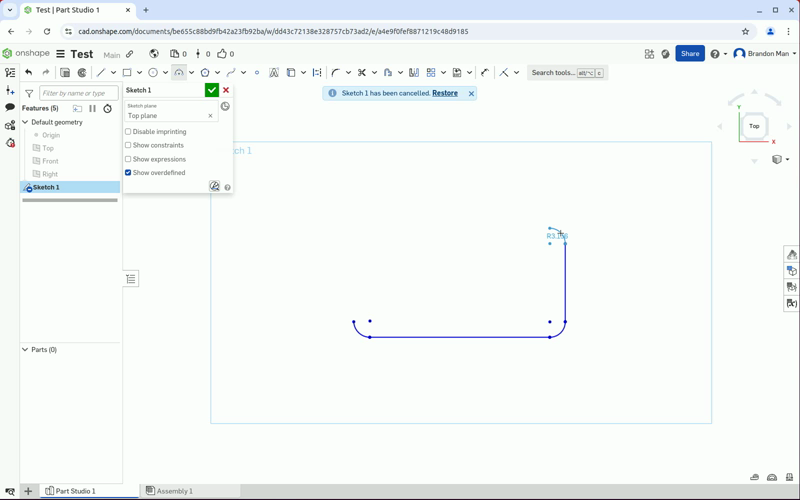
key(esc)
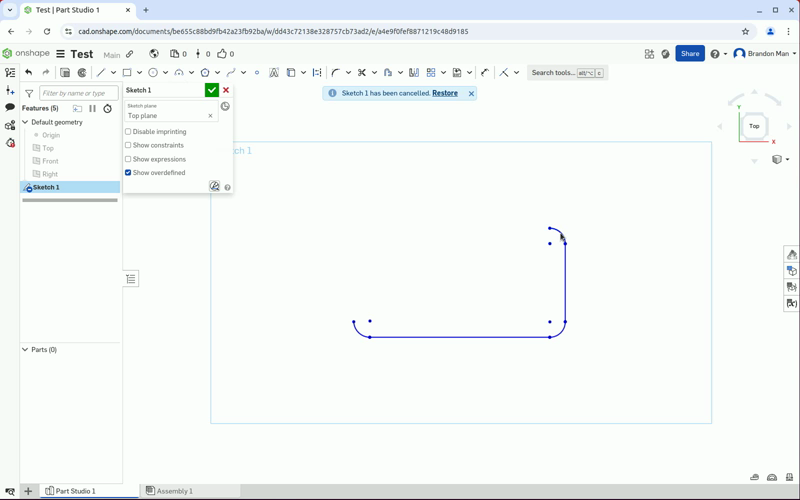
key(l)
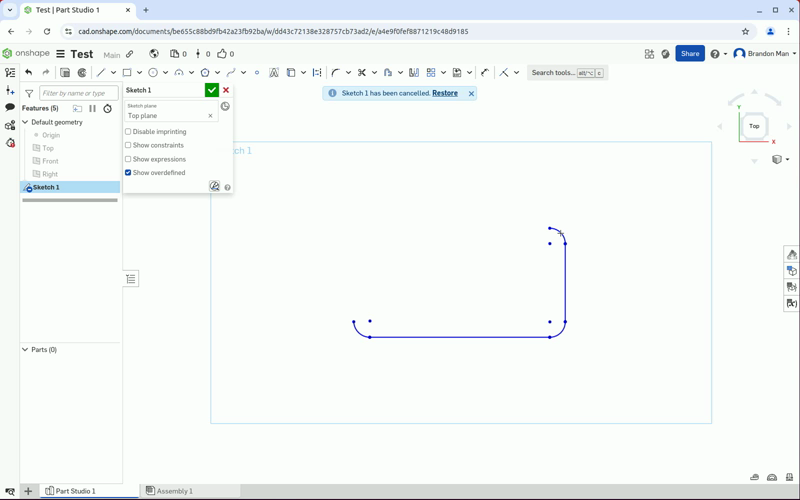
mouse_move(549, 228)
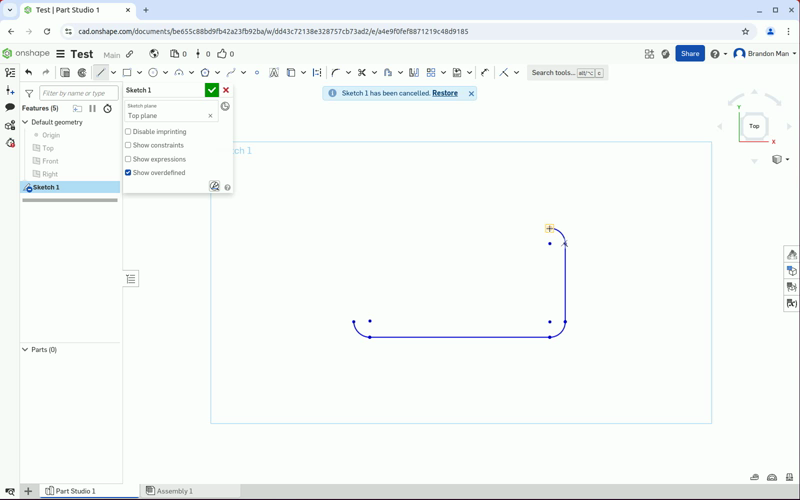
click(549, 228)
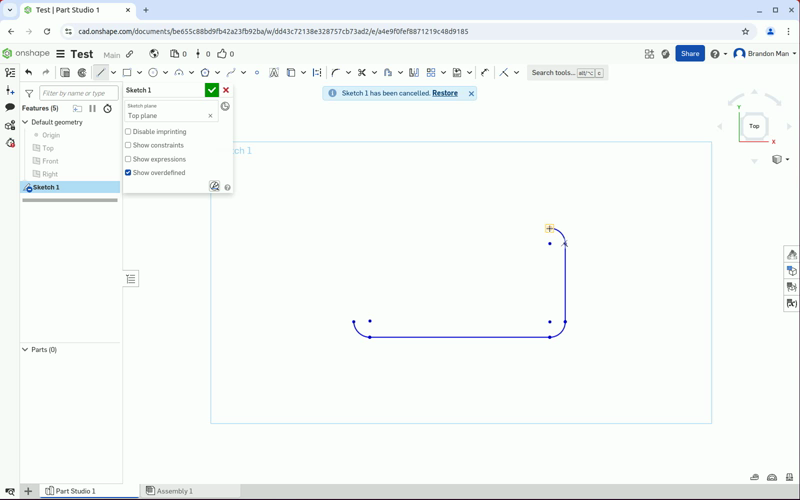
key_down(shift)
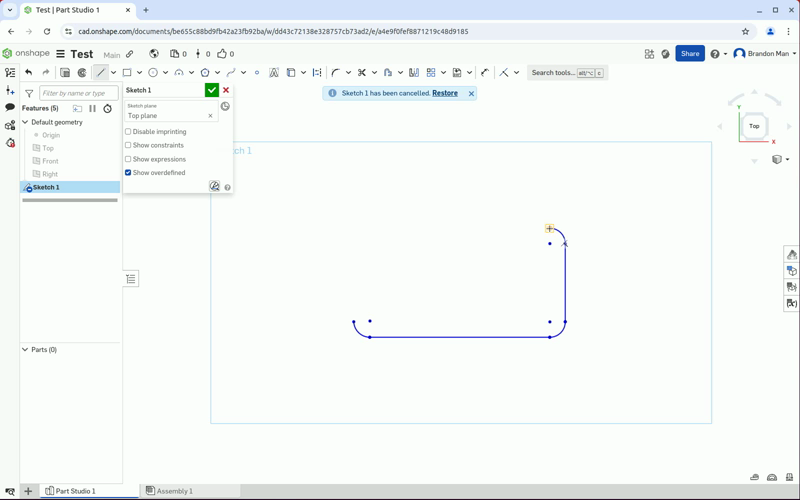
mouse_move(369, 228)
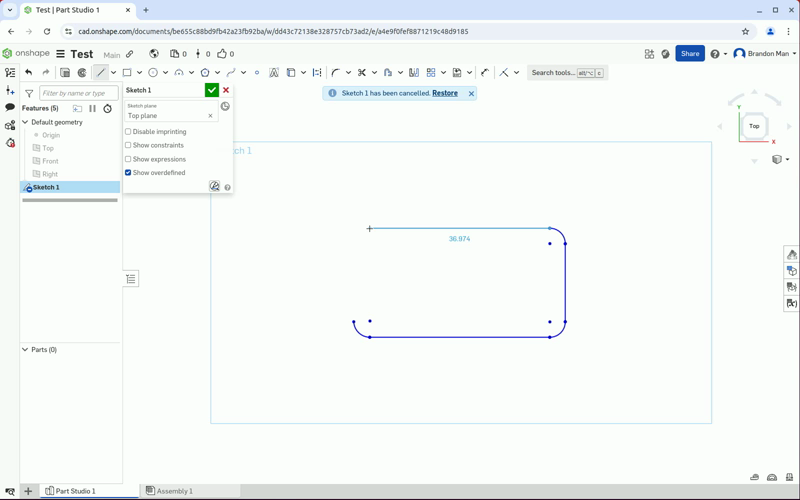
click(369, 228)
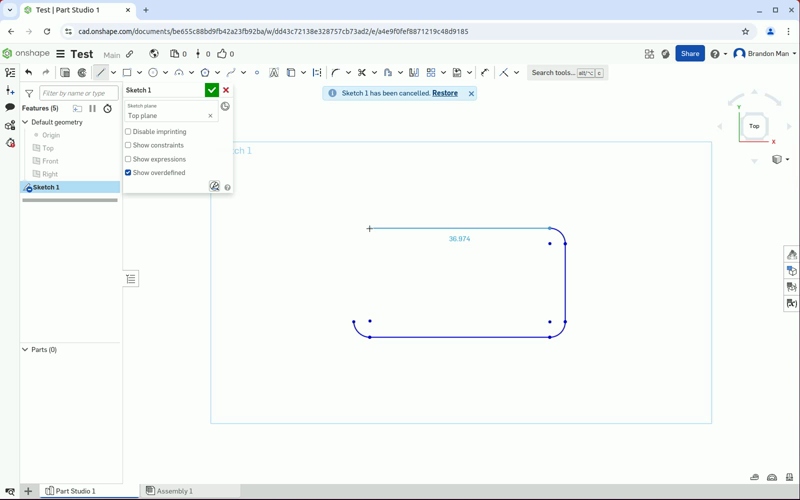
key_up(shift)
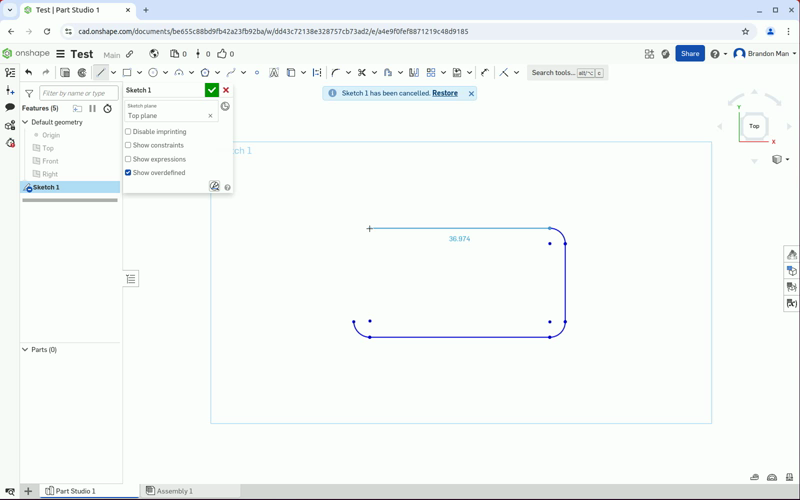
key(esc)
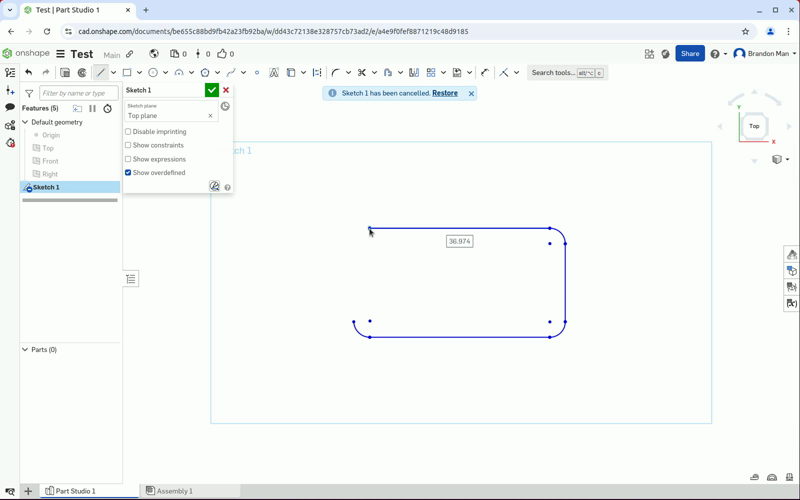
key(a)
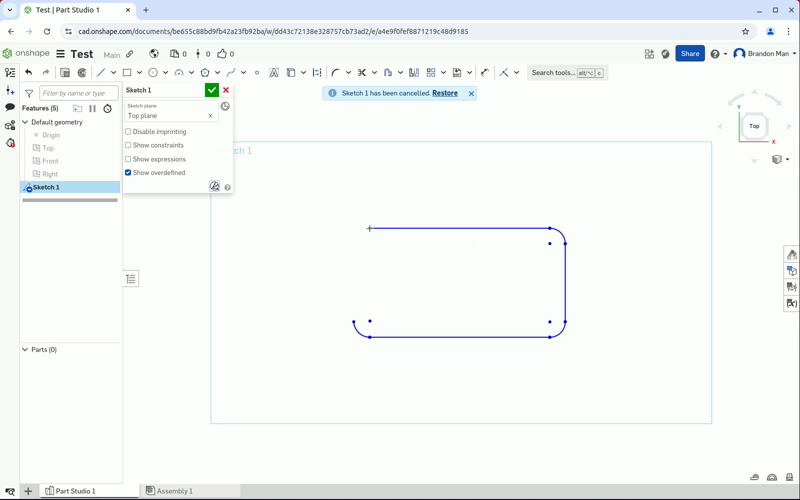
mouse_move(369, 228)
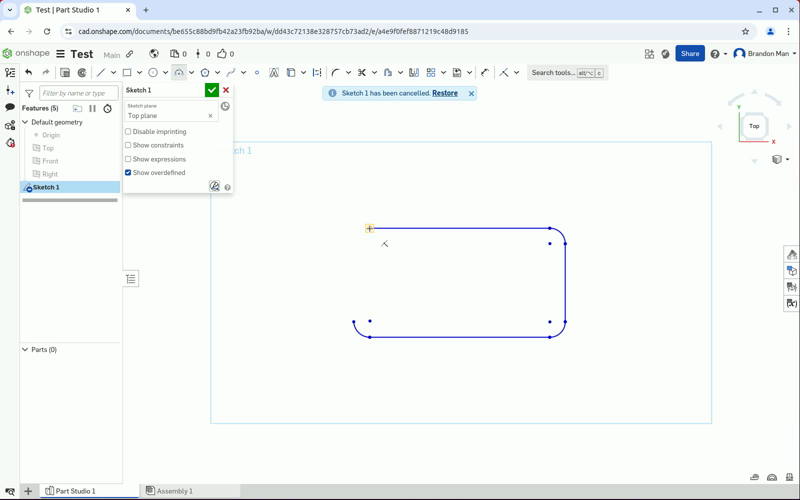
click(369, 228)
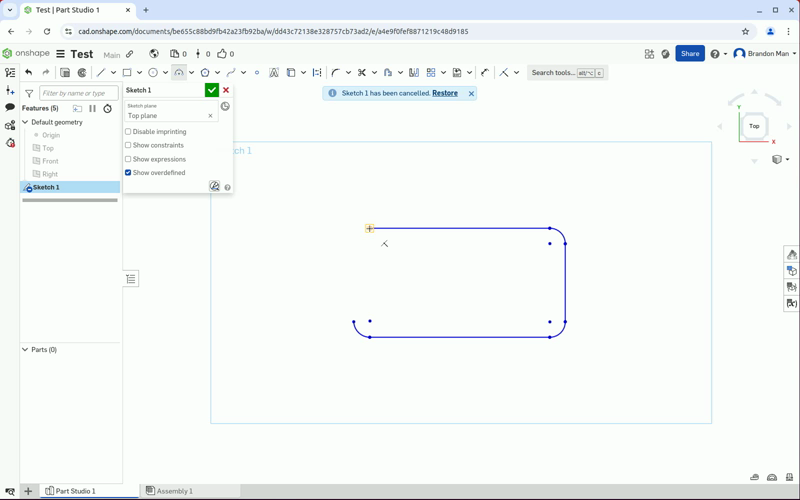
key_down(shift)
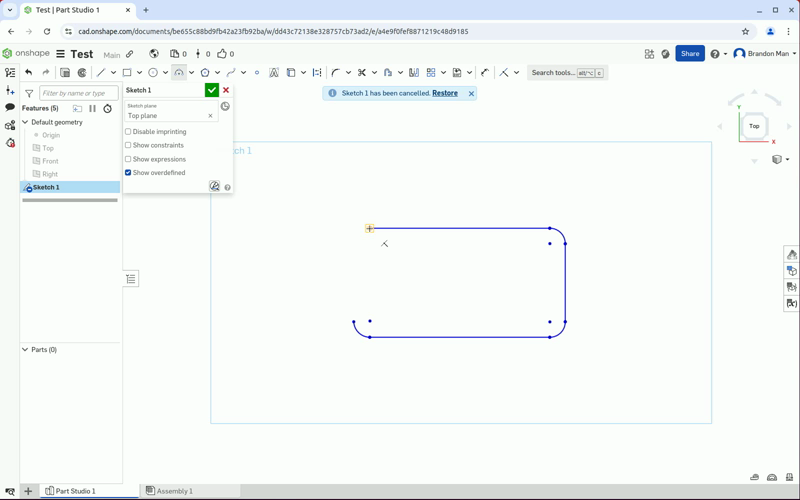
mouse_move(353, 243)
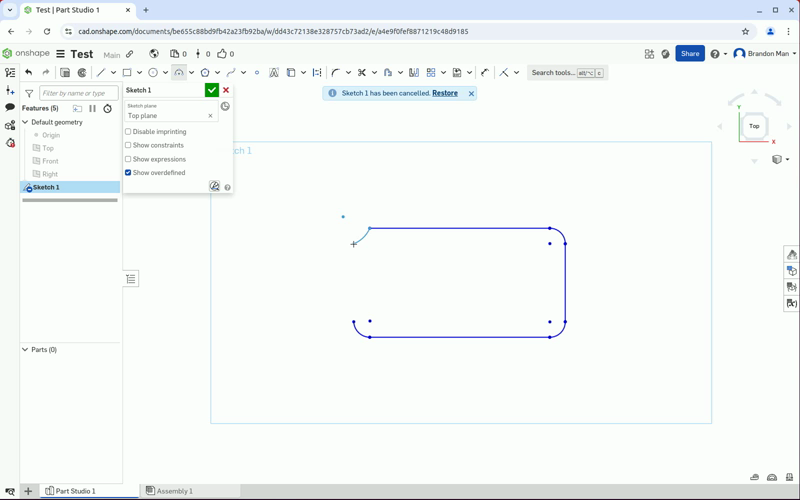
click(353, 243)
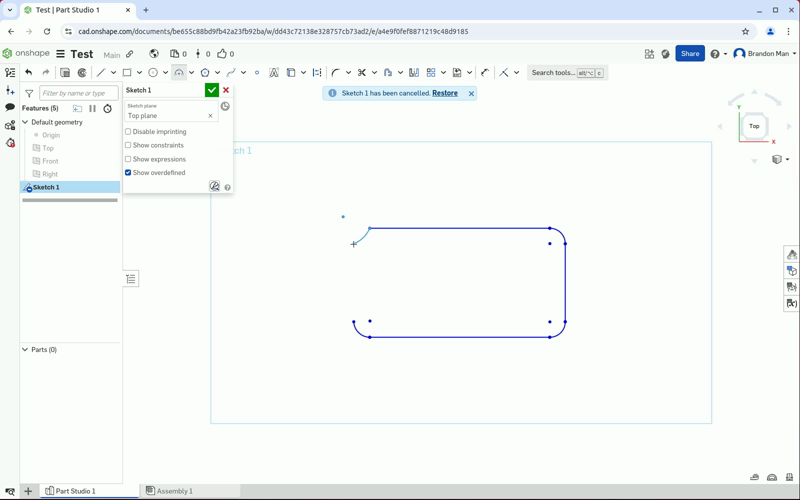
mouse_move(358, 232)
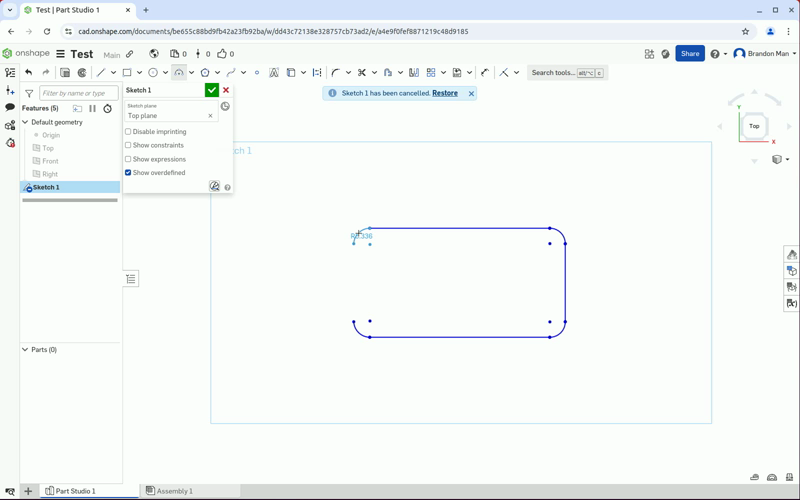
click(358, 232)
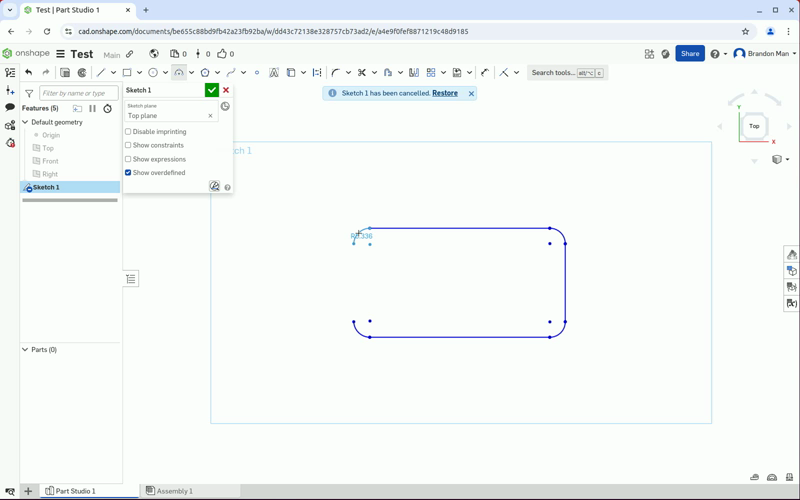
key_up(shift)
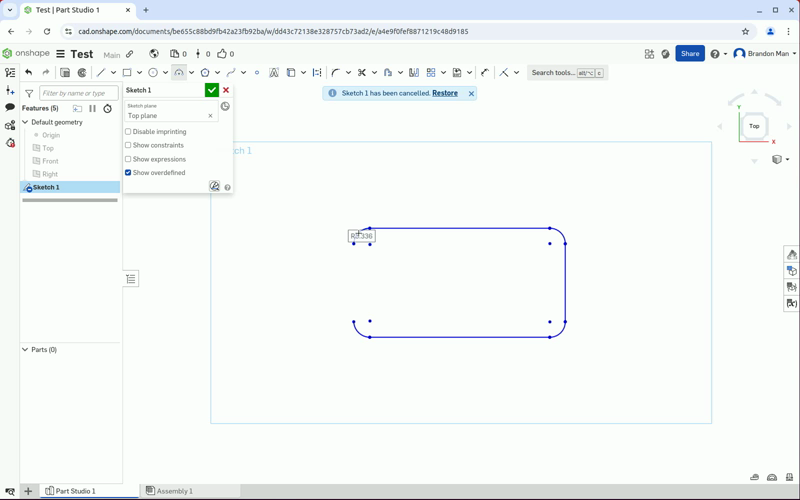
key(esc)
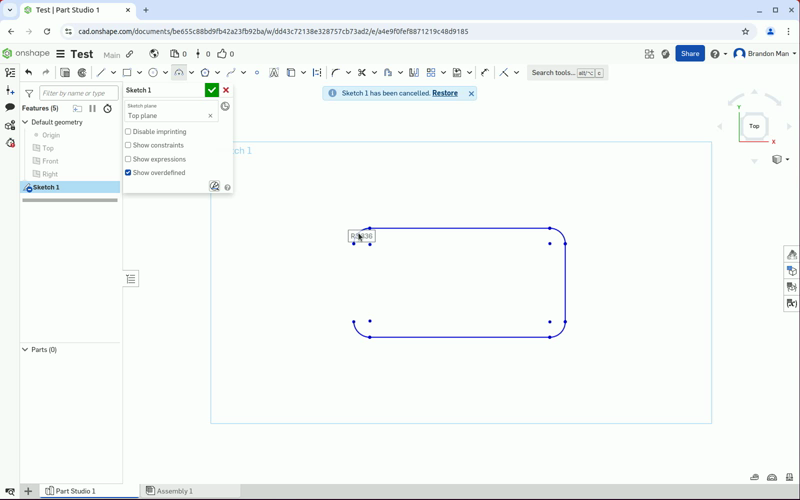
key(l)
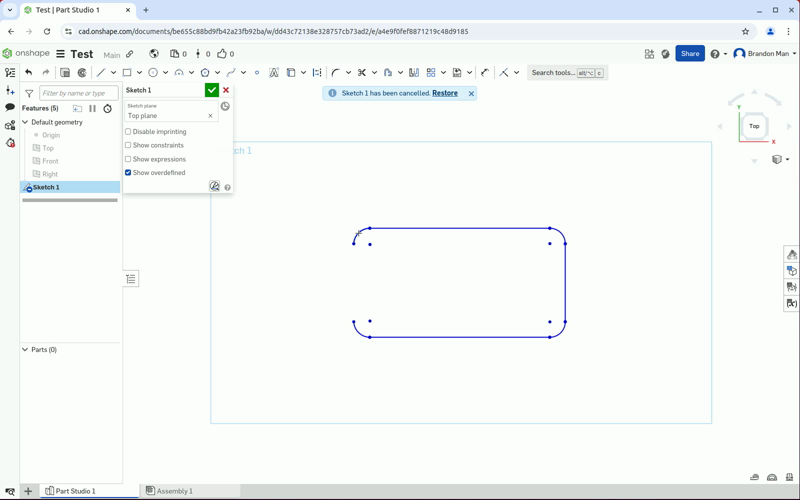
mouse_move(353, 243)
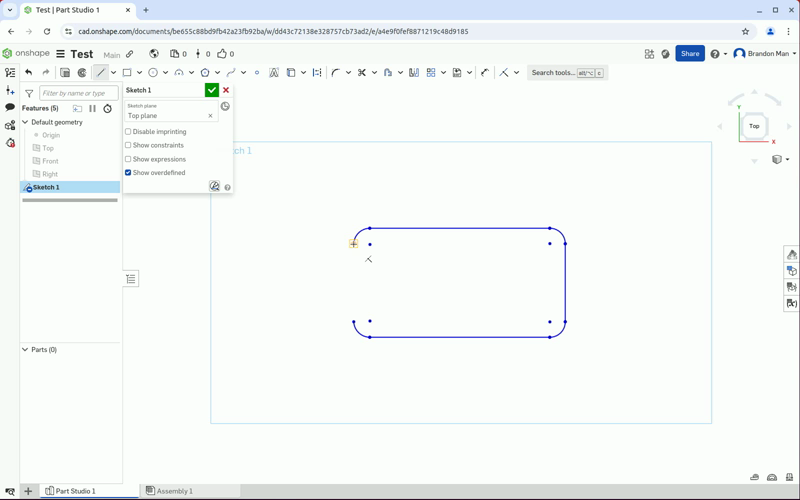
click(353, 243)
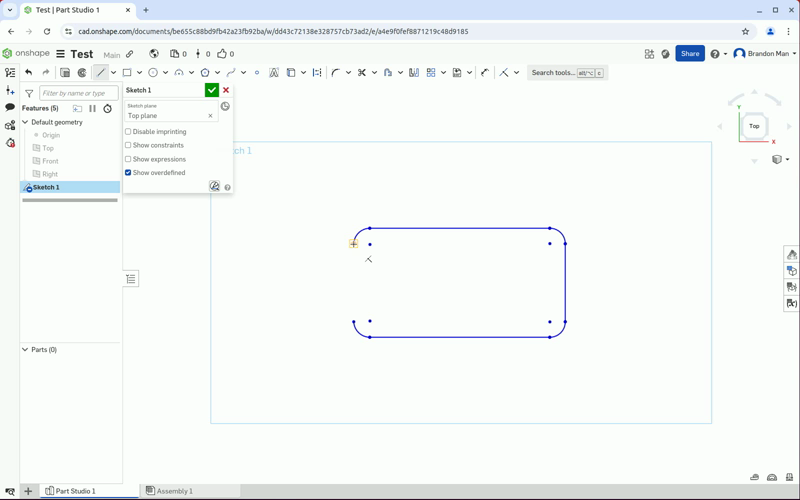
key_down(shift)
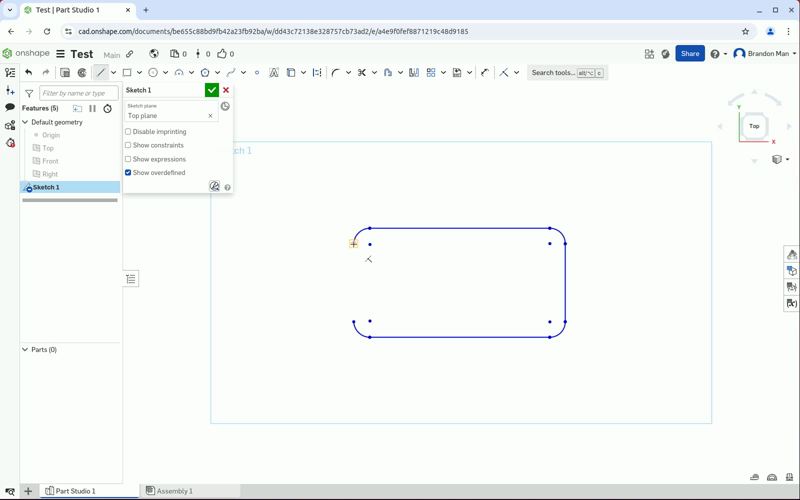
mouse_move(353, 321)
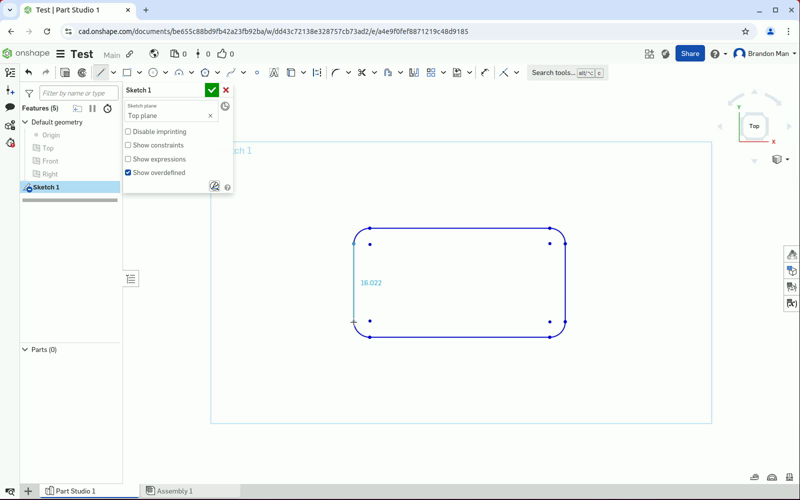
key_up(shift)
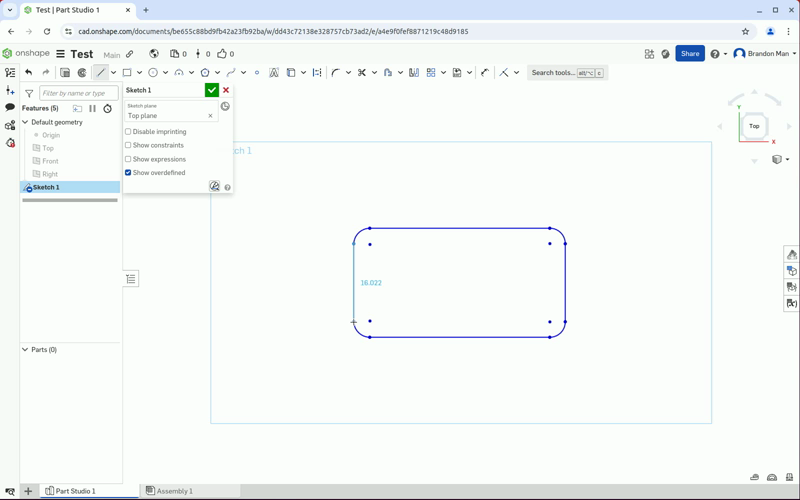
click(353, 321)
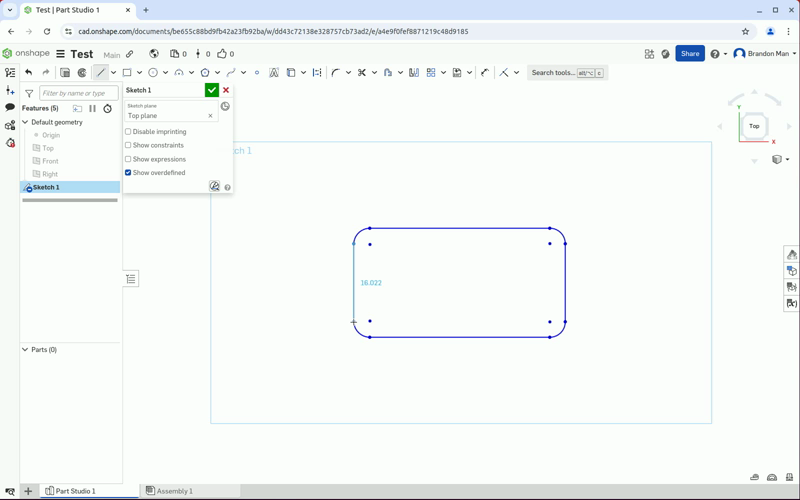
key(esc)
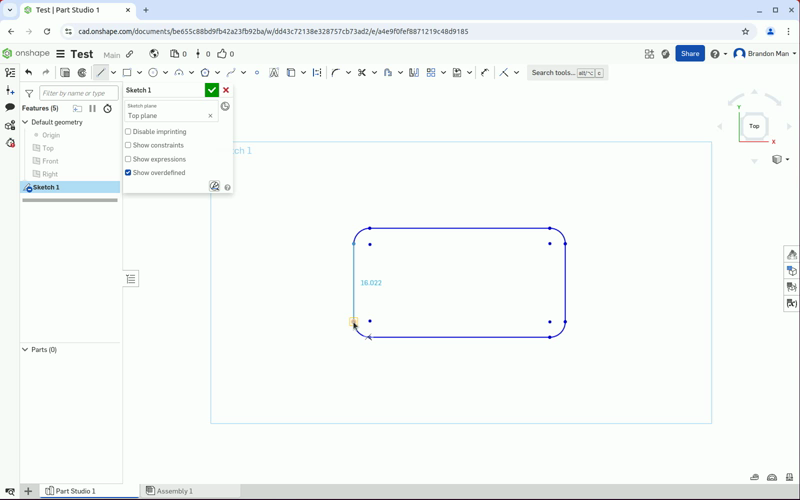
mouse_move(371, 292)
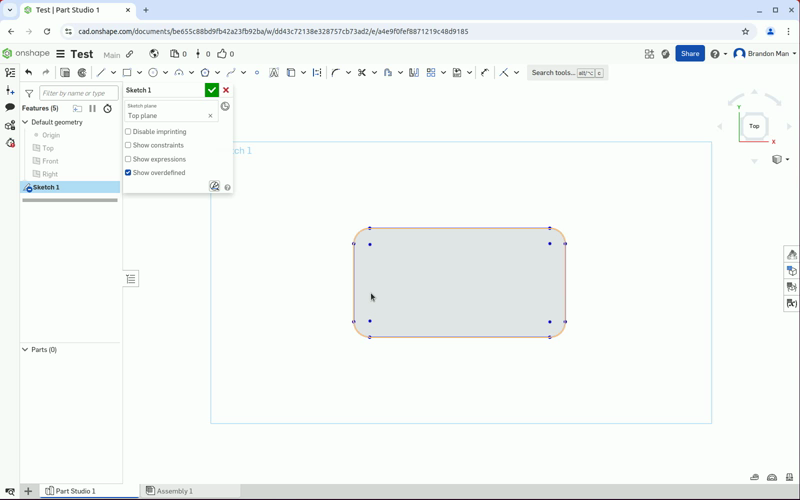
click(371, 292)
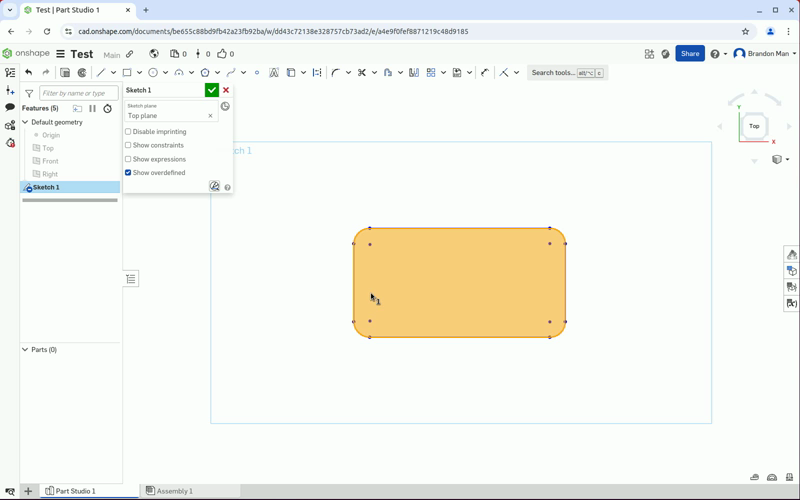
mouse_move(73, 352)
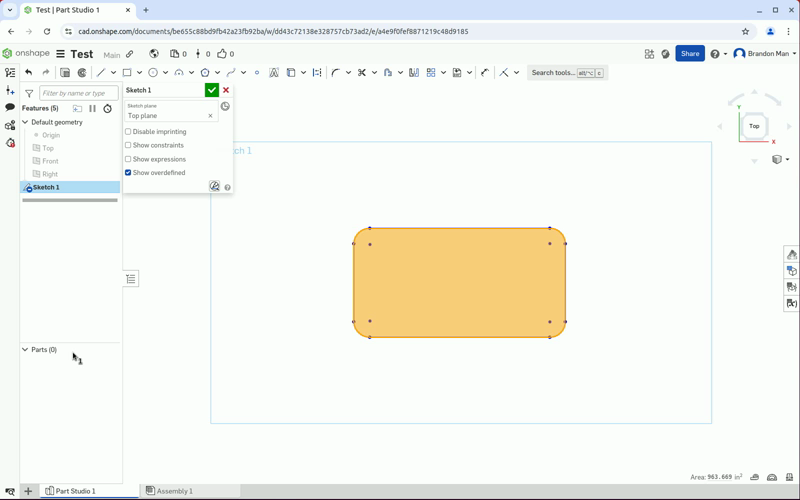
key(shift+y)
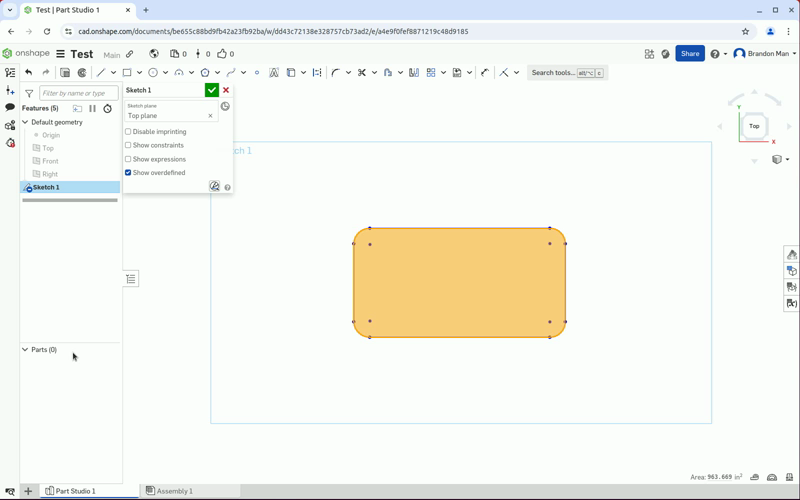
key(shift+e)
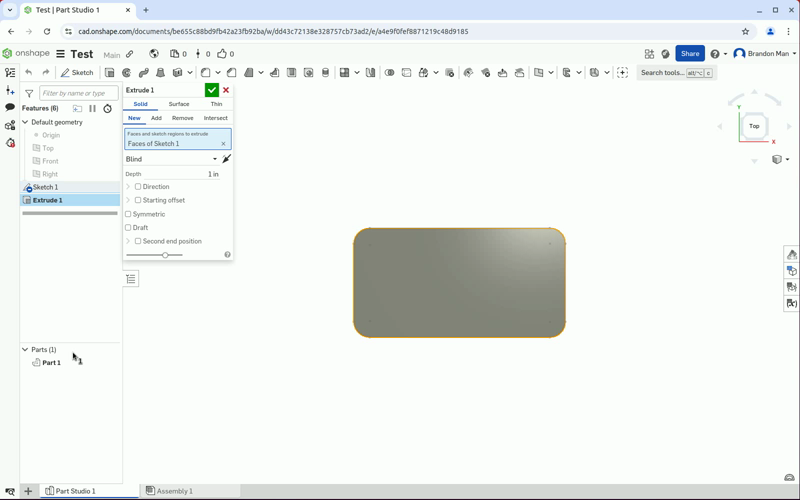
mouse_move(143, 106)
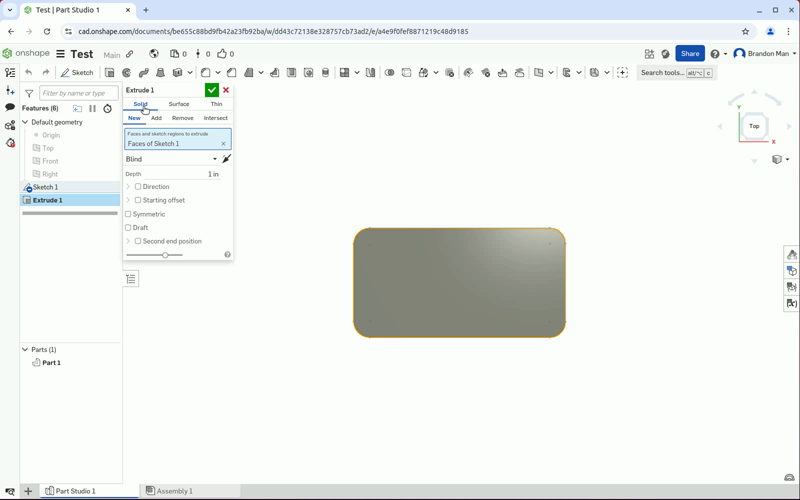
click(143, 106)
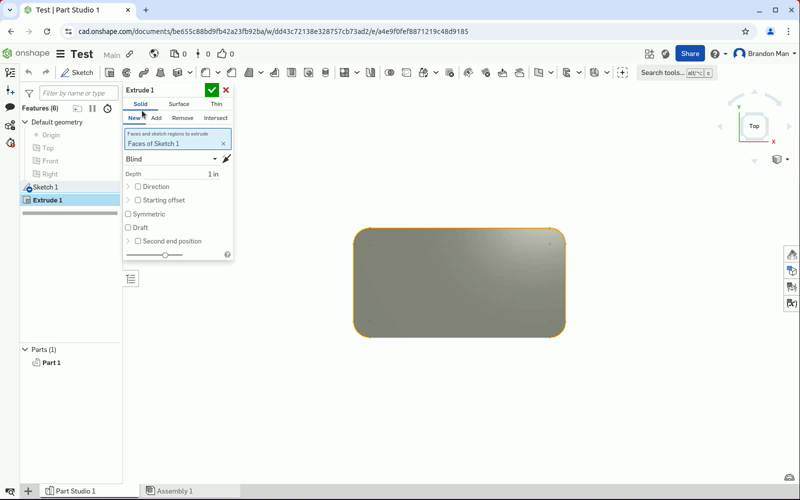
mouse_move(137, 120)
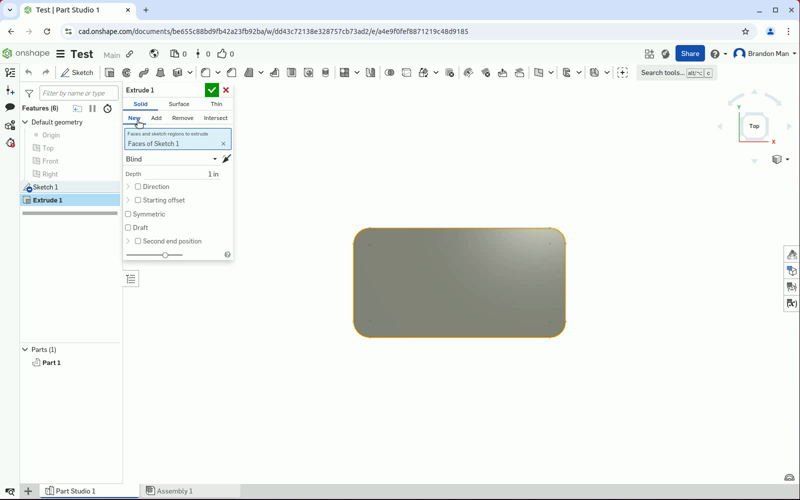
click(137, 120)
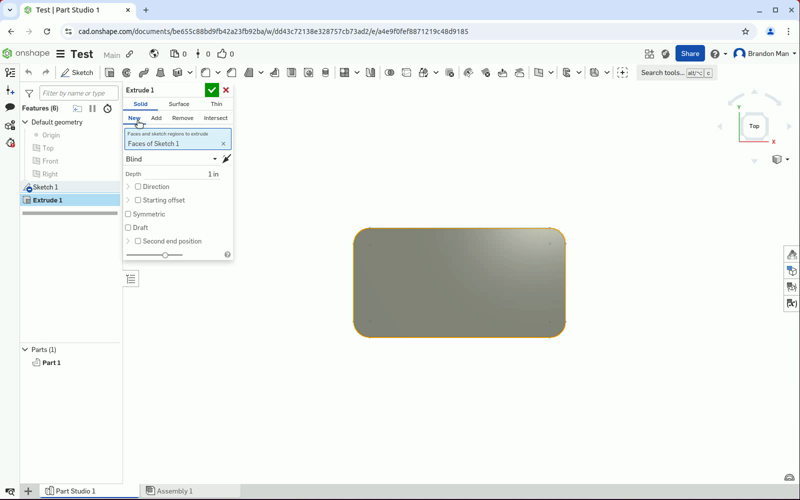
key(tab, 4)
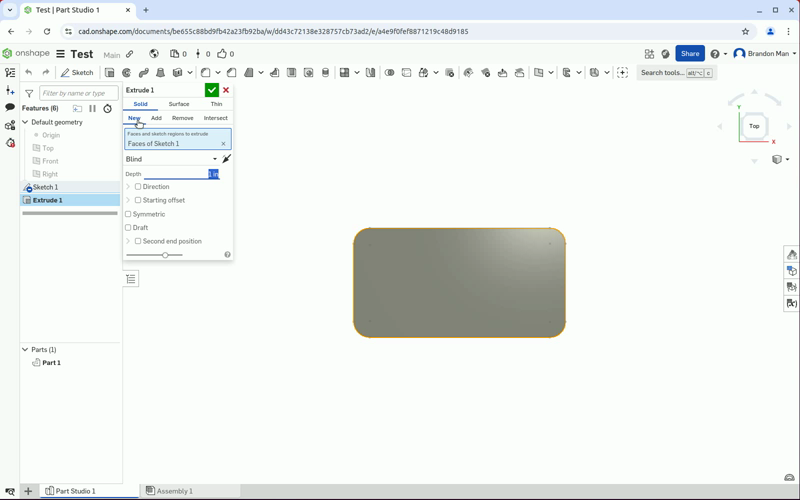
text(0.722)
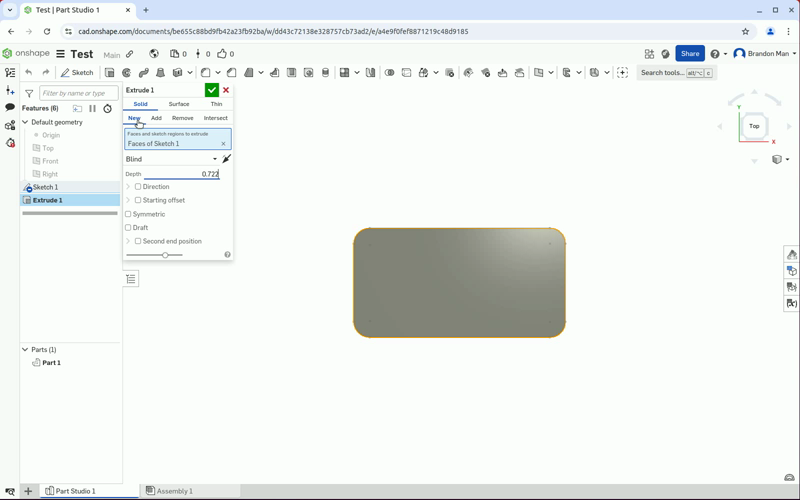
key(enter)
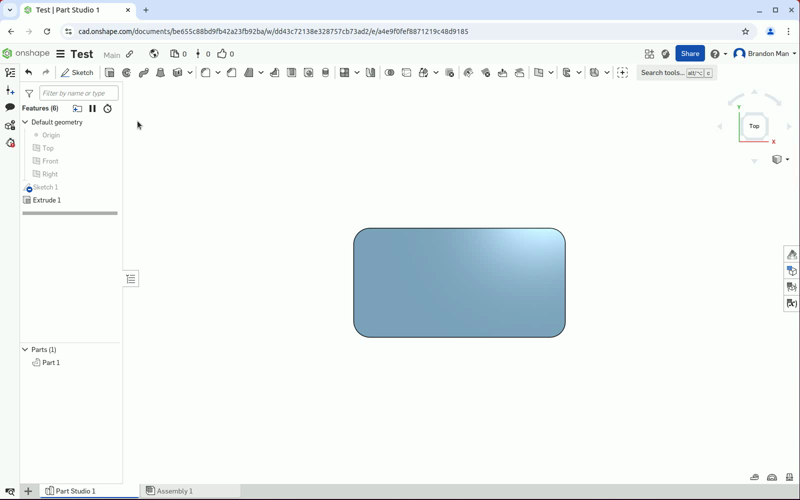
key(shift+h)
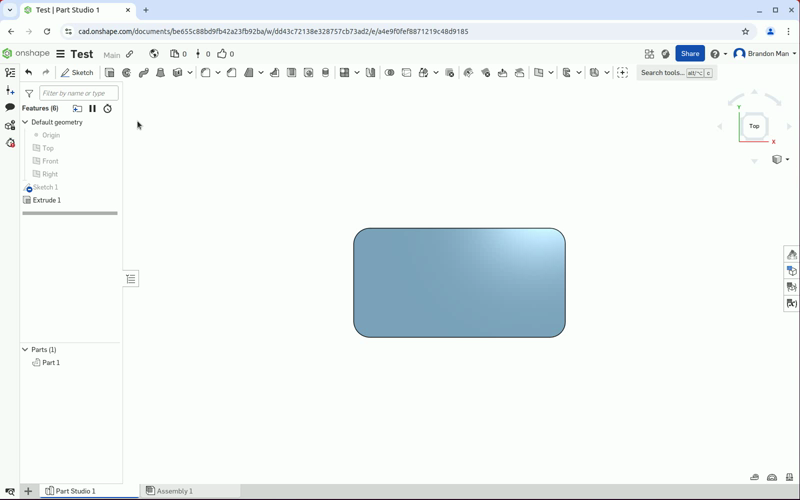
key(shift+h)
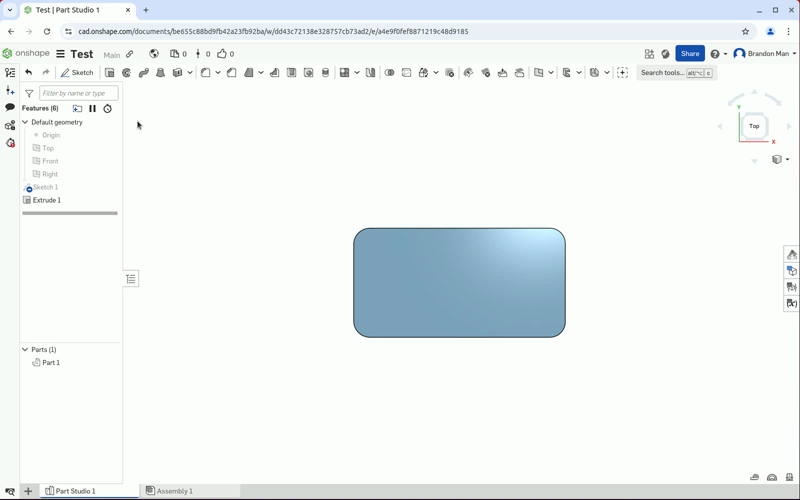
mouse_move(73, 189)
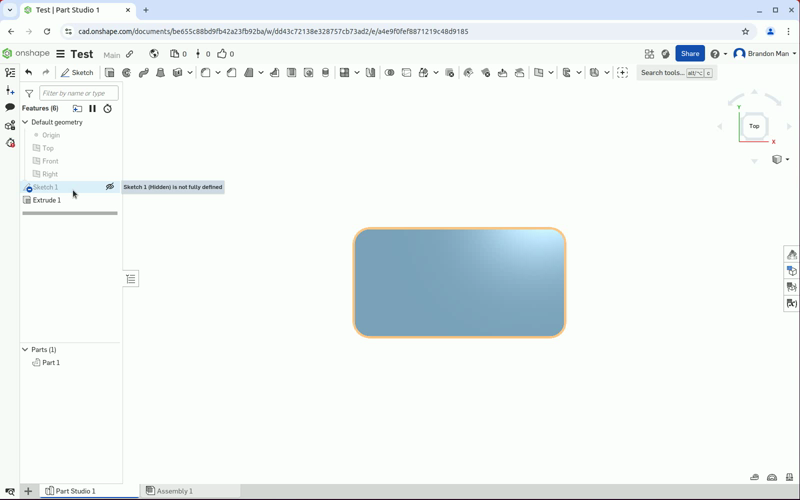
click(73, 189)
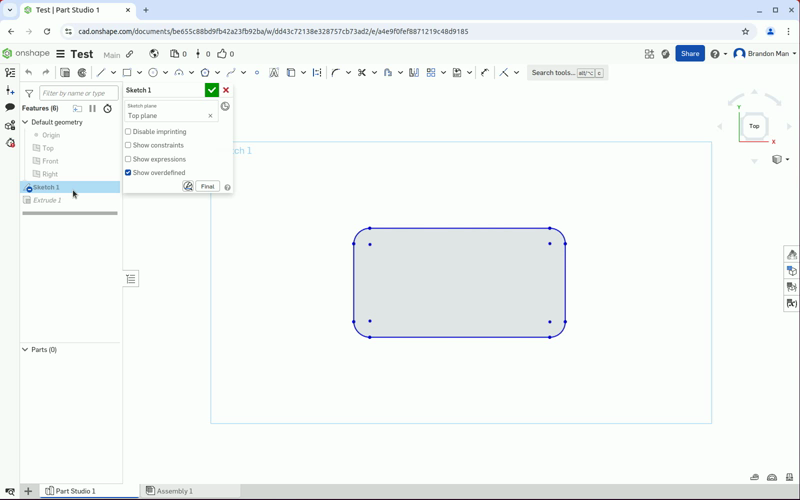
mouse_move(229, 92)
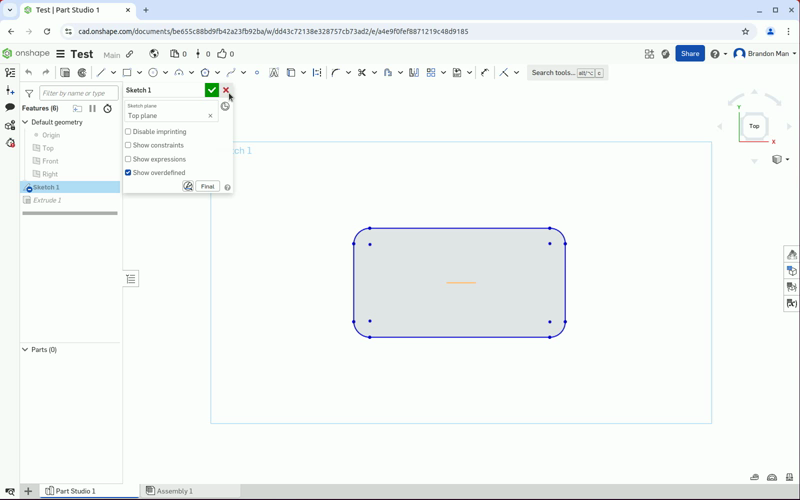
click(229, 92)
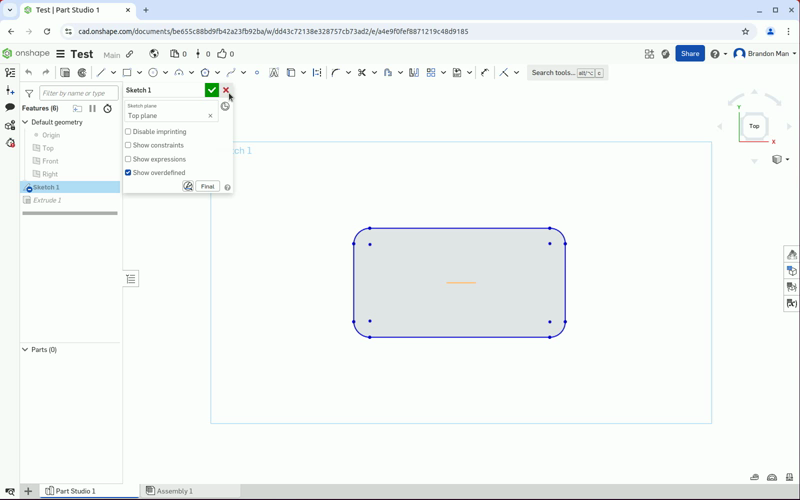
key(shift+s)
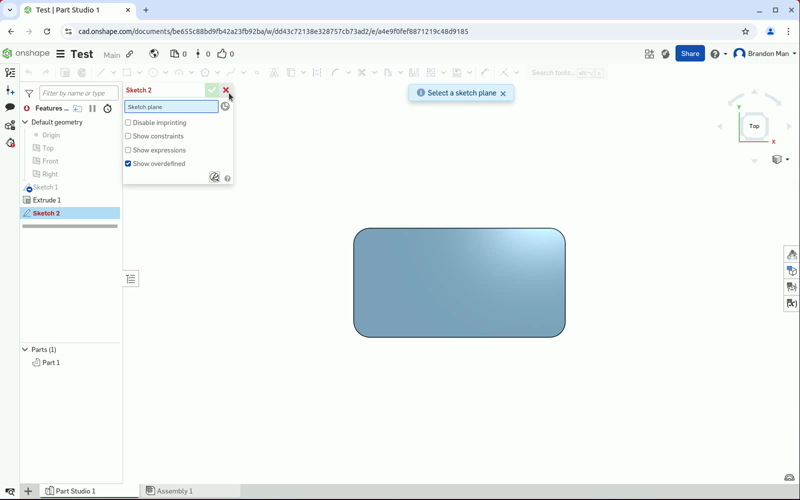
mouse_move(73, 150)
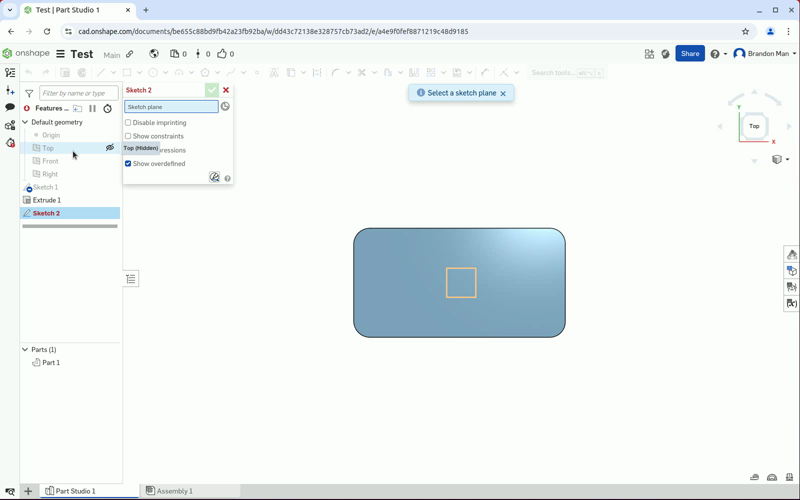
click(73, 150)
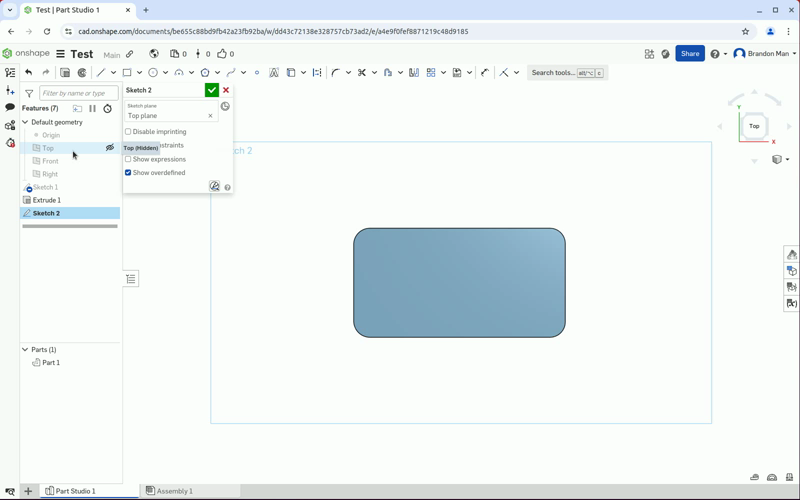
mouse_move(73, 352)
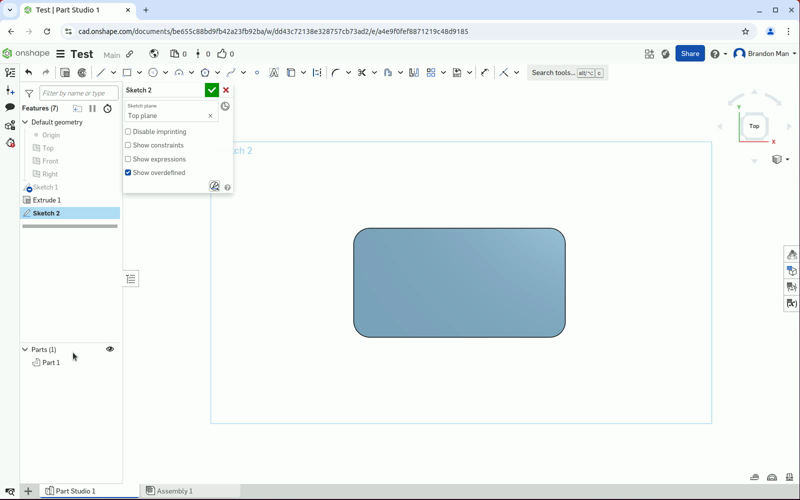
key(y)
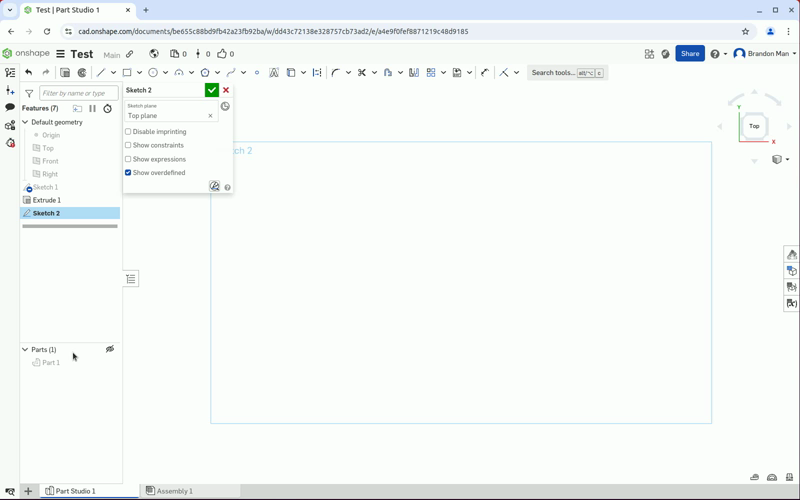
key(a)
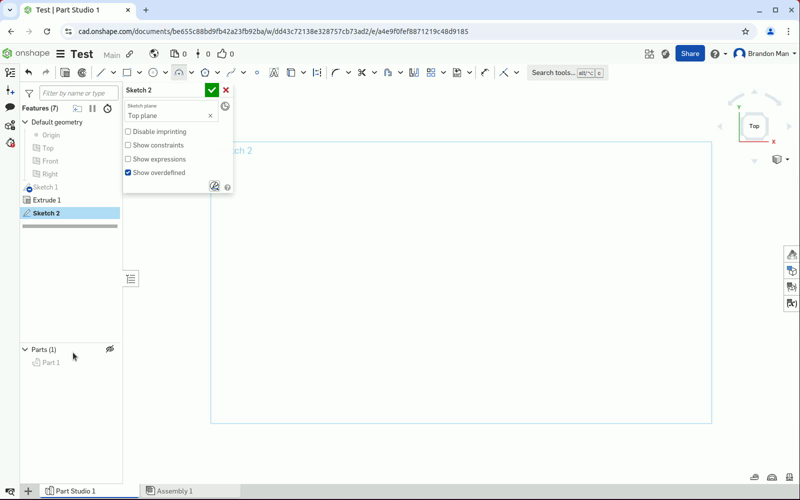
key_down(shift)
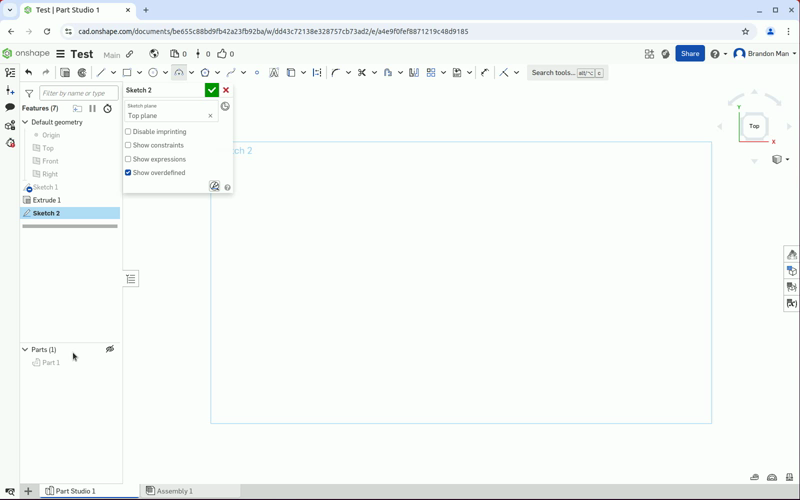
mouse_move(348, 321)
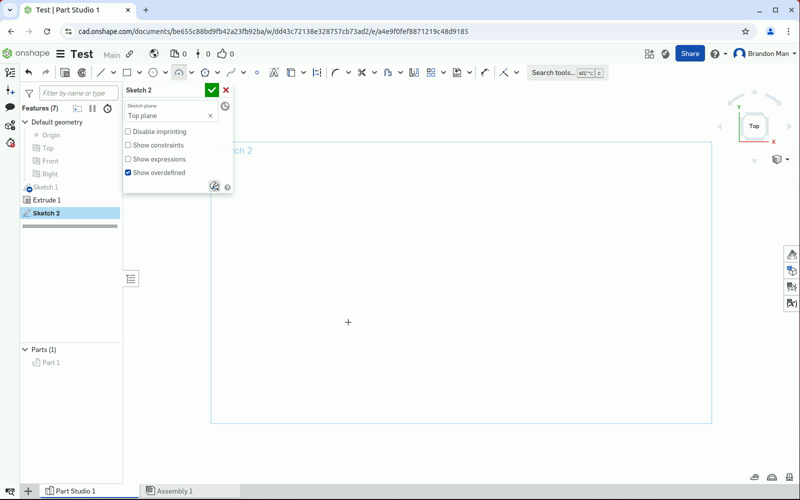
click(348, 321)
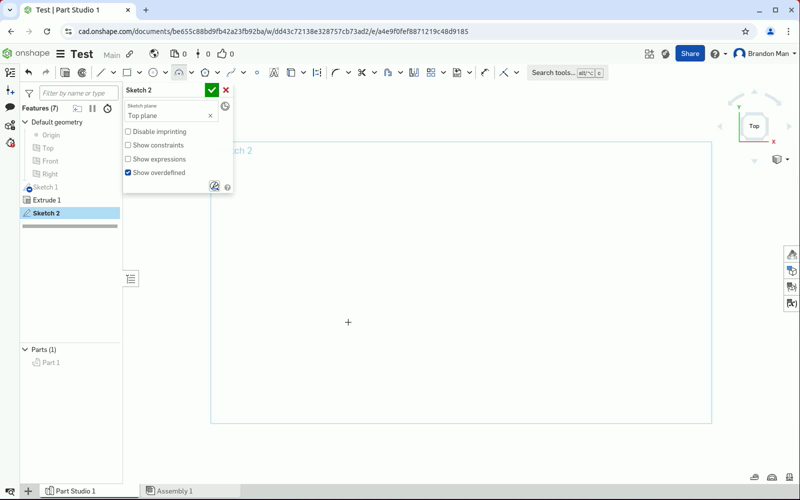
key_up(shift)
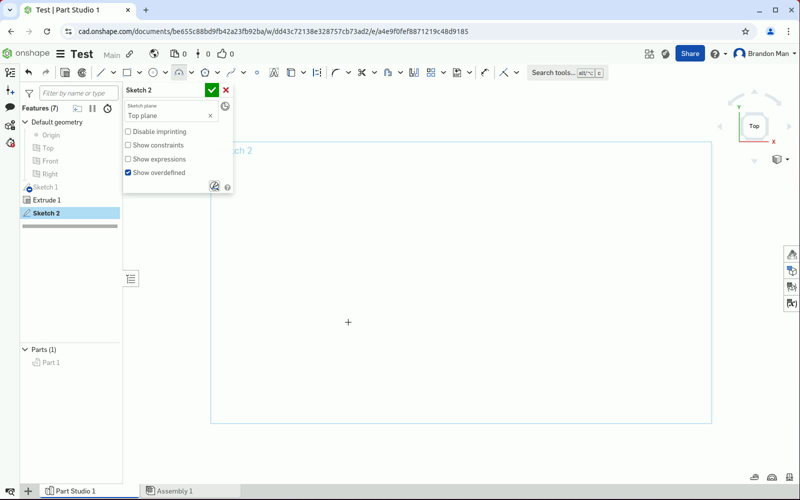
key_down(shift)
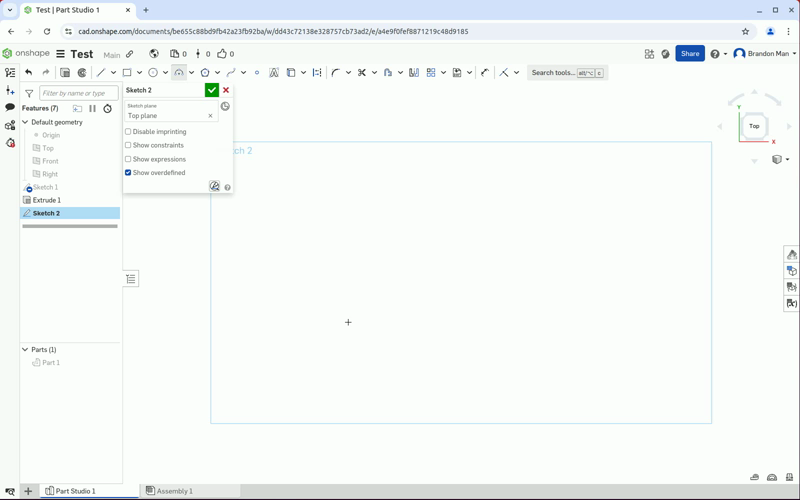
mouse_move(369, 342)
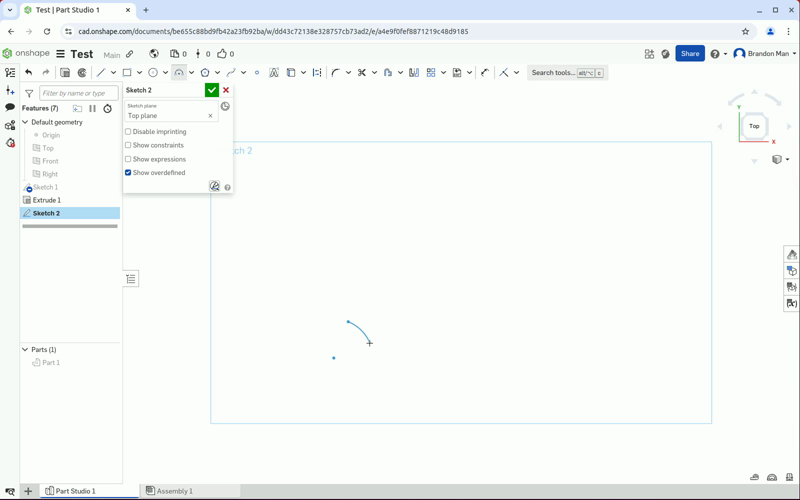
click(369, 342)
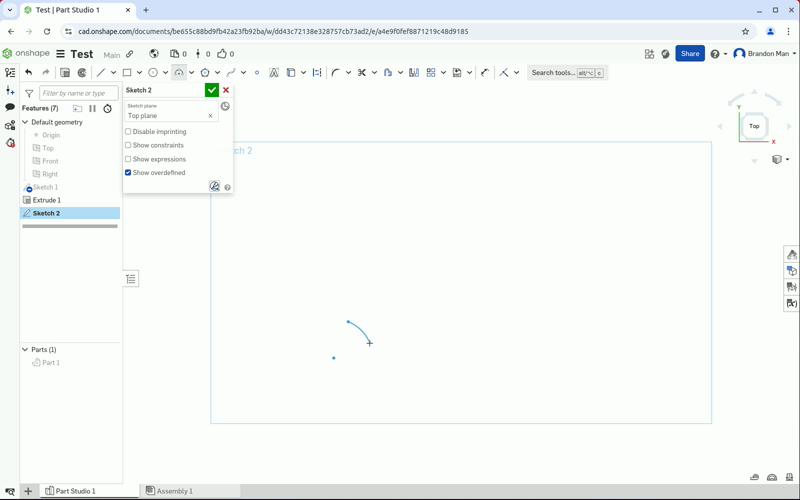
mouse_move(354, 336)
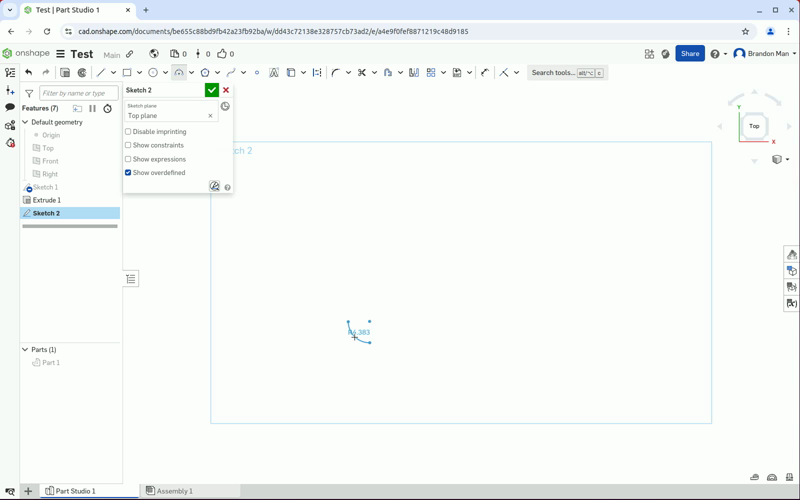
click(354, 336)
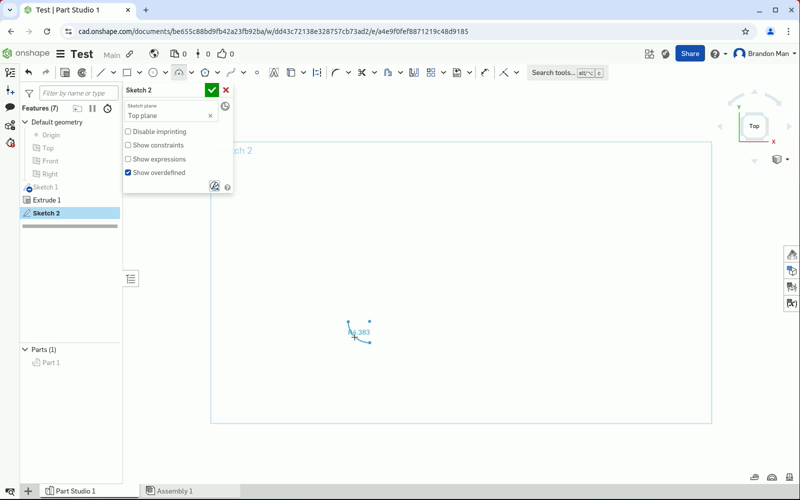
key_up(shift)
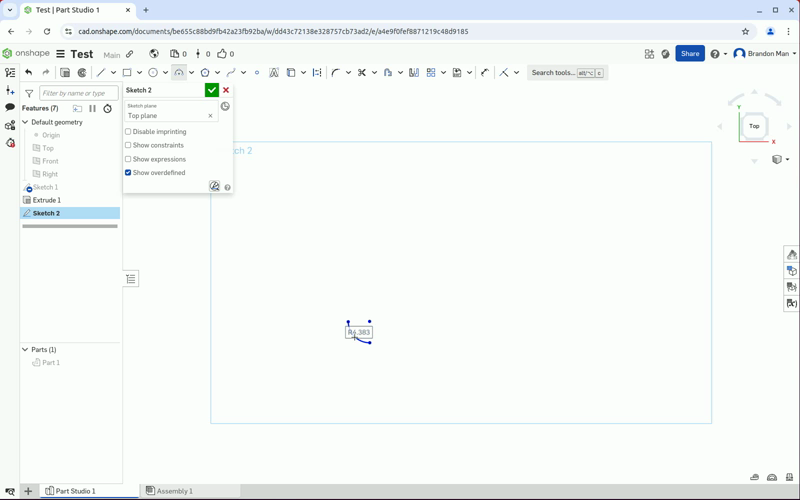
key(esc)
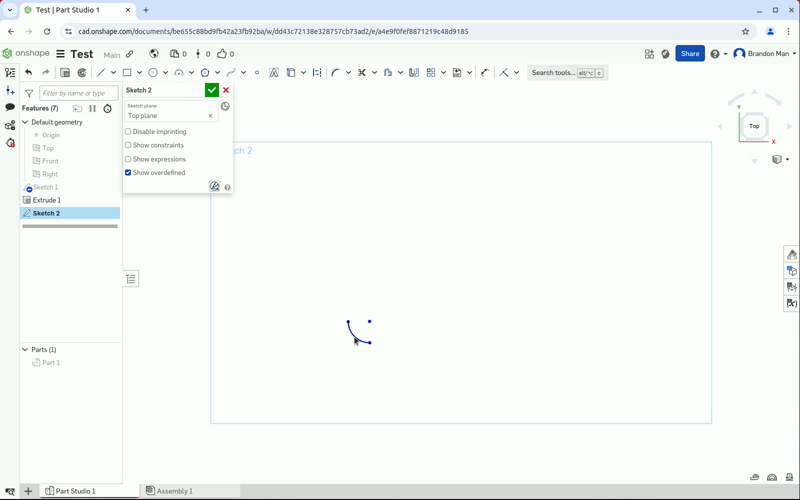
key(l)
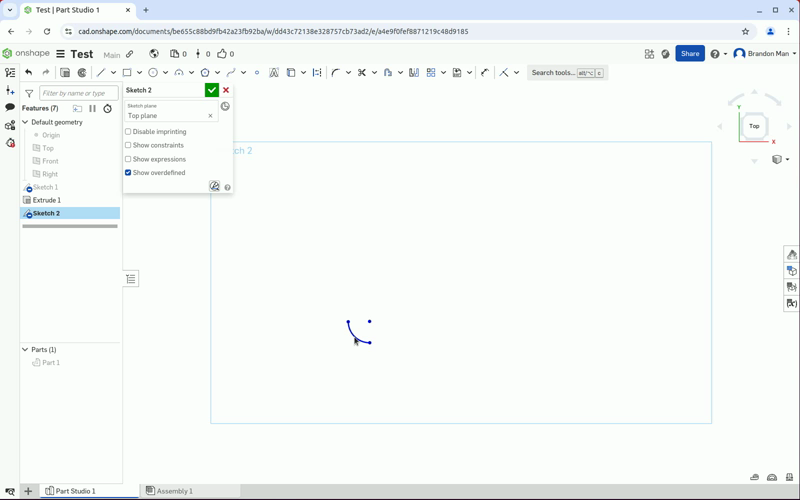
mouse_move(369, 342)
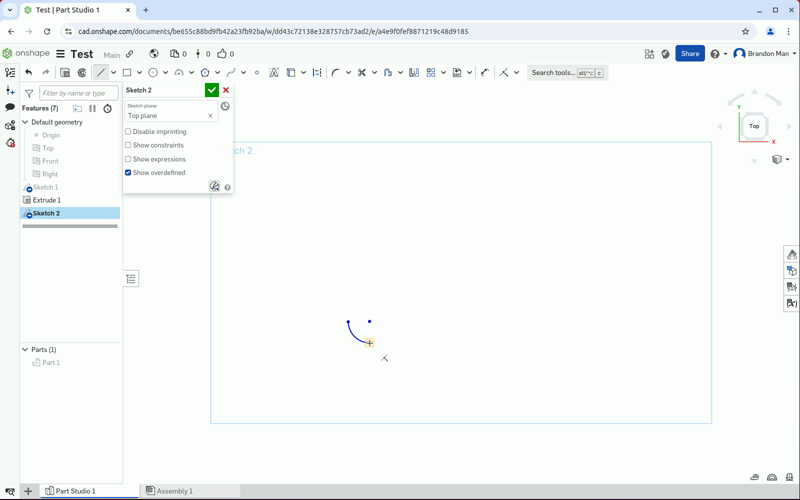
click(369, 342)
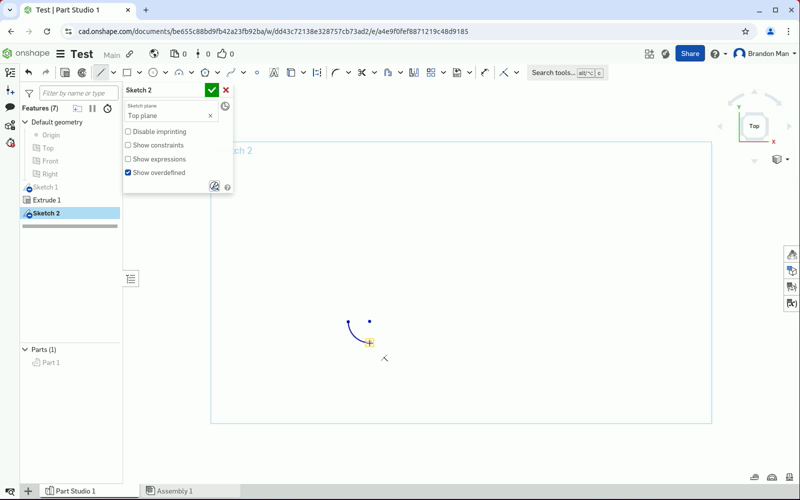
key_down(shift)
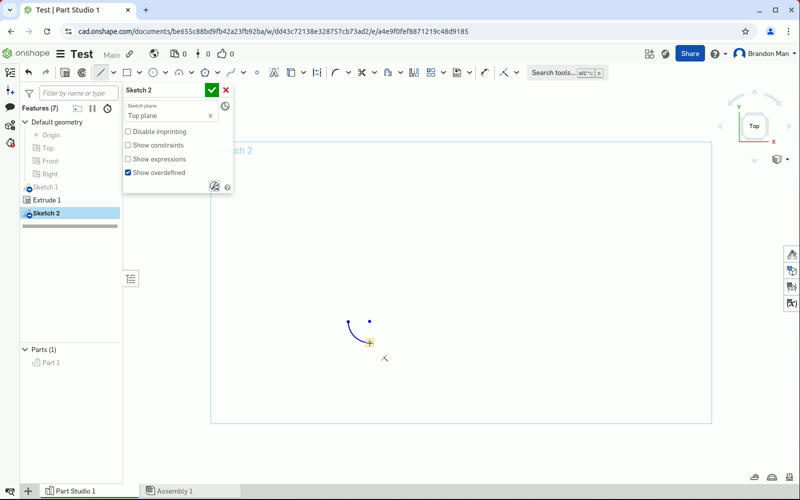
mouse_move(550, 342)
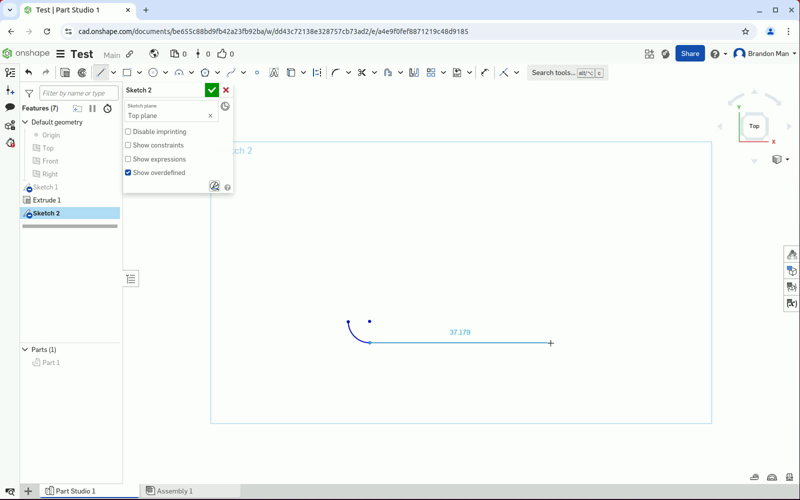
click(550, 342)
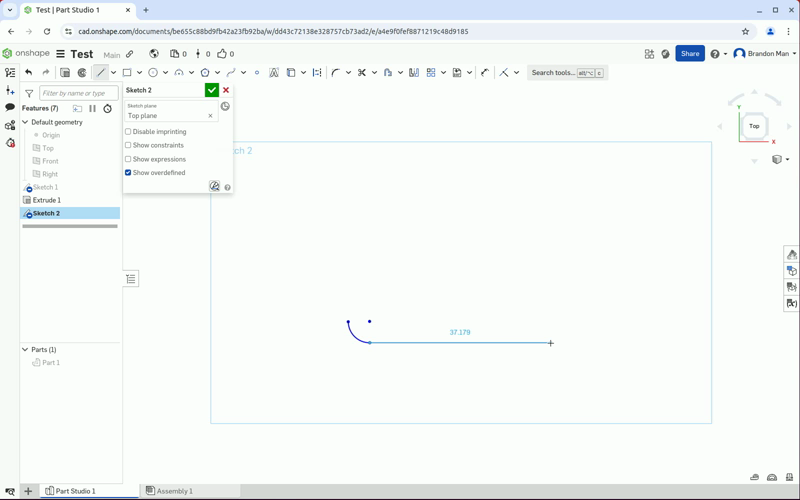
key_up(shift)
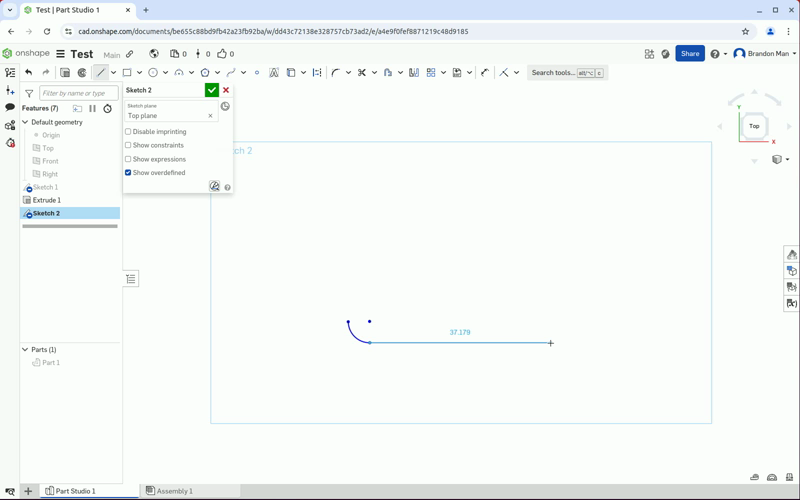
key(esc)
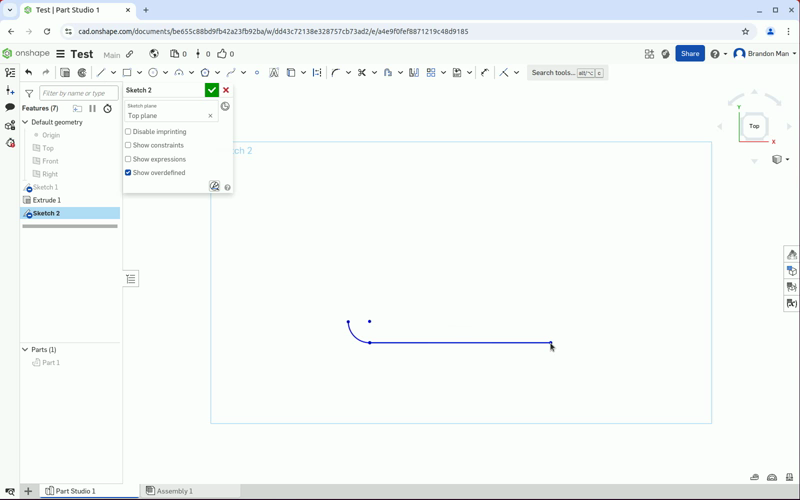
key(a)
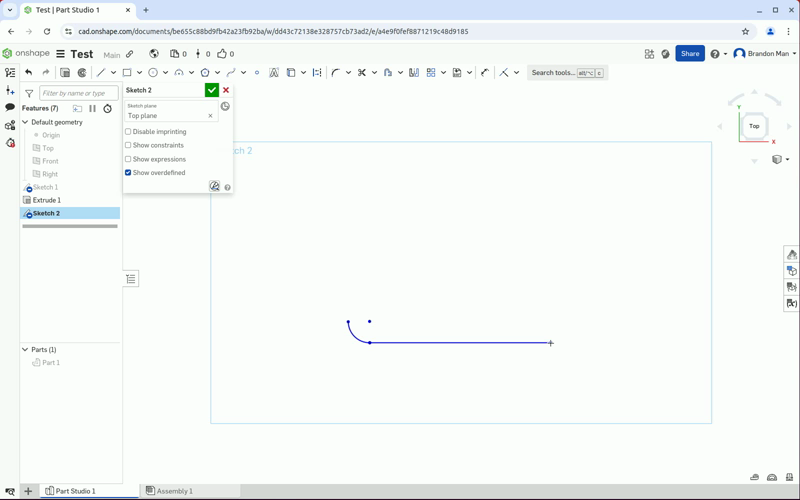
mouse_move(550, 342)
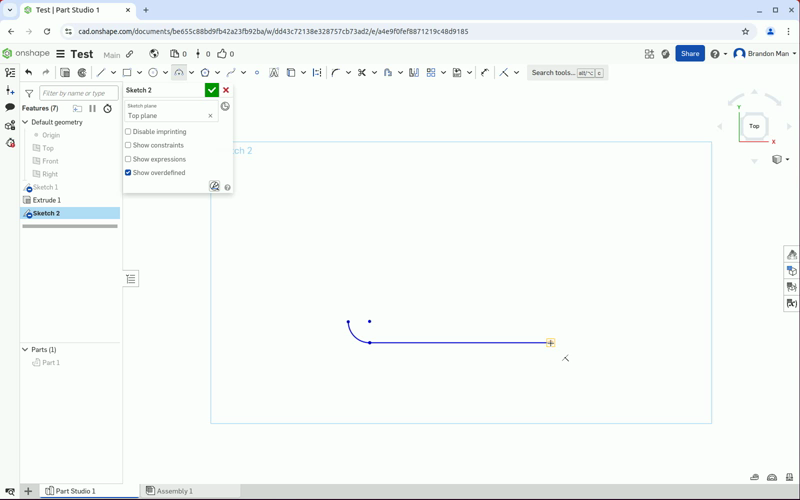
click(550, 342)
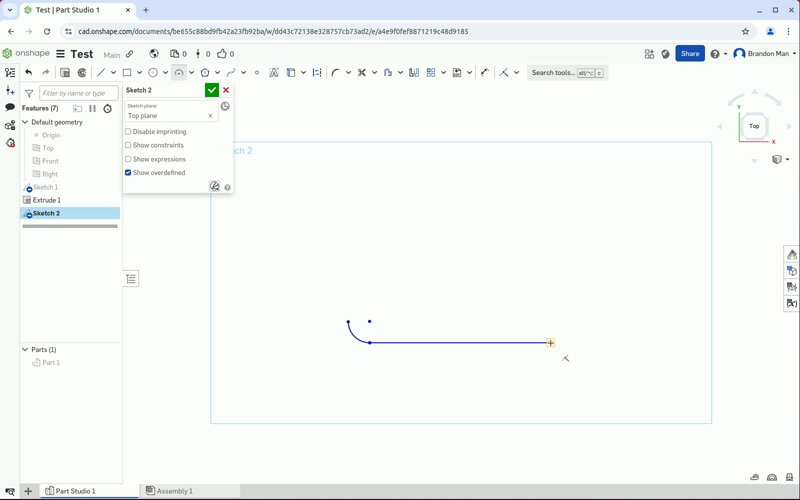
key_down(shift)
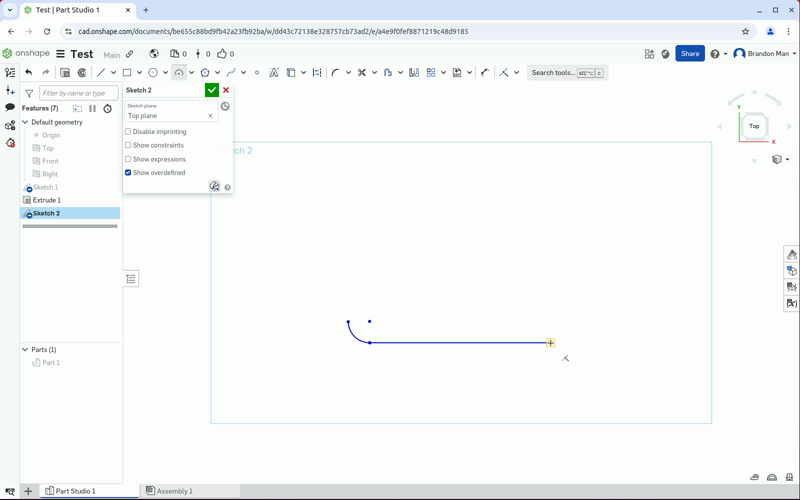
mouse_move(572, 321)
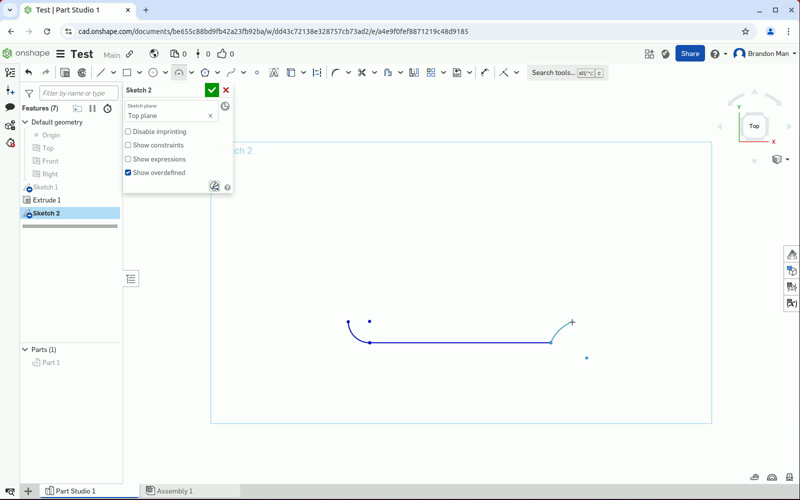
click(572, 321)
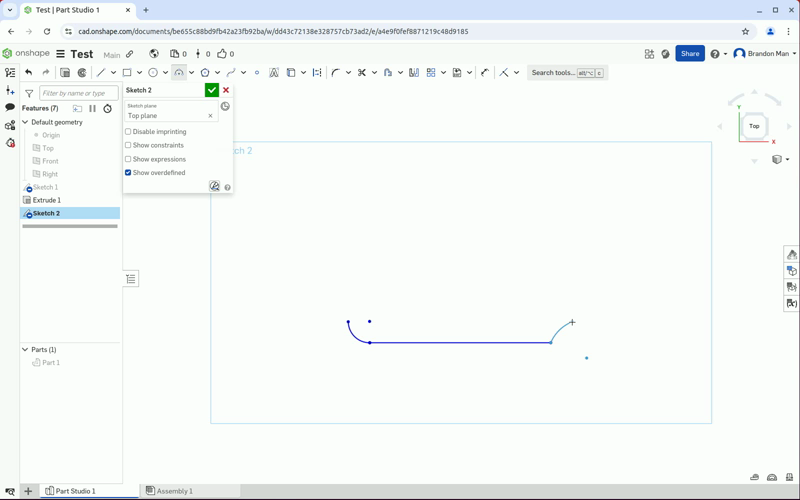
mouse_move(565, 336)
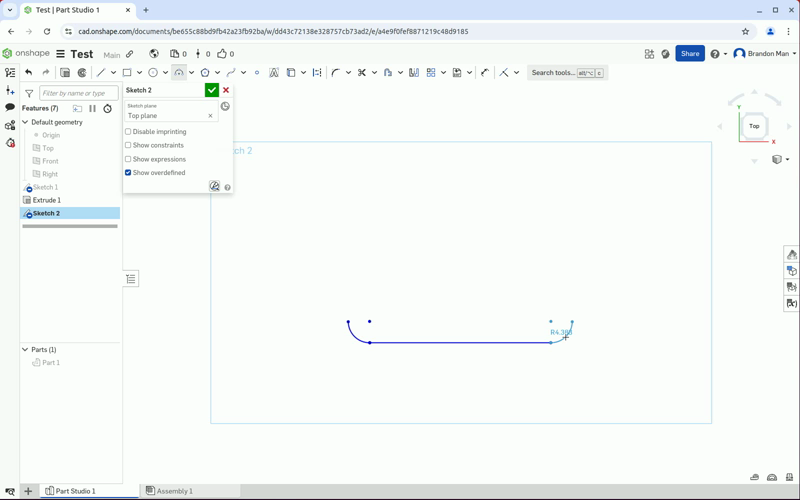
click(565, 336)
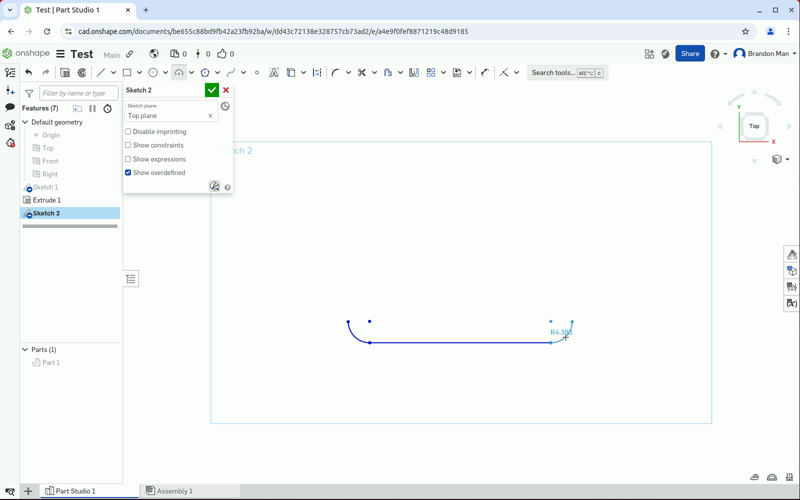
key_up(shift)
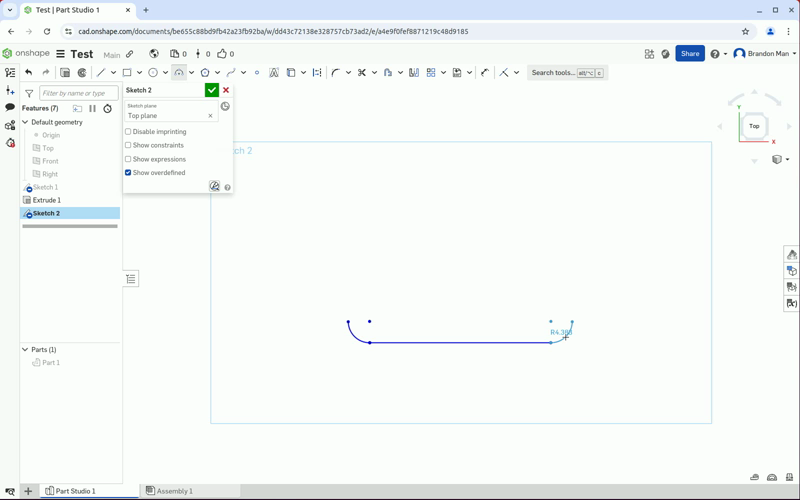
key(esc)
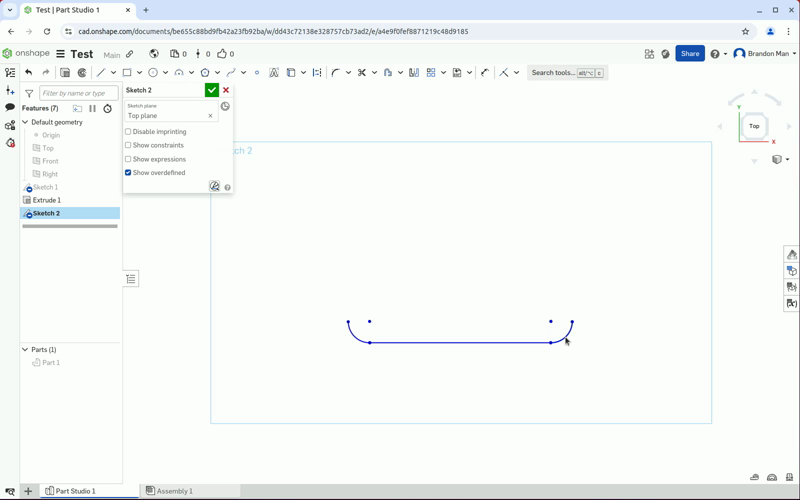
key(l)
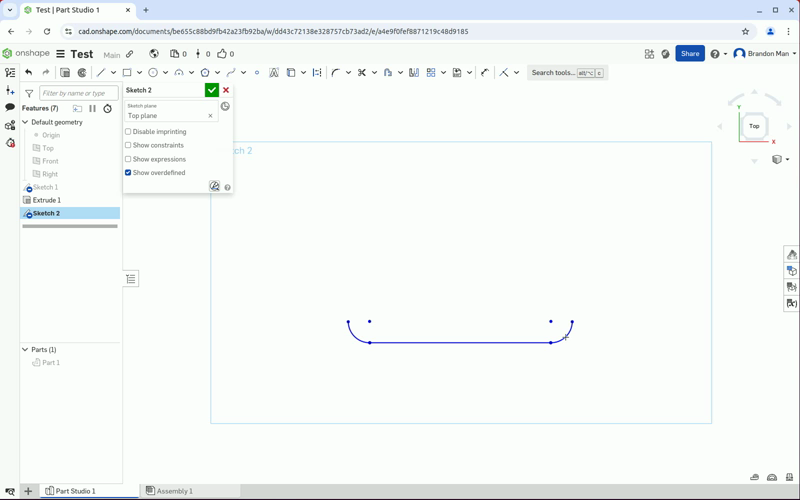
mouse_move(572, 321)
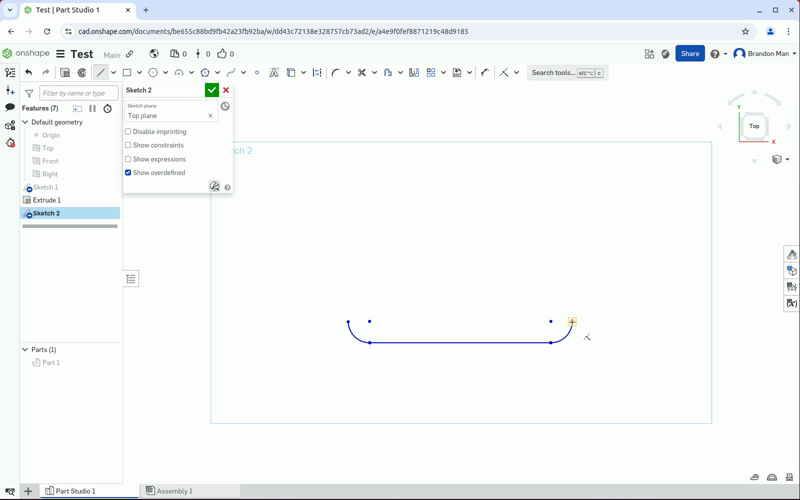
click(572, 321)
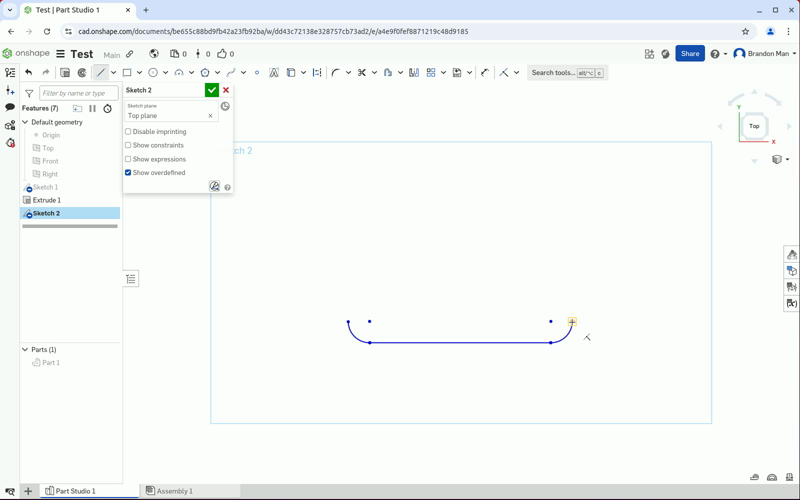
key_down(shift)
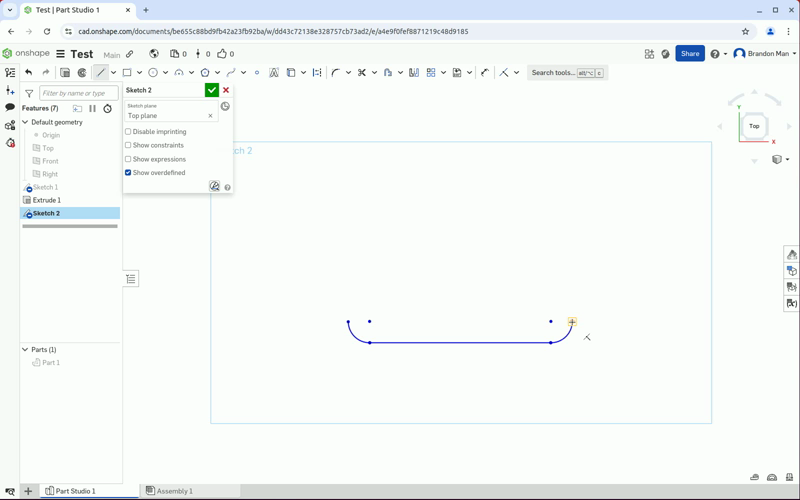
mouse_move(572, 243)
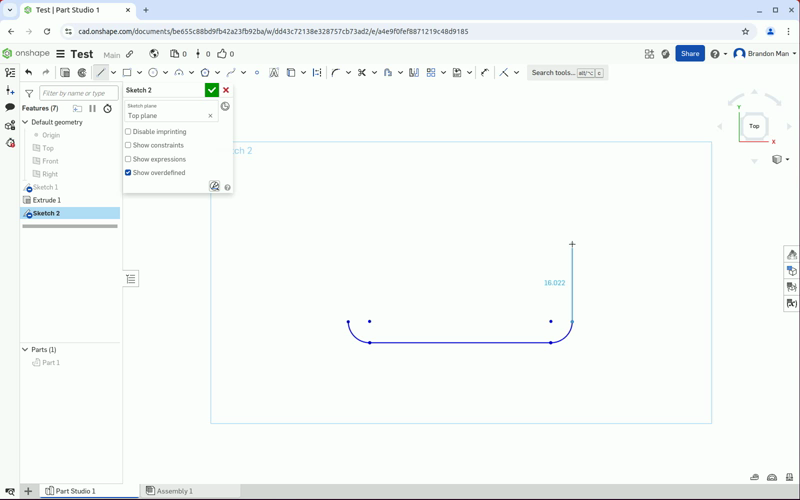
click(572, 243)
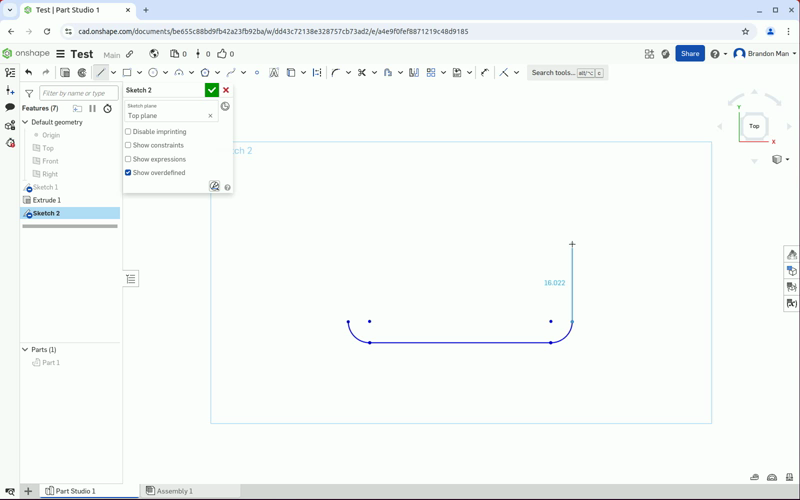
key_up(shift)
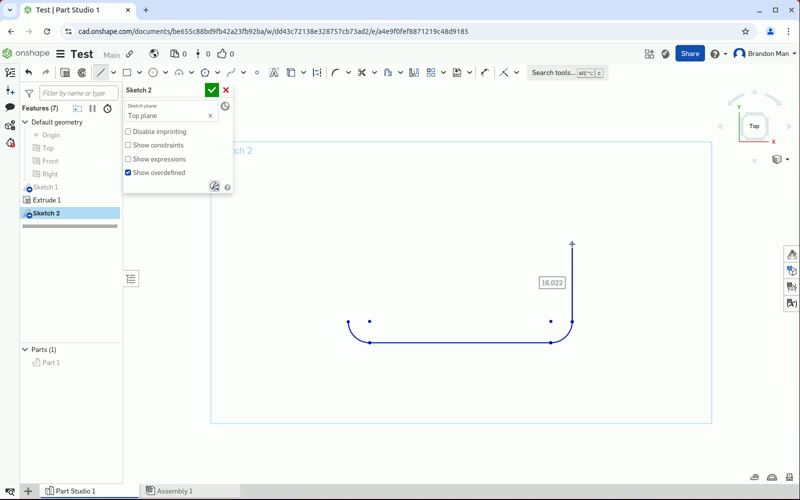
key(esc)
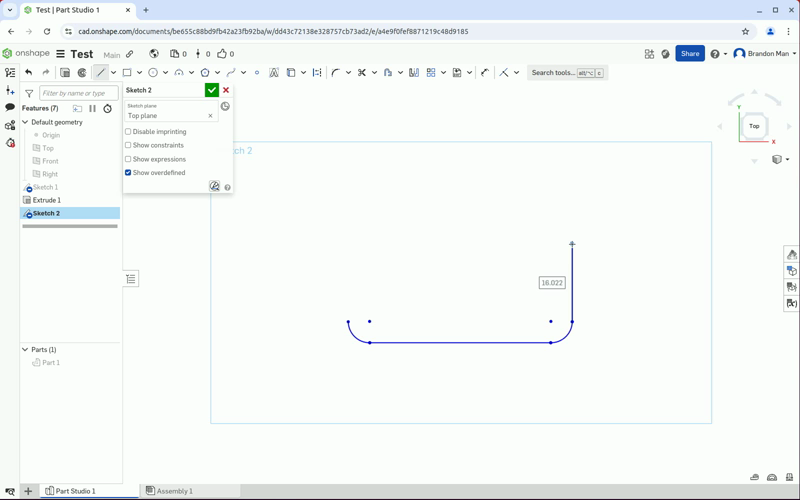
key(a)
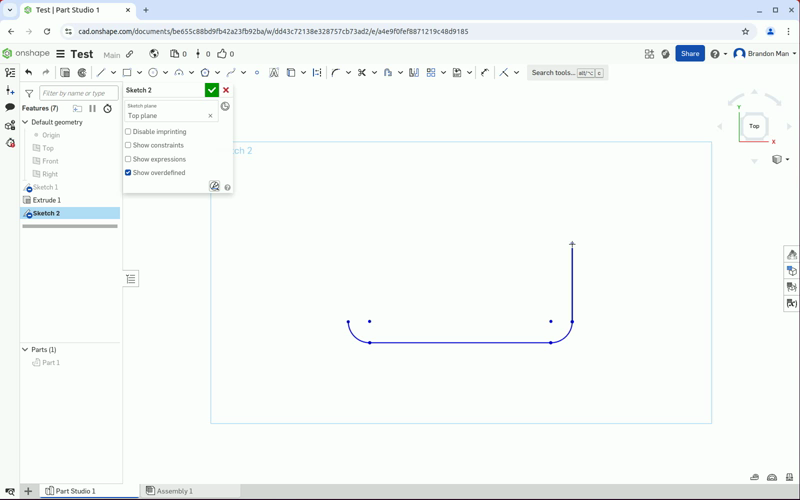
mouse_move(572, 243)
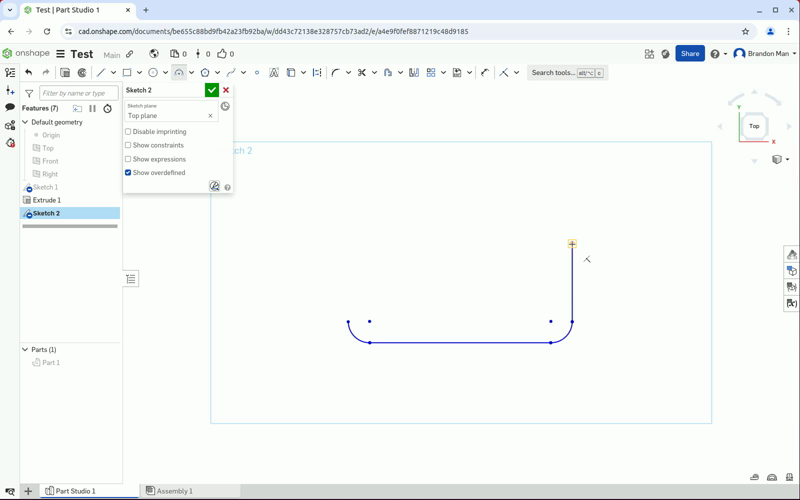
click(572, 243)
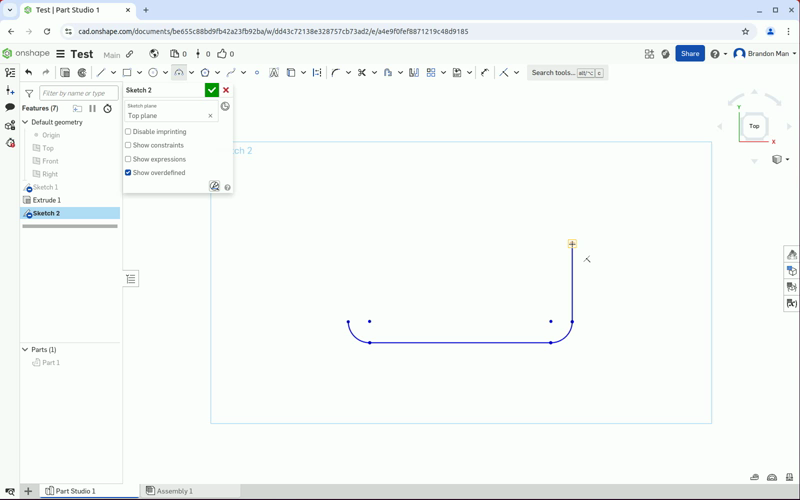
key_down(shift)
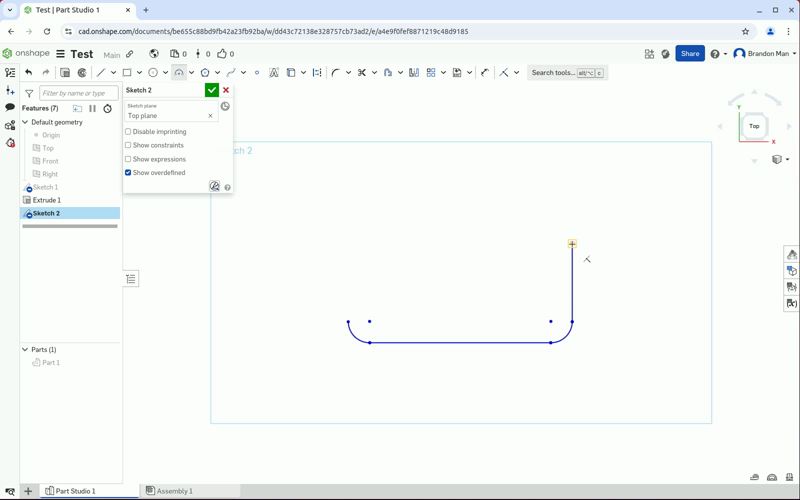
mouse_move(550, 222)
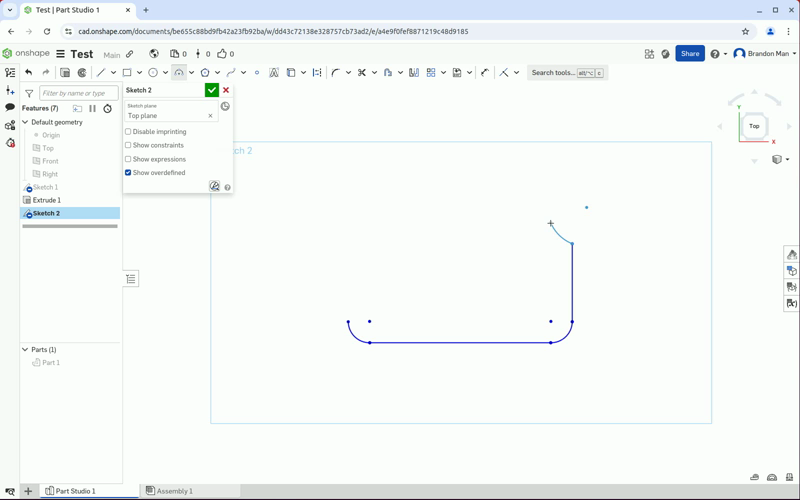
click(550, 222)
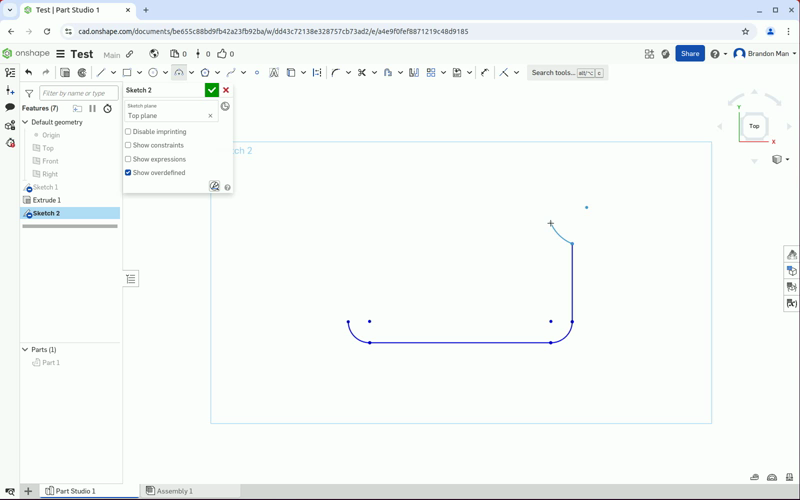
mouse_move(565, 228)
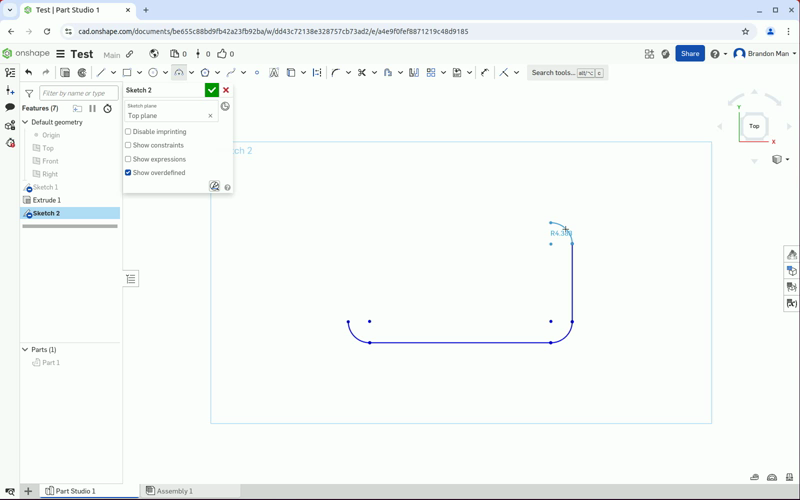
click(565, 228)
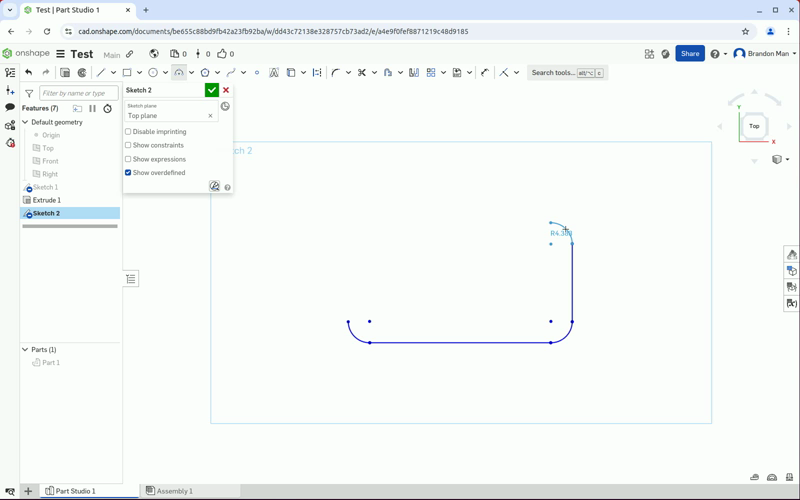
key_up(shift)
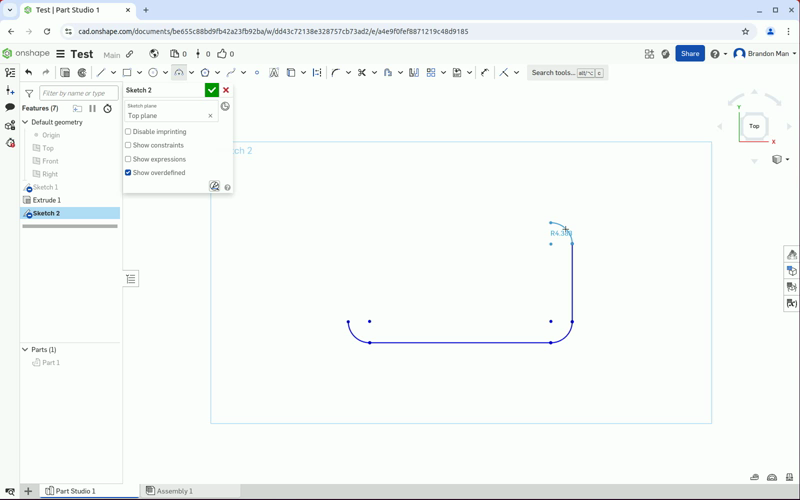
key(esc)
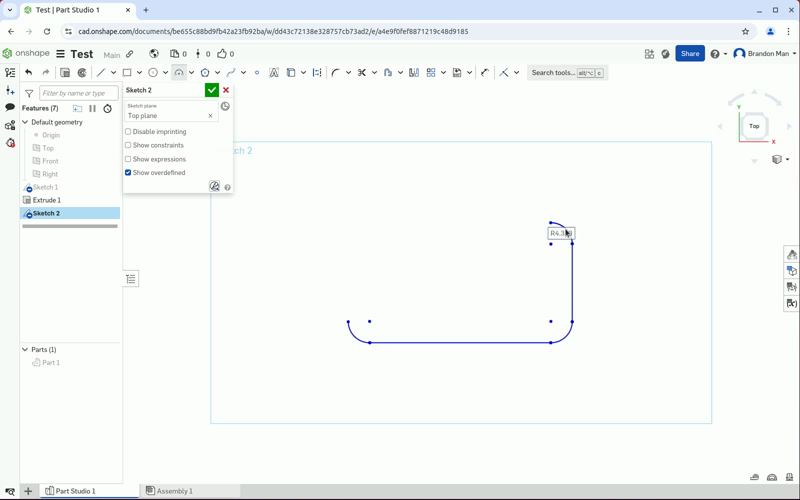
key(l)
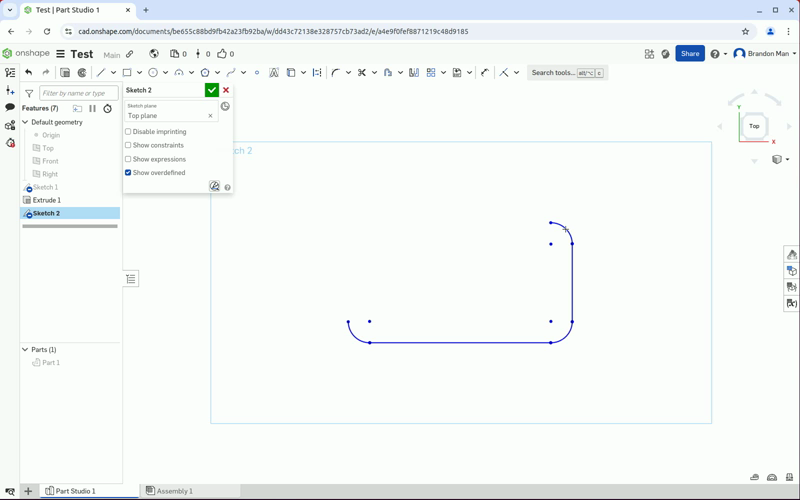
mouse_move(550, 222)
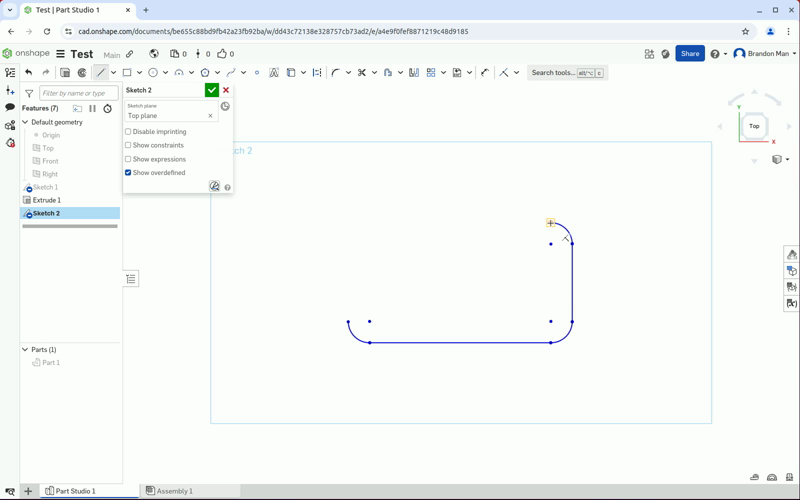
click(550, 222)
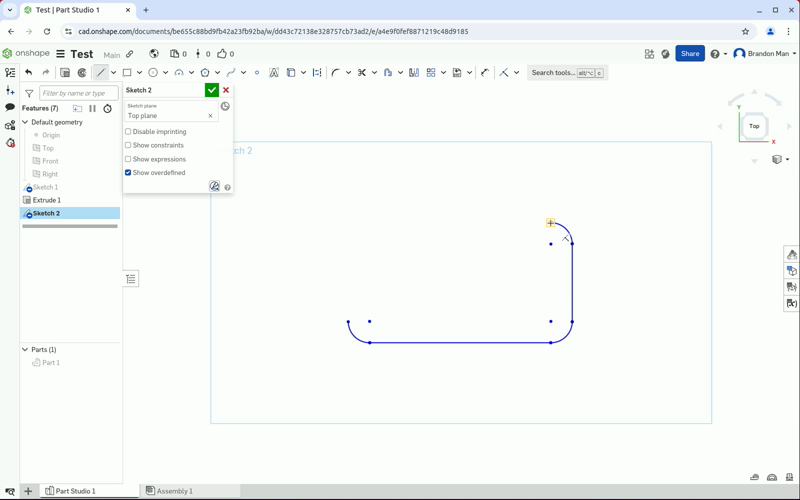
key_down(shift)
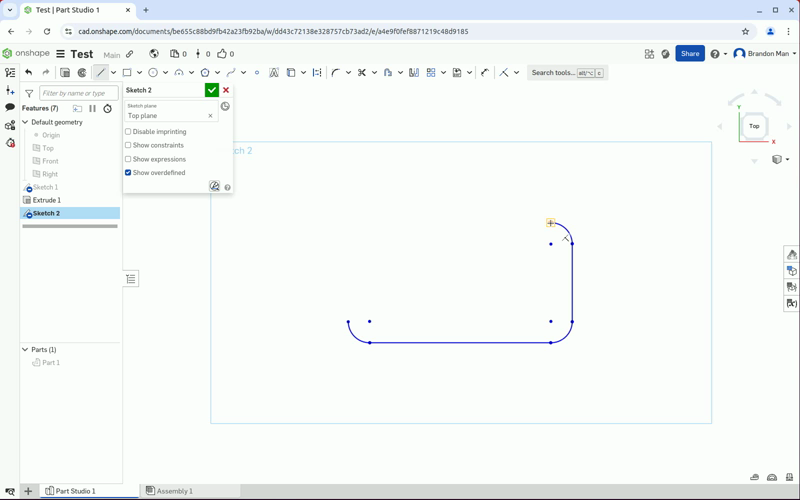
mouse_move(369, 222)
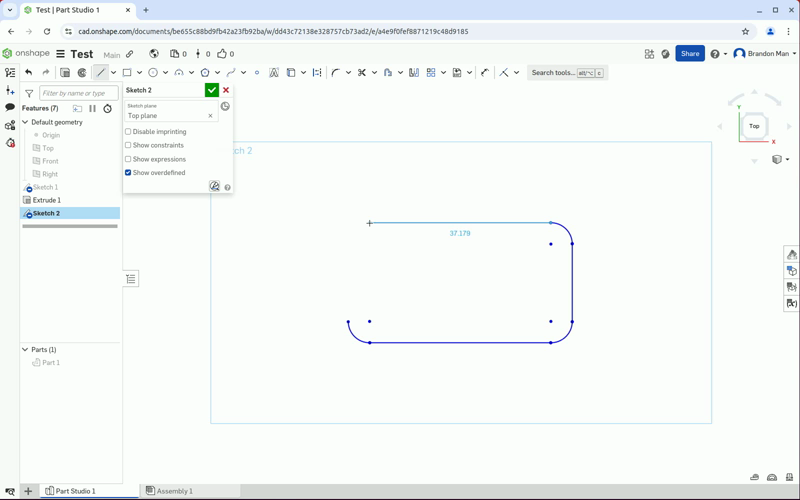
click(369, 222)
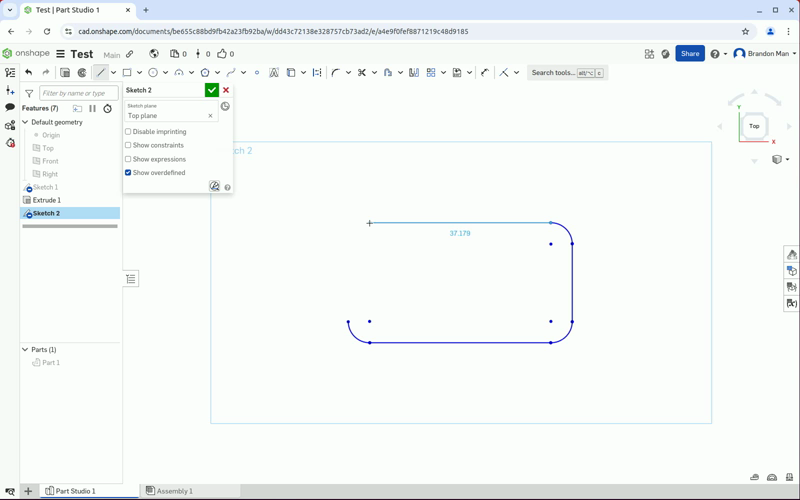
key_up(shift)
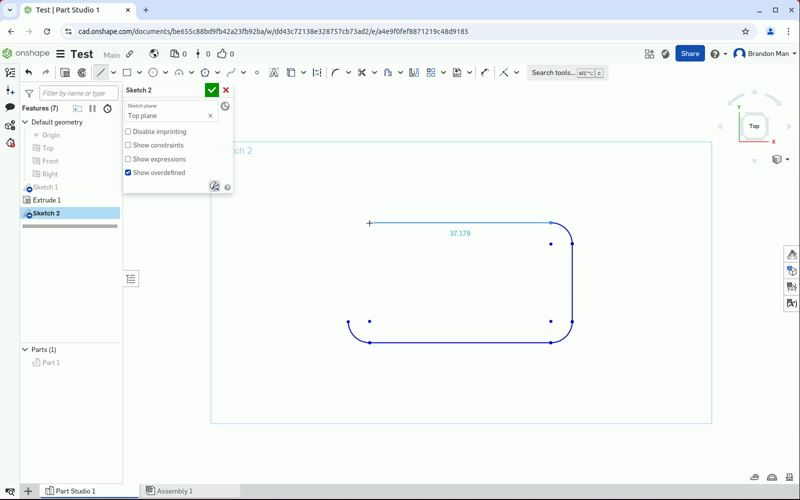
key(esc)
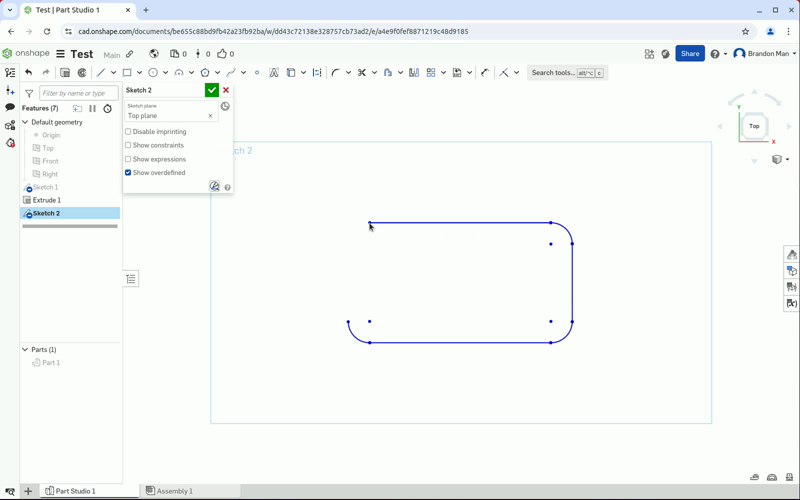
key(a)
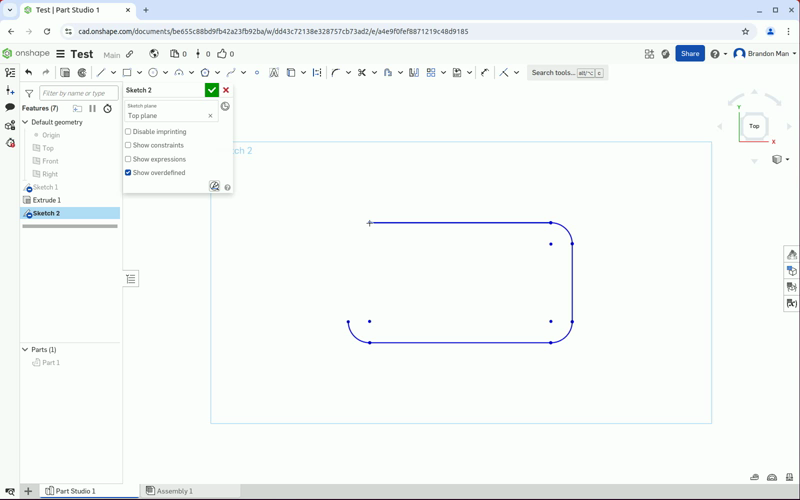
mouse_move(369, 222)
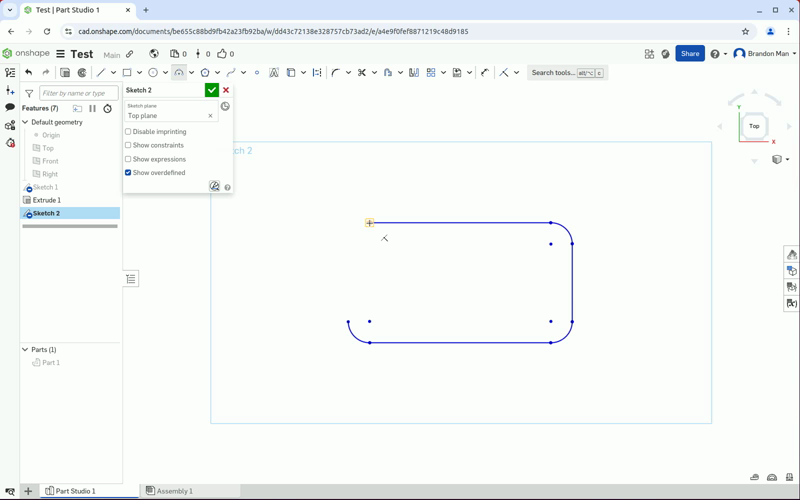
click(369, 222)
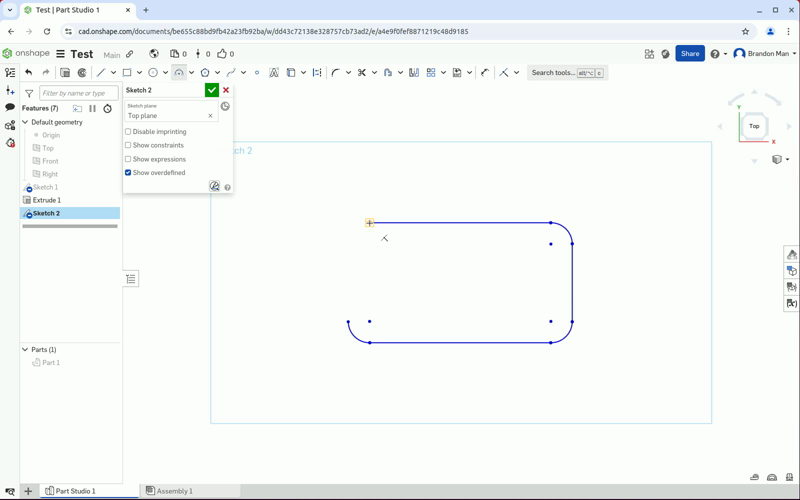
key_down(shift)
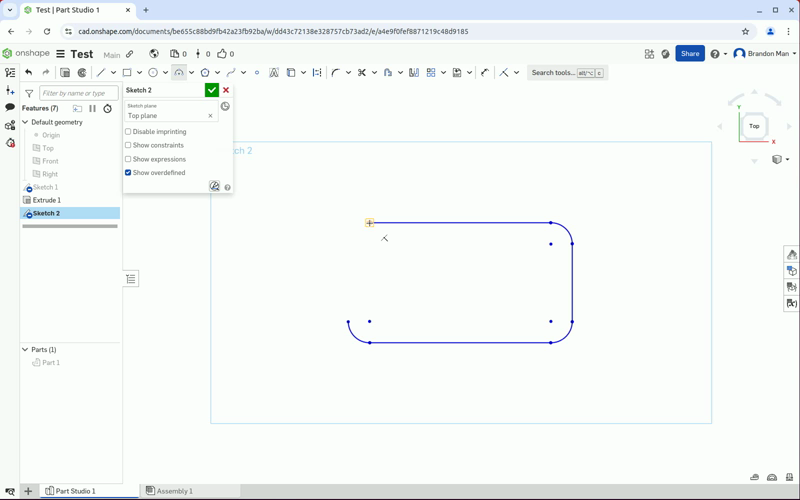
mouse_move(348, 243)
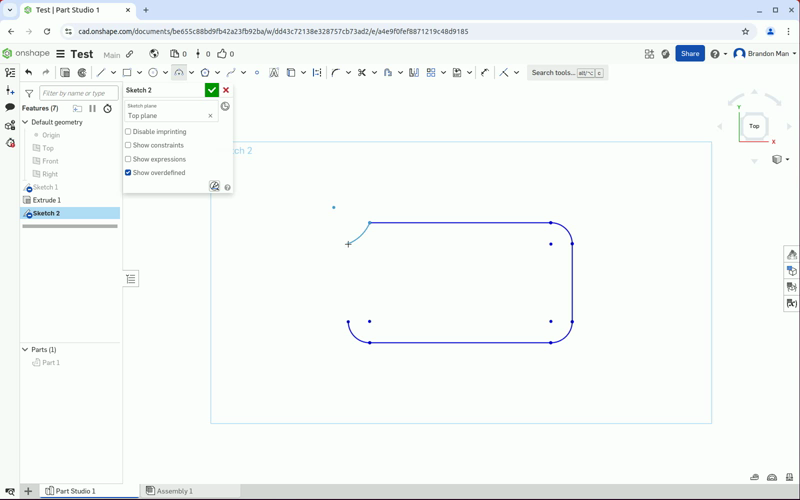
click(348, 243)
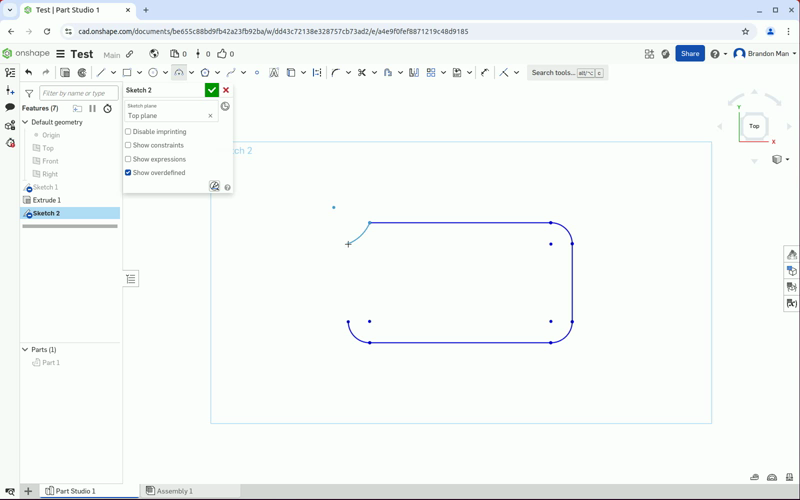
mouse_move(354, 228)
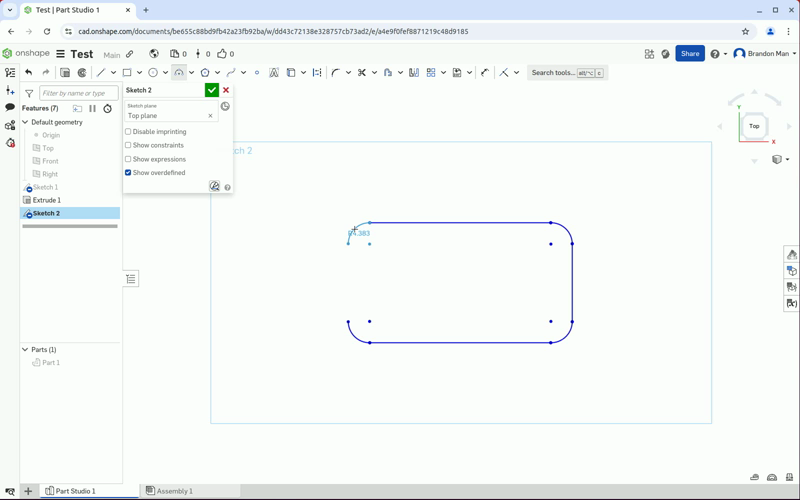
click(354, 228)
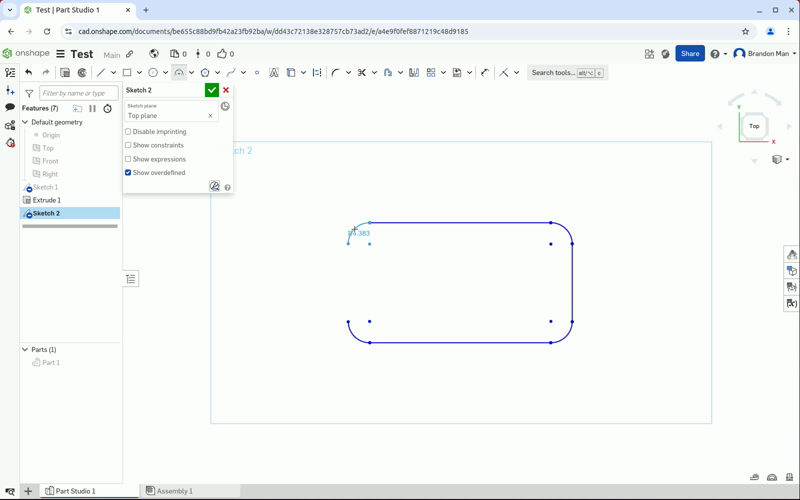
key_up(shift)
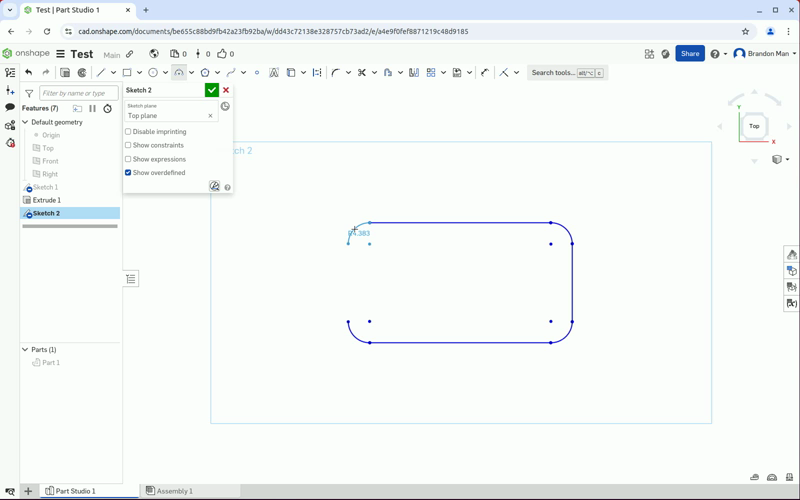
key(esc)
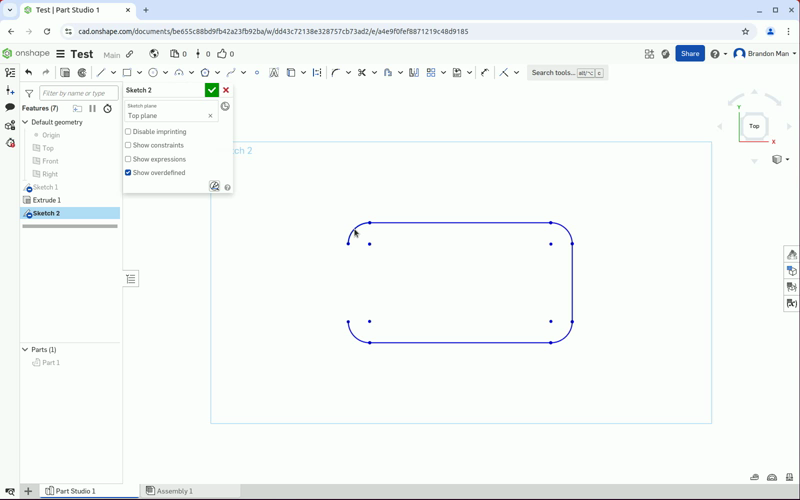
key(l)
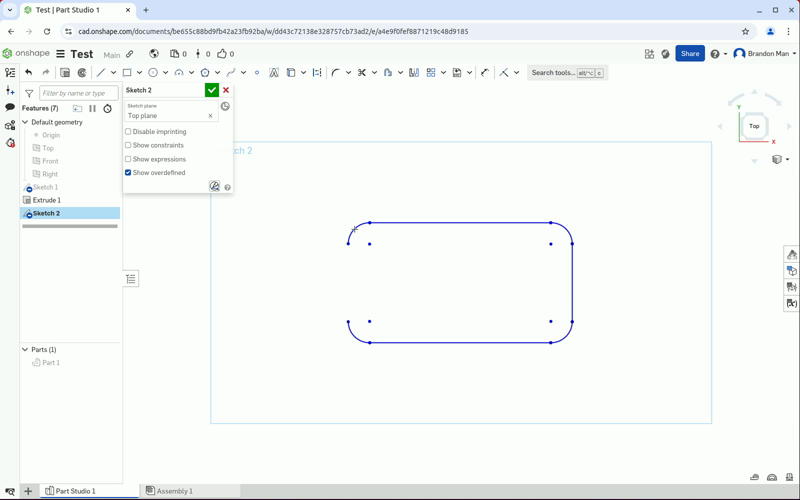
mouse_move(348, 243)
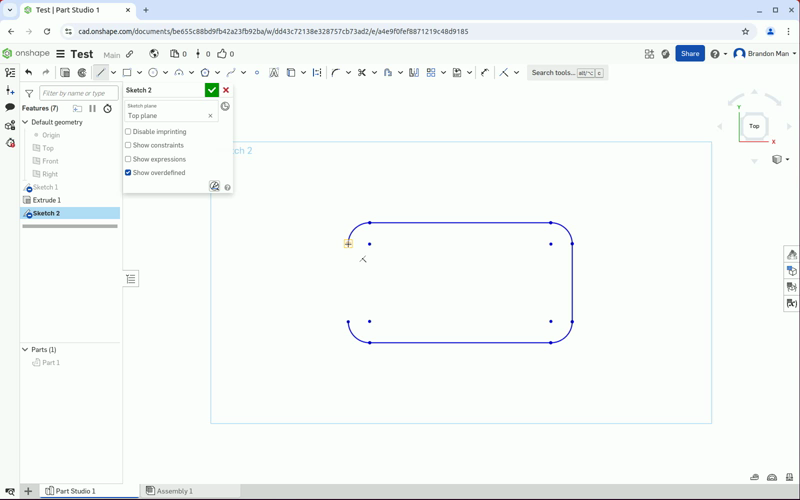
click(348, 243)
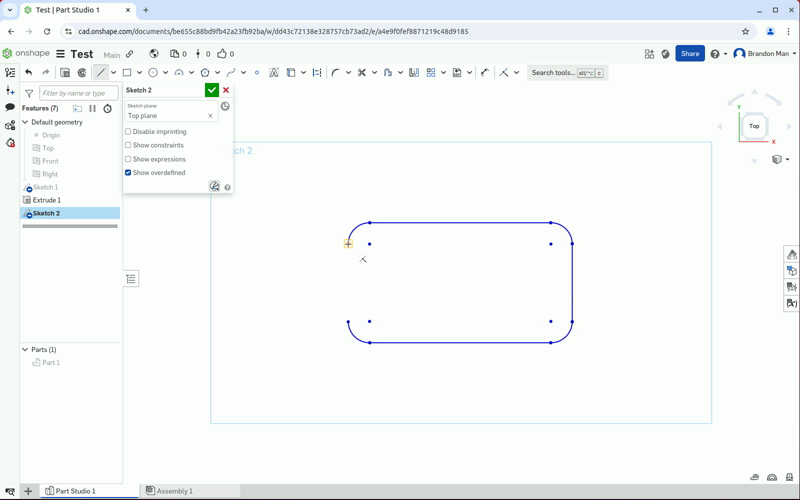
key_down(shift)
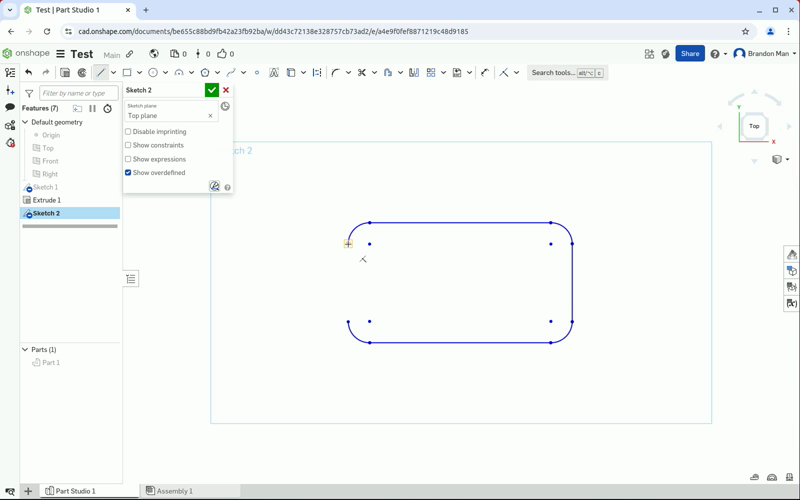
mouse_move(348, 321)
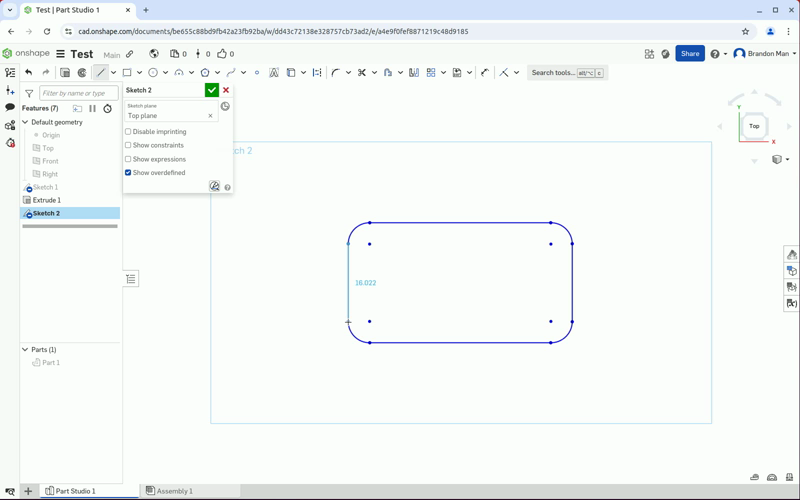
key_up(shift)
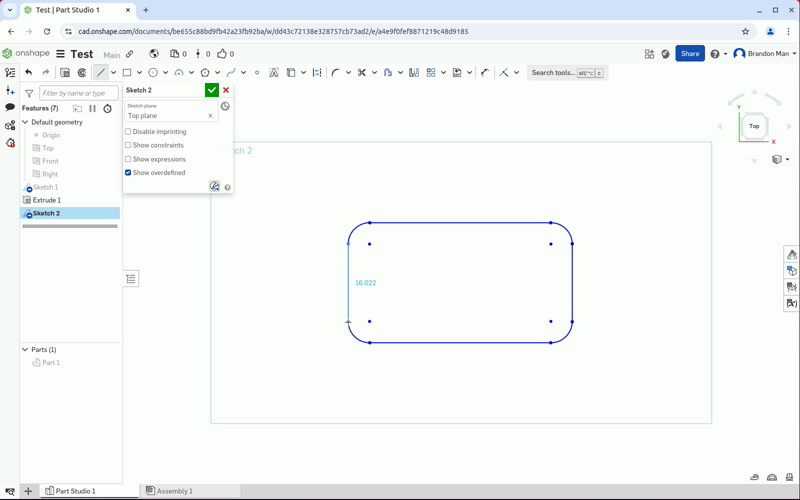
click(348, 321)
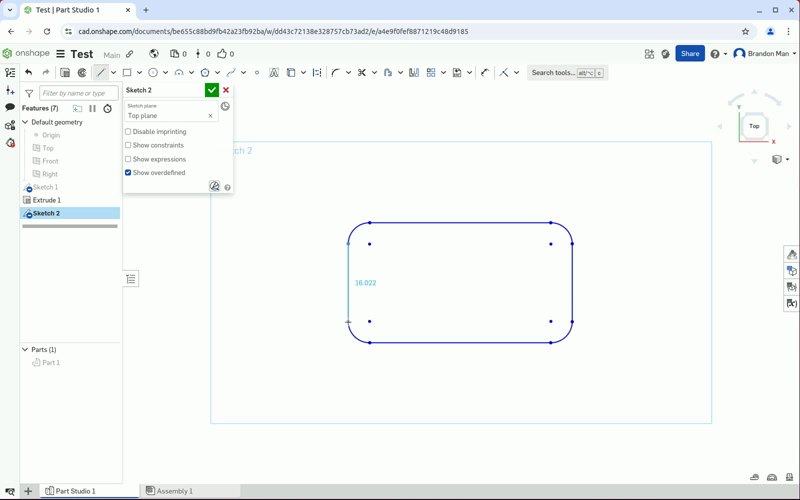
key(esc)
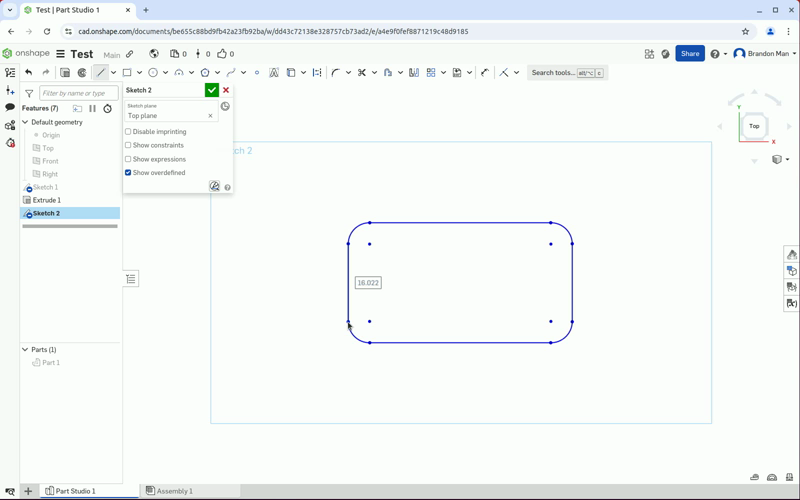
key(a)
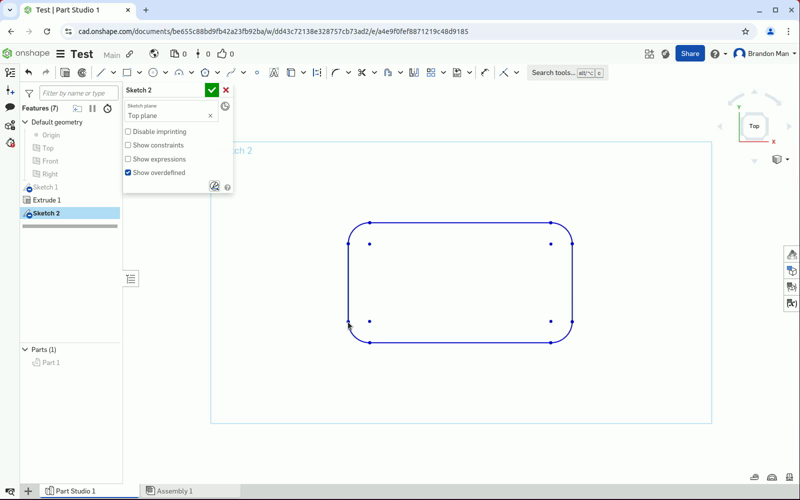
key_down(shift)
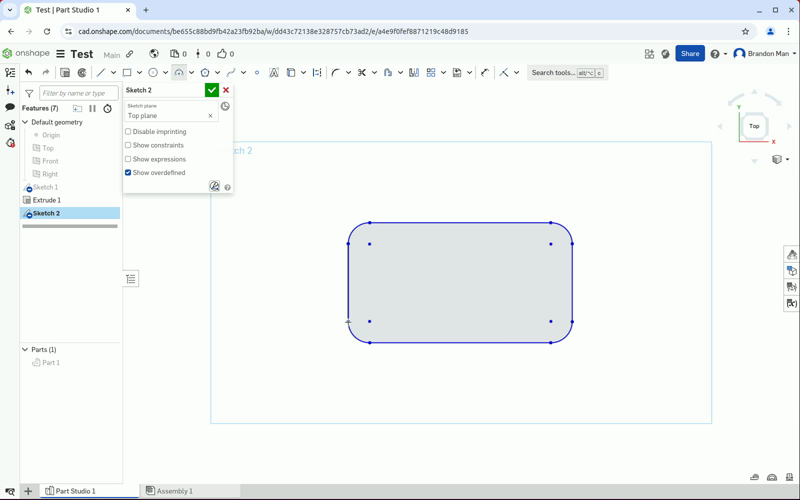
mouse_move(355, 321)
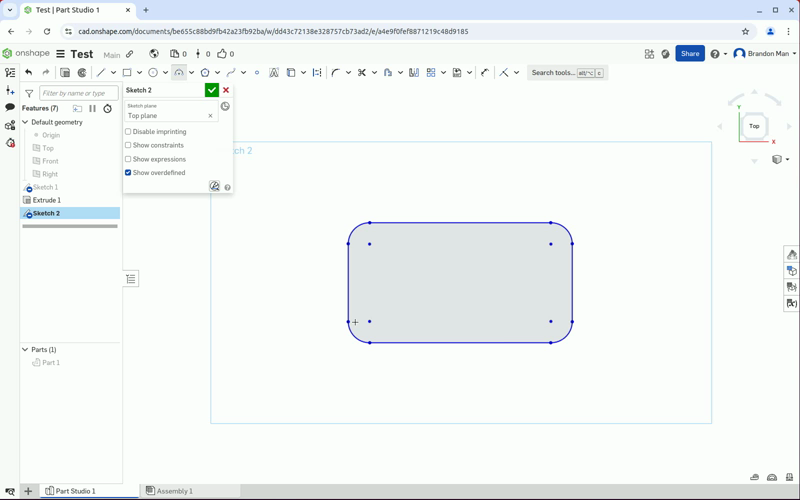
click(355, 321)
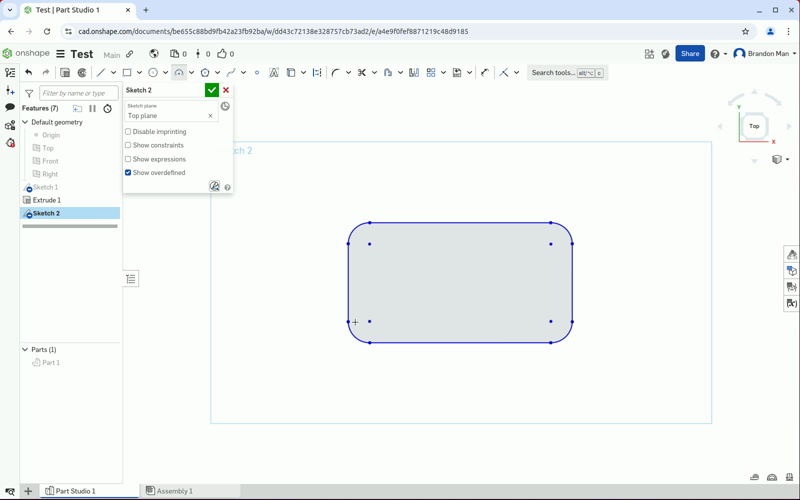
key_up(shift)
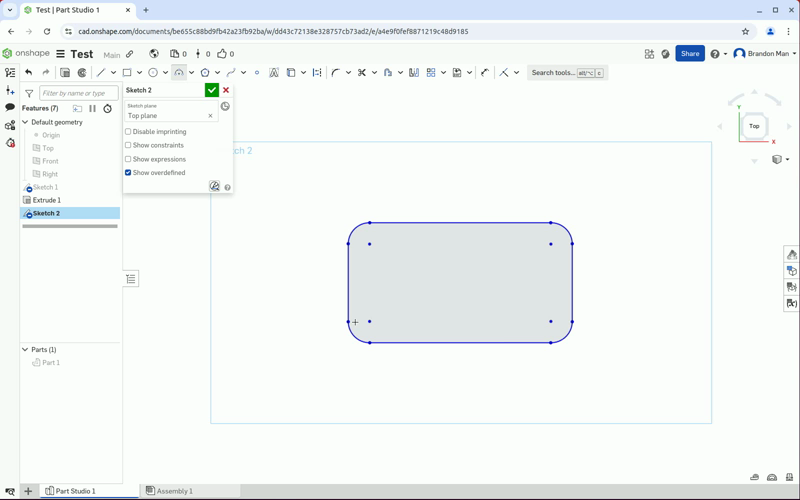
key_down(shift)
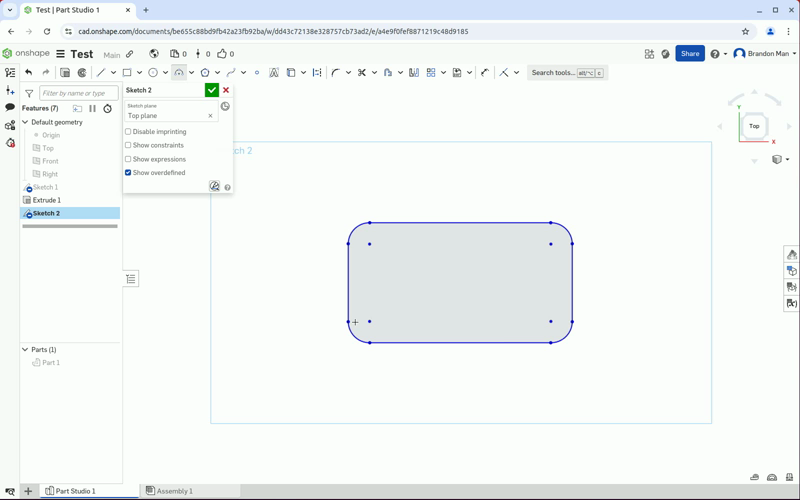
mouse_move(369, 338)
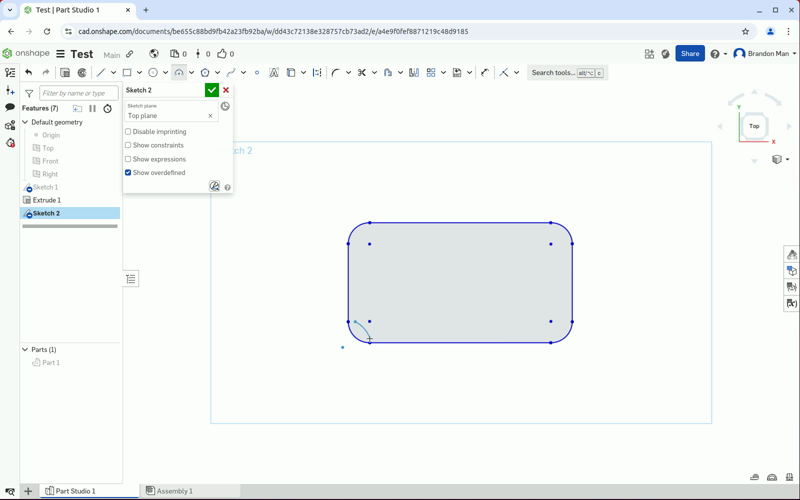
click(369, 338)
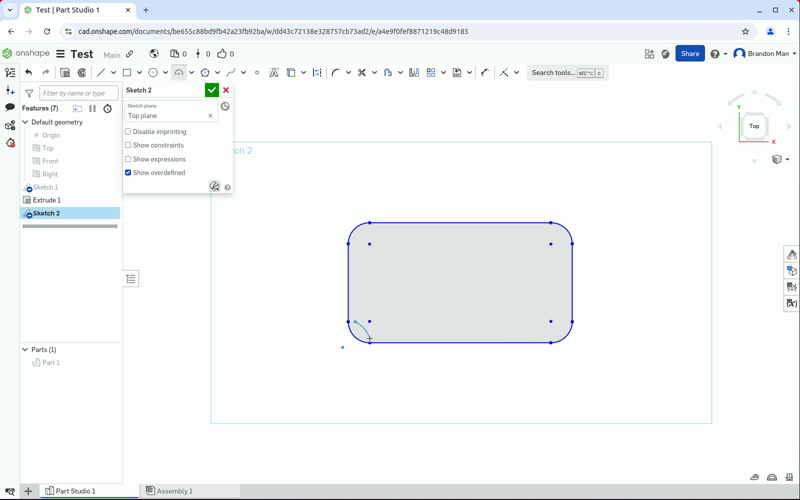
mouse_move(359, 332)
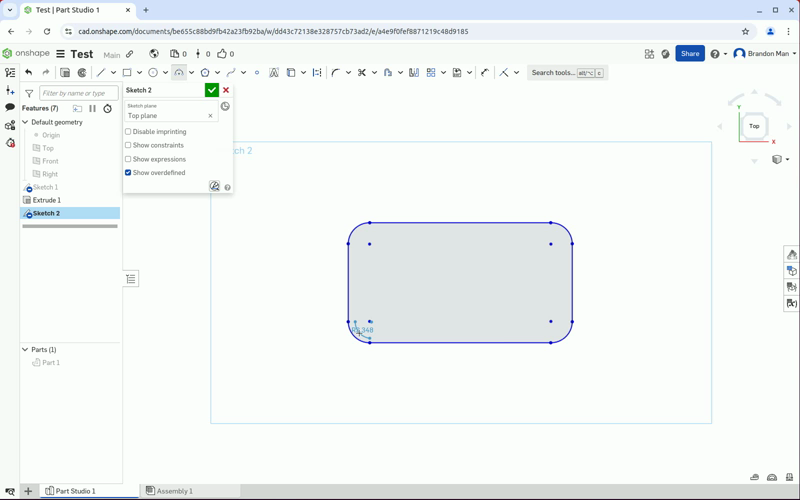
click(359, 332)
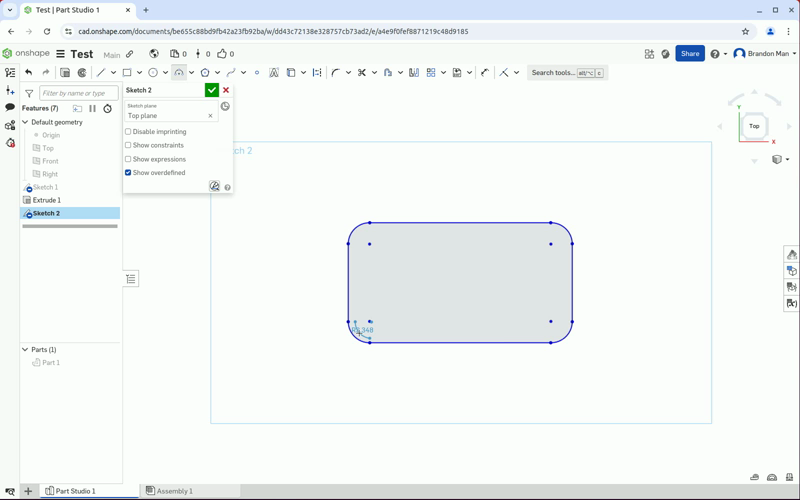
key_up(shift)
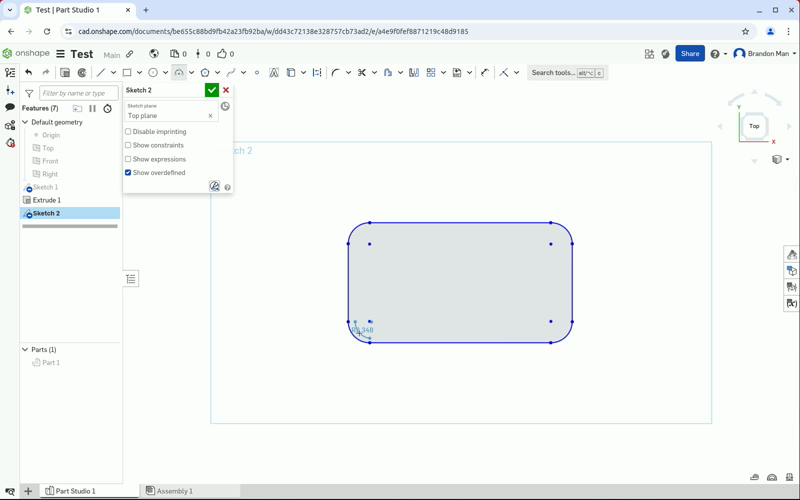
key(esc)
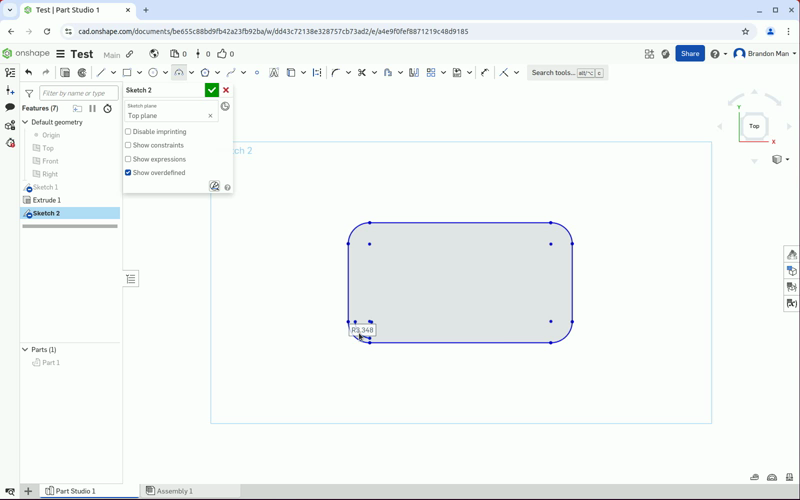
key(l)
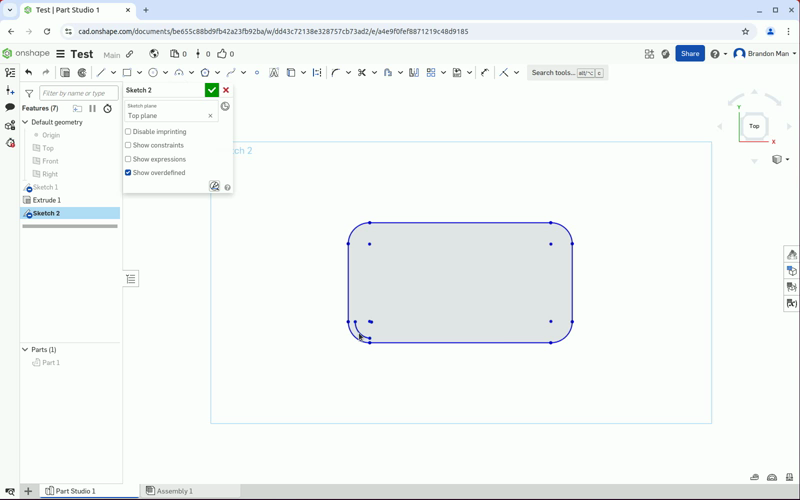
mouse_move(369, 338)
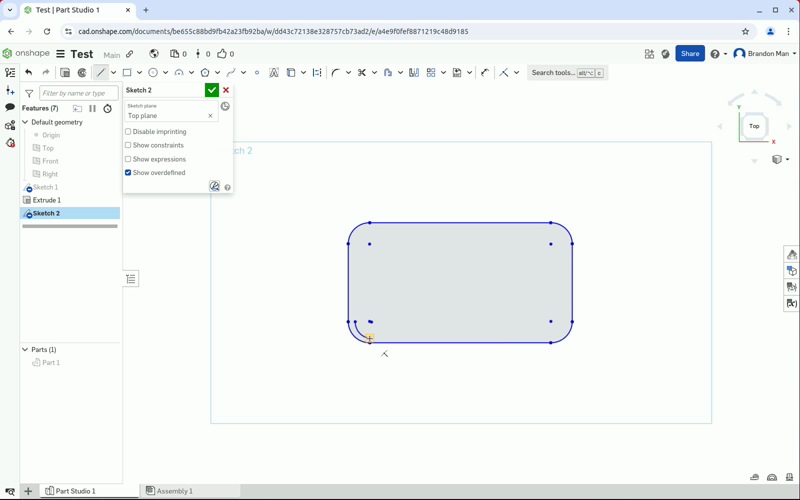
click(369, 338)
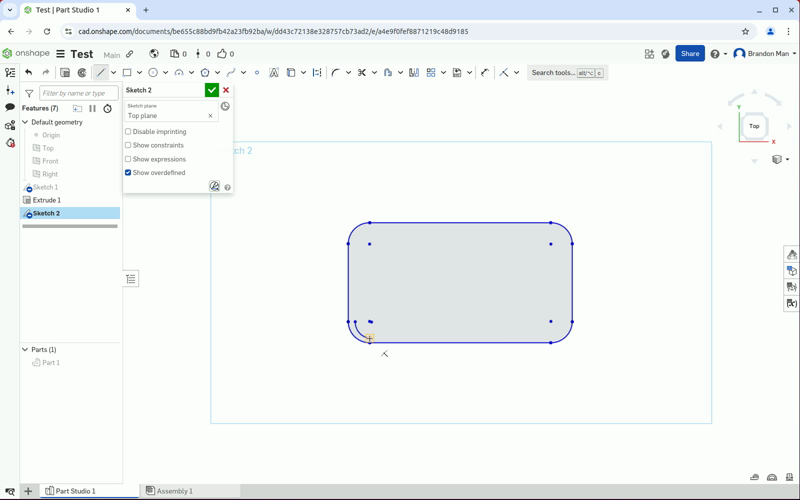
key_down(shift)
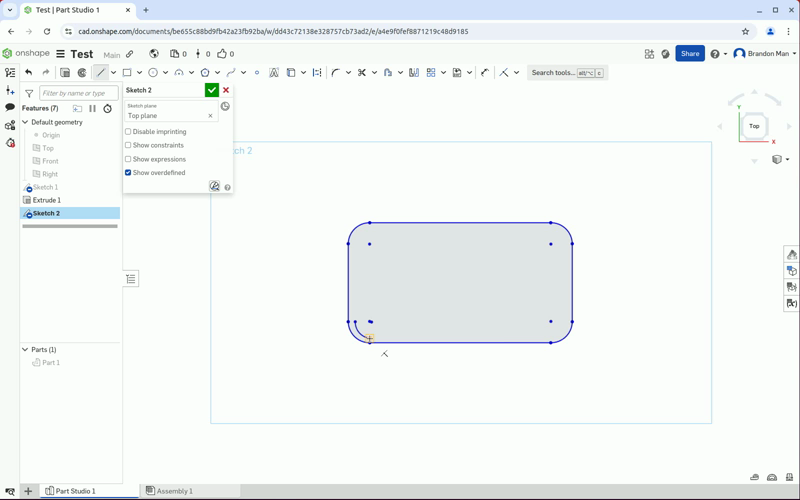
mouse_move(550, 338)
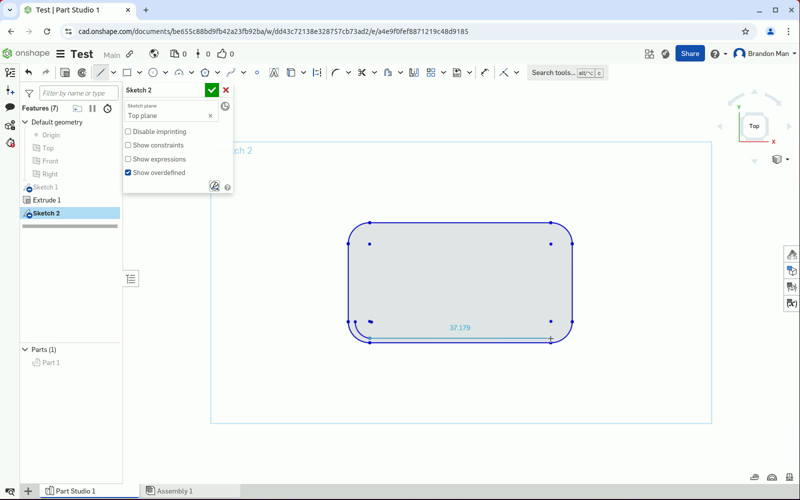
click(550, 338)
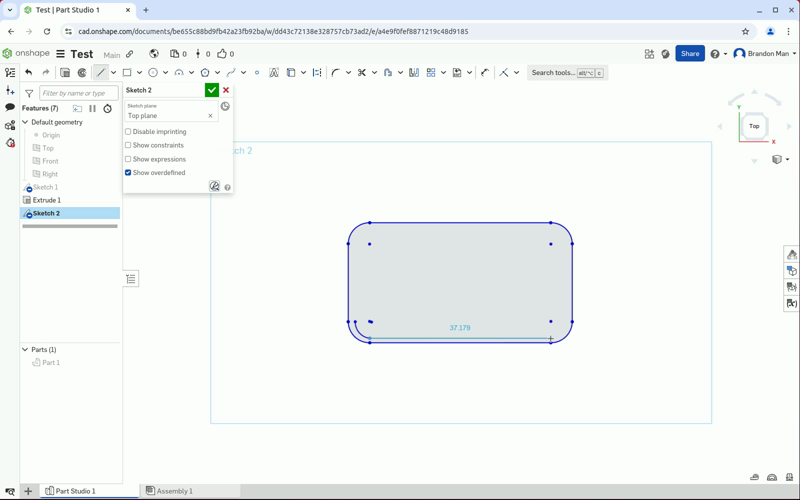
key_up(shift)
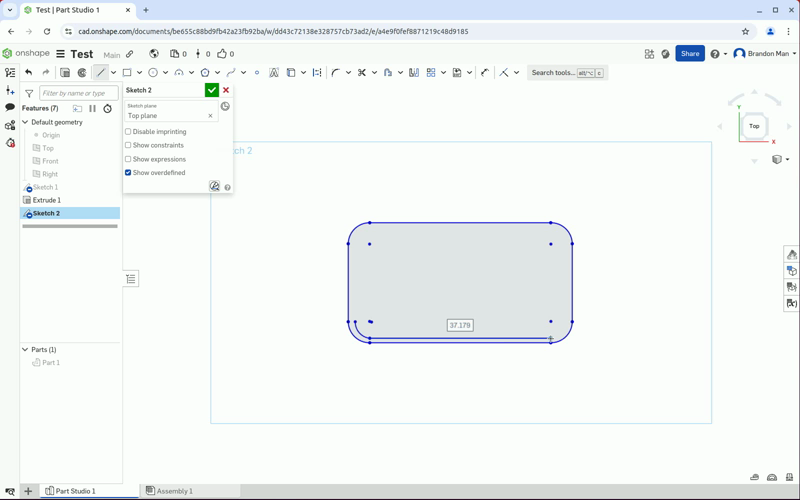
key(esc)
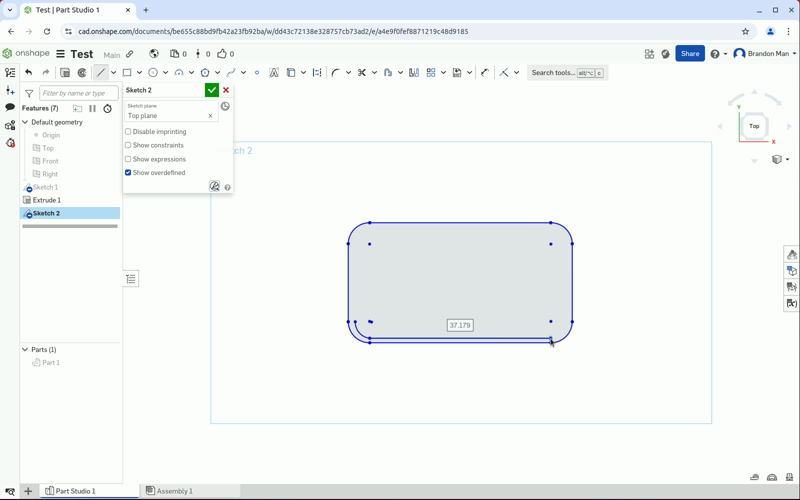
key(a)
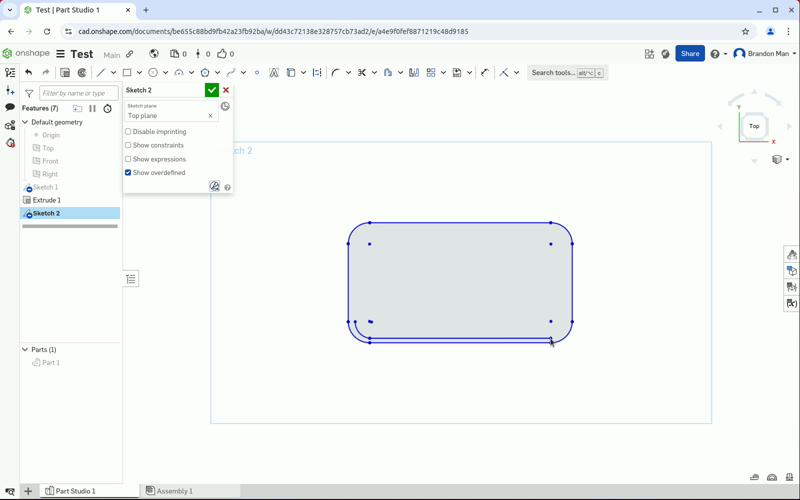
mouse_move(550, 338)
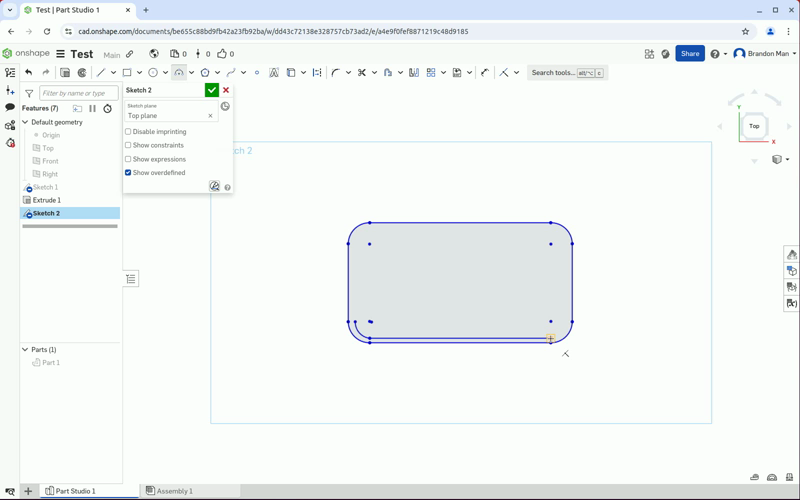
click(550, 338)
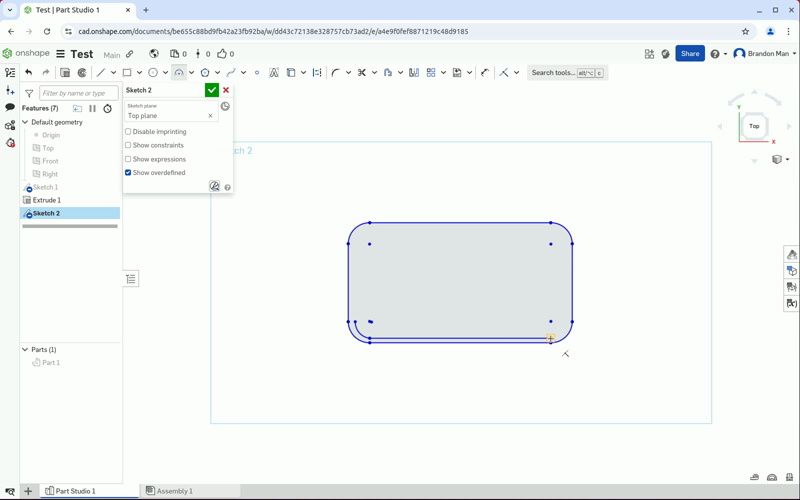
key_down(shift)
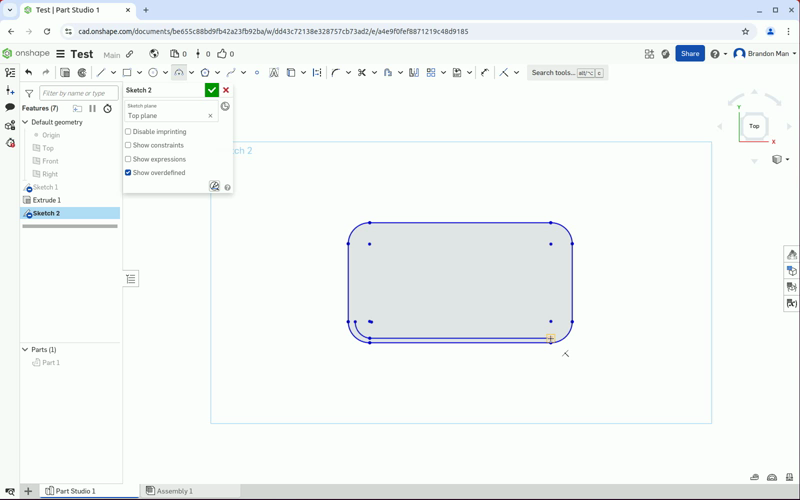
mouse_move(564, 321)
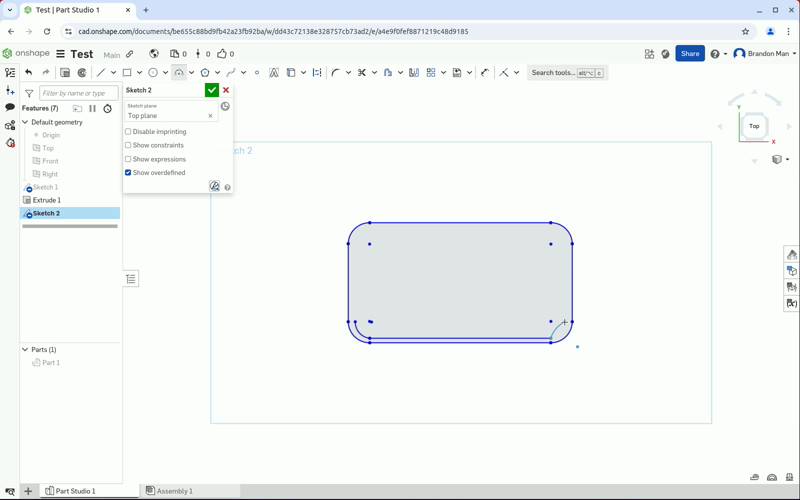
click(564, 321)
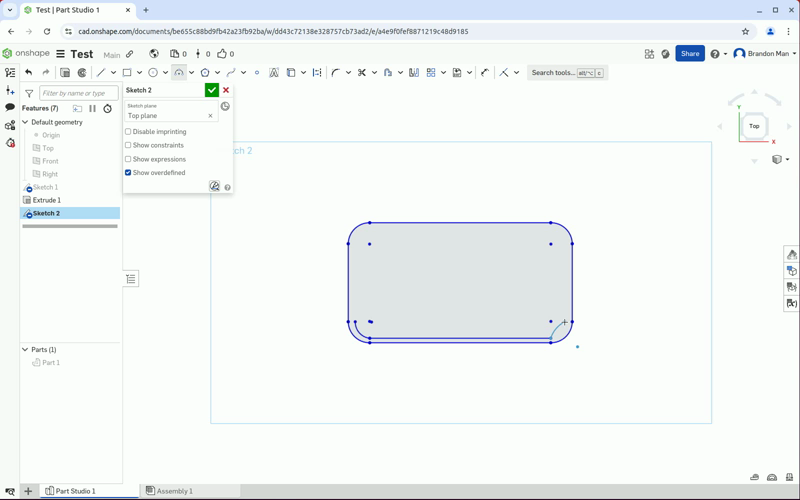
mouse_move(561, 332)
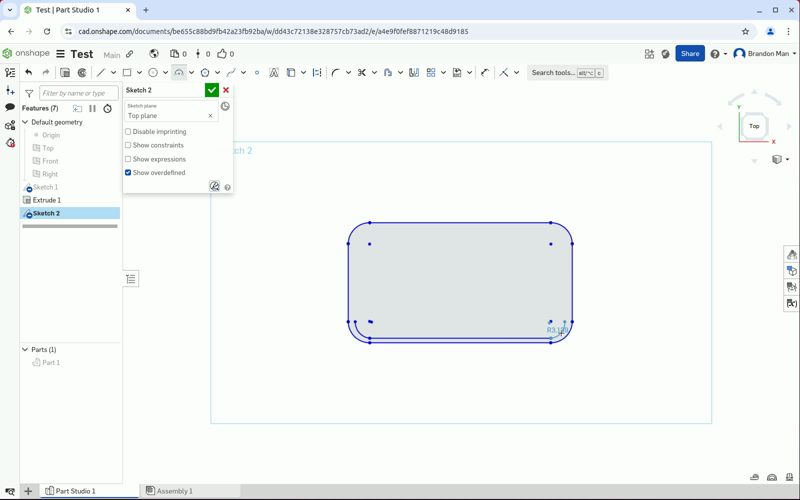
click(561, 332)
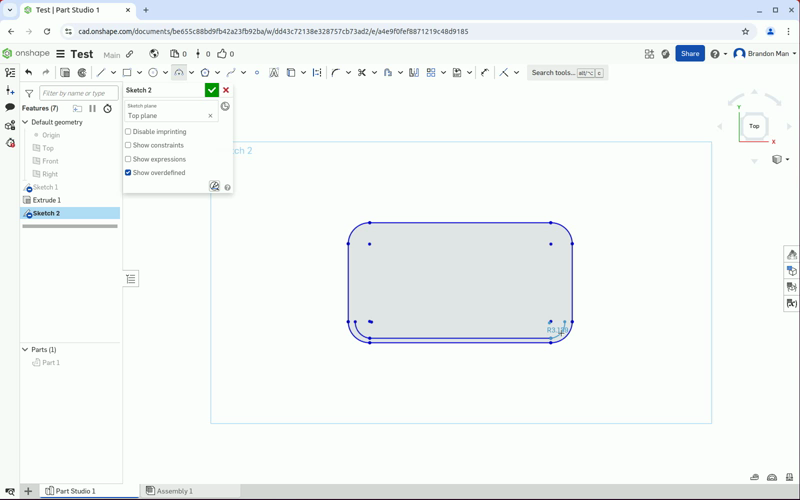
key_up(shift)
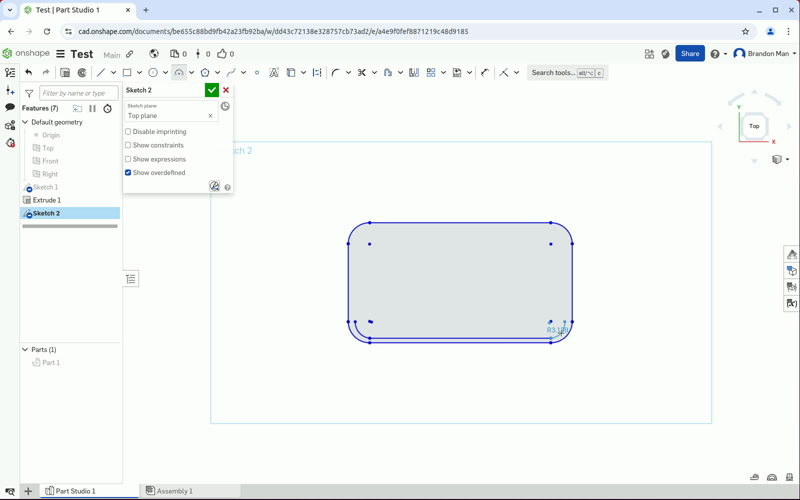
key(esc)
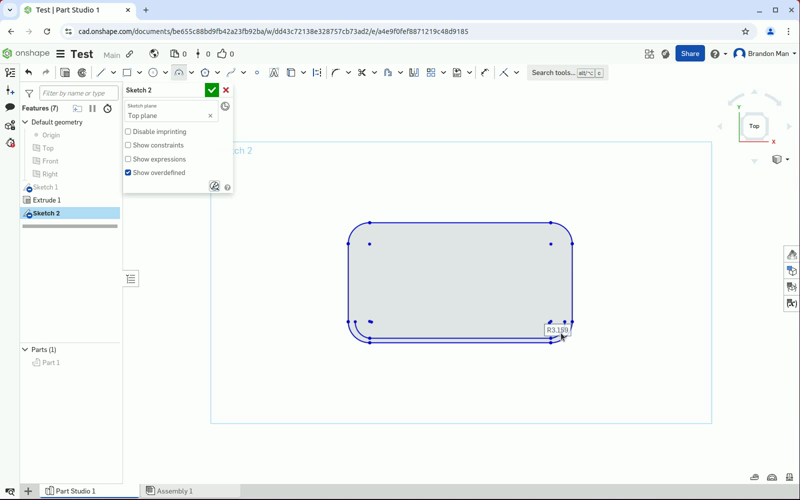
key(l)
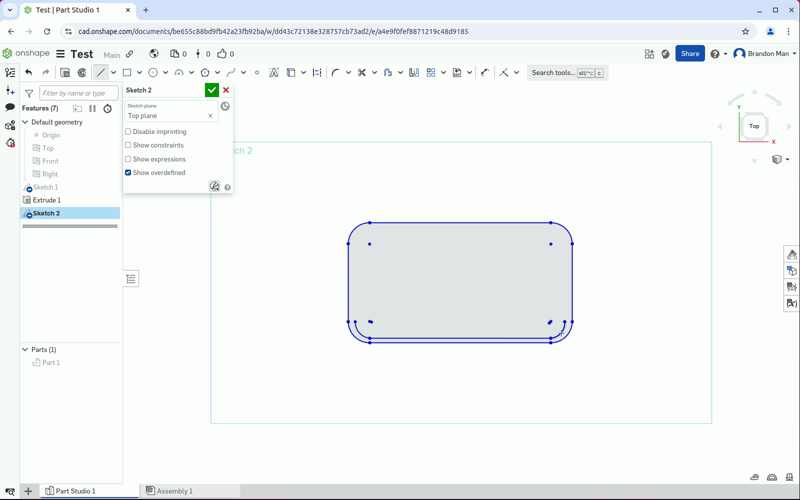
mouse_move(564, 321)
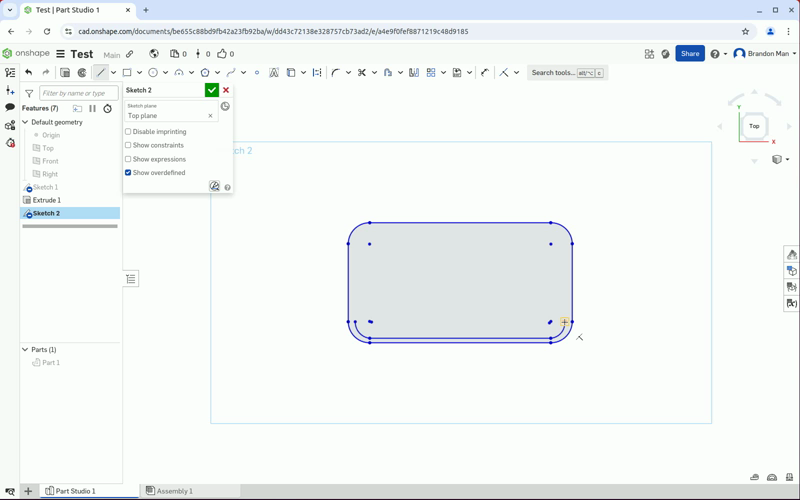
click(564, 321)
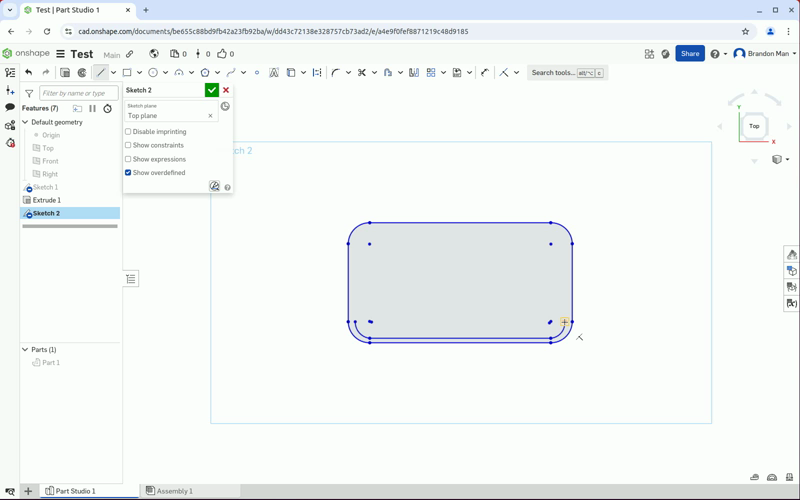
key_down(shift)
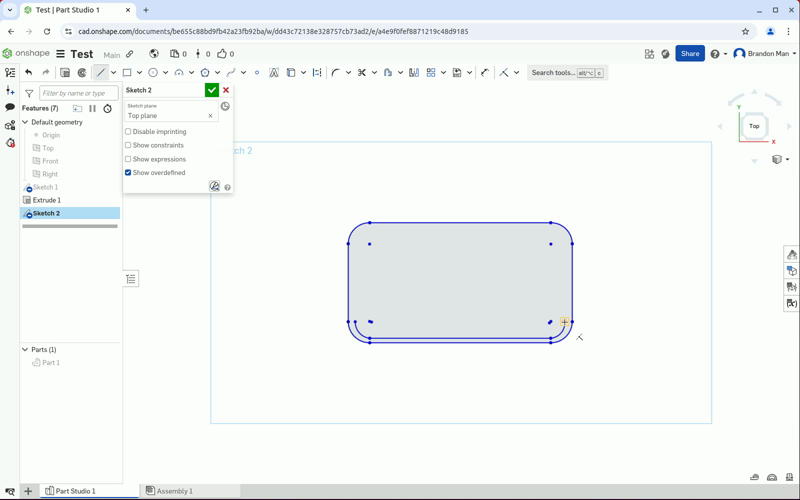
mouse_move(564, 243)
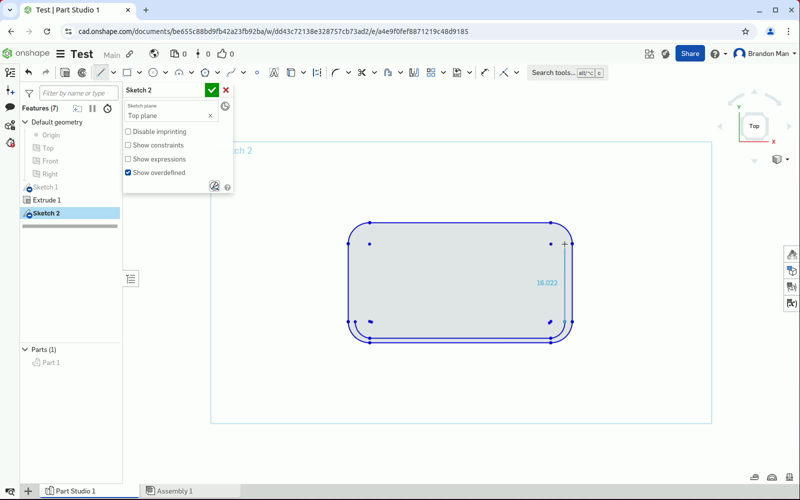
click(564, 243)
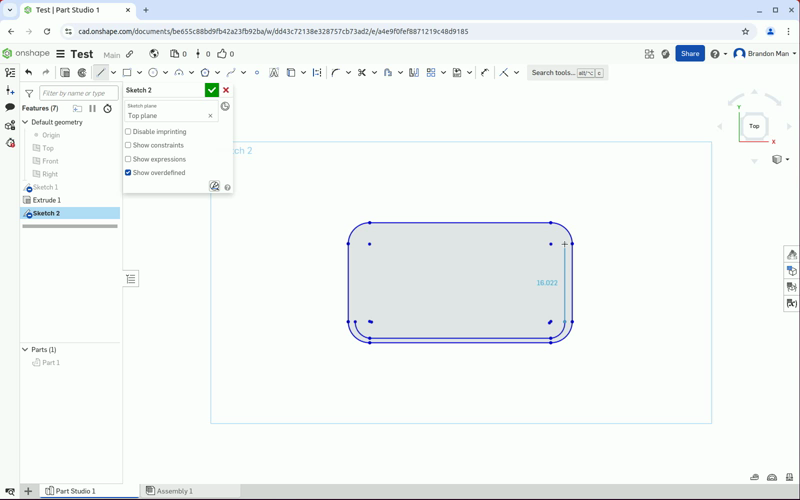
key_up(shift)
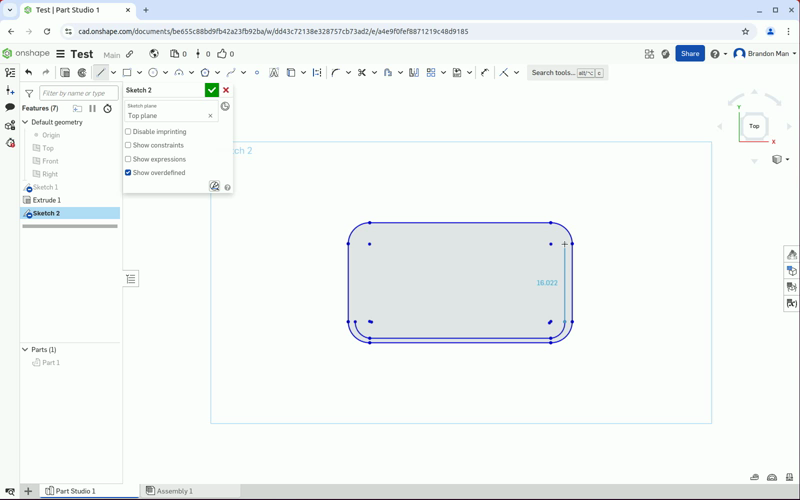
key(esc)
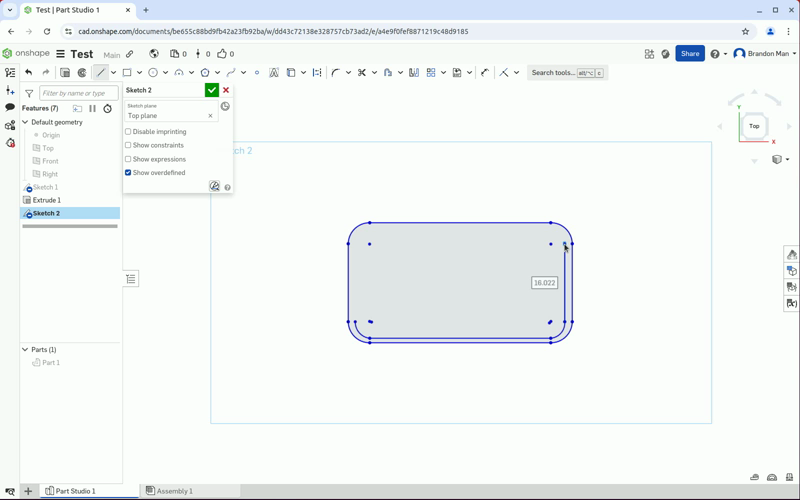
key(a)
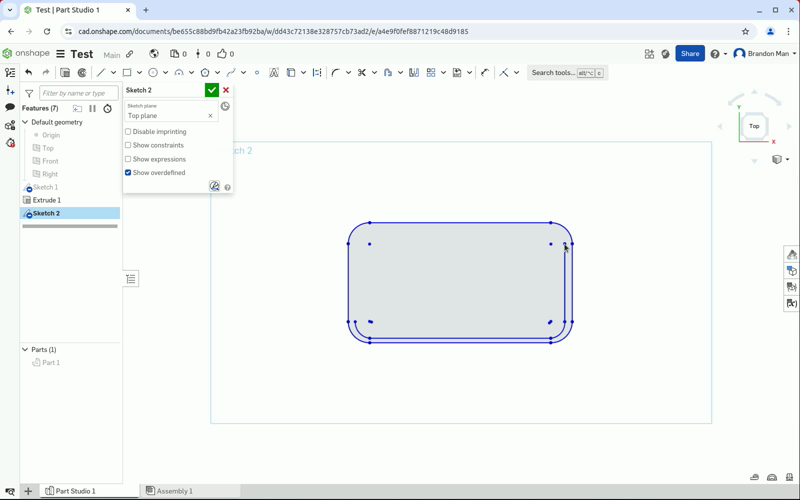
mouse_move(564, 243)
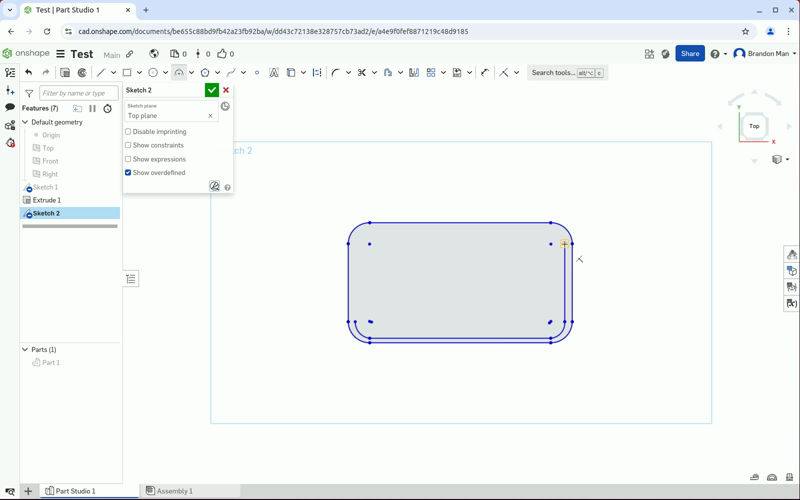
click(564, 243)
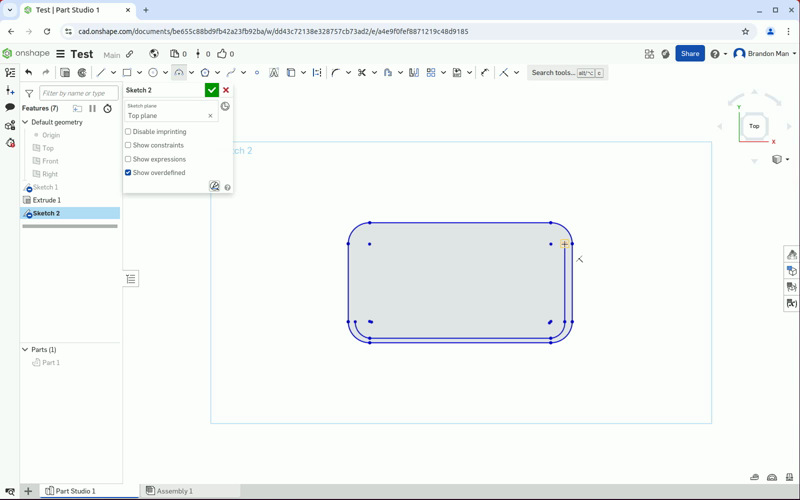
key_down(shift)
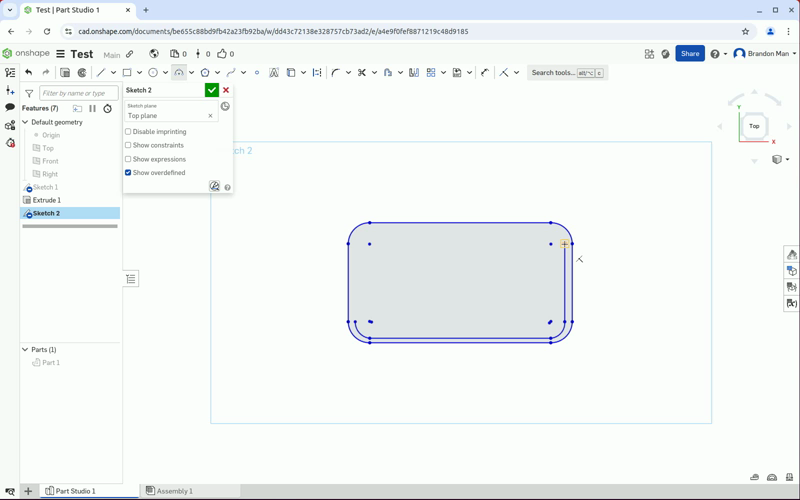
mouse_move(550, 227)
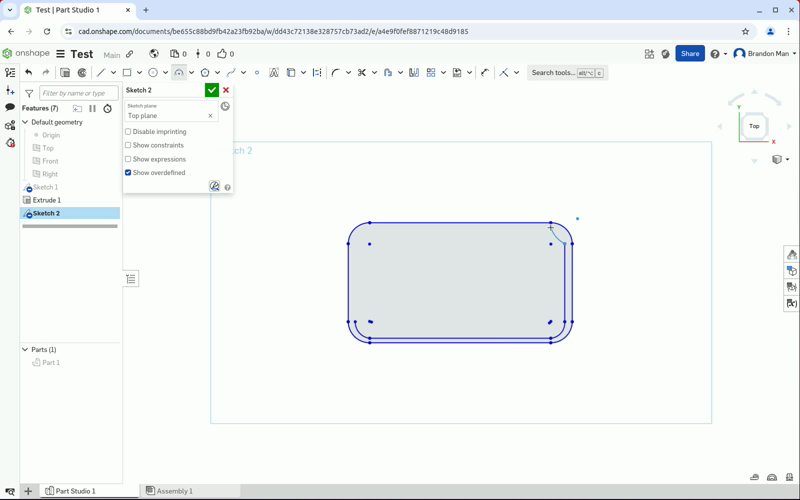
click(550, 227)
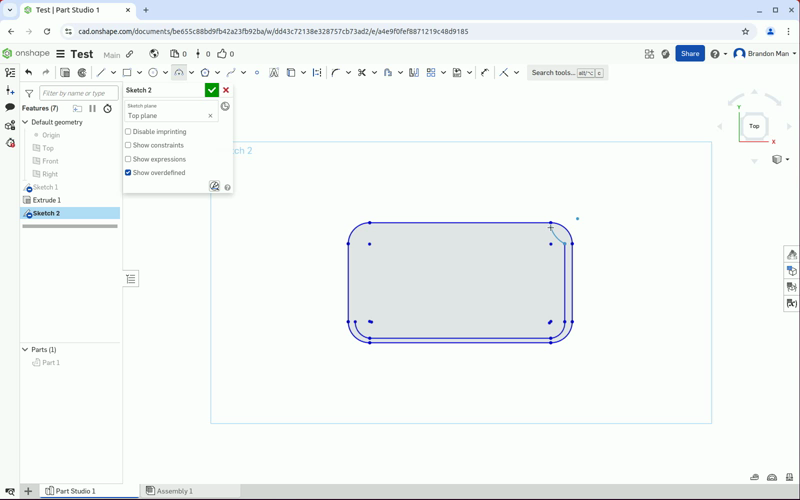
mouse_move(561, 232)
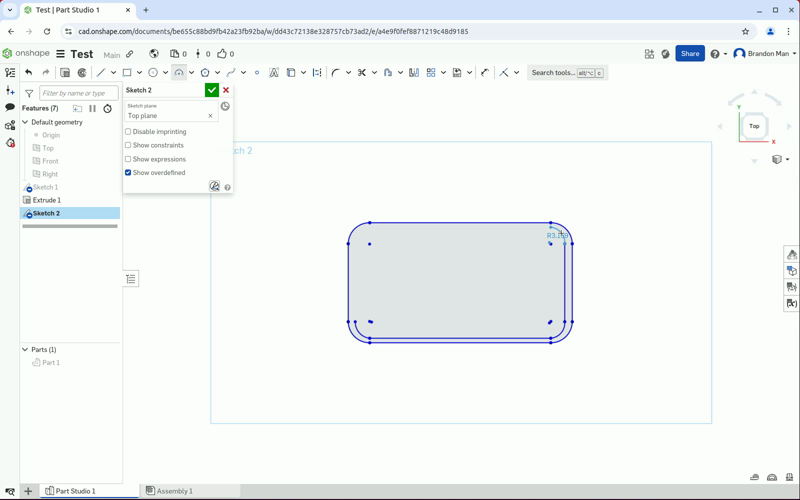
click(561, 232)
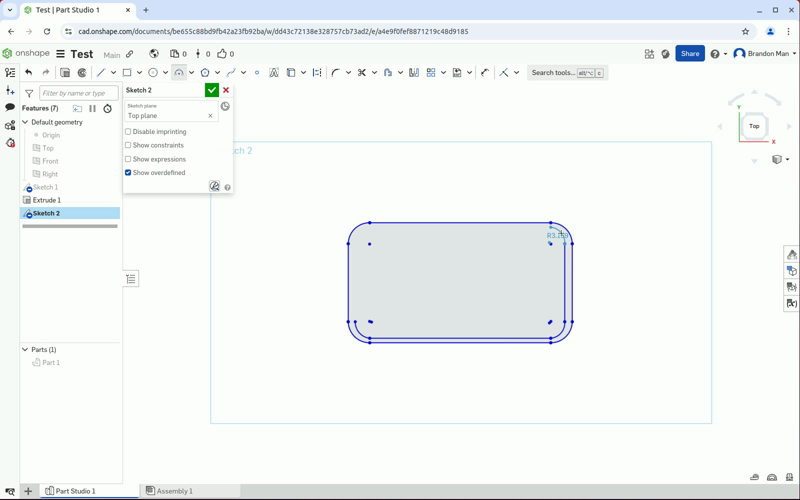
key_up(shift)
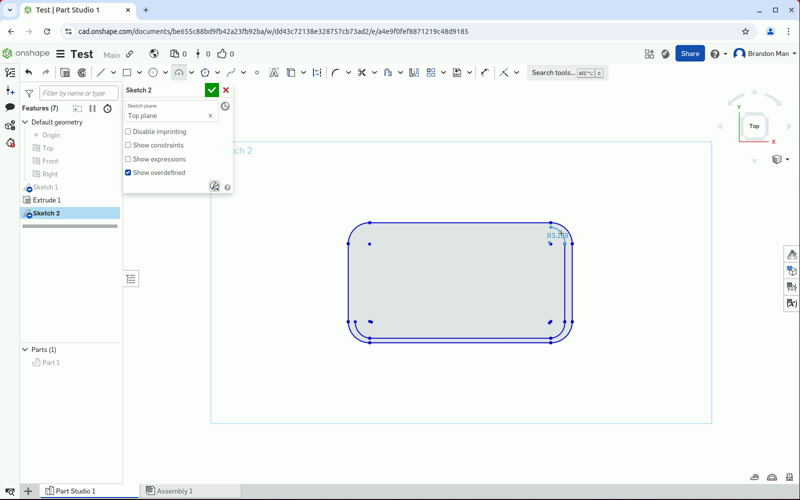
key(esc)
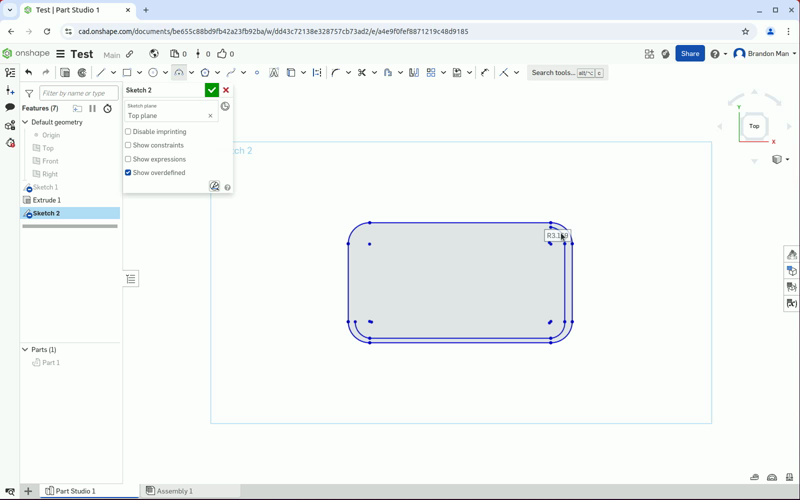
key(l)
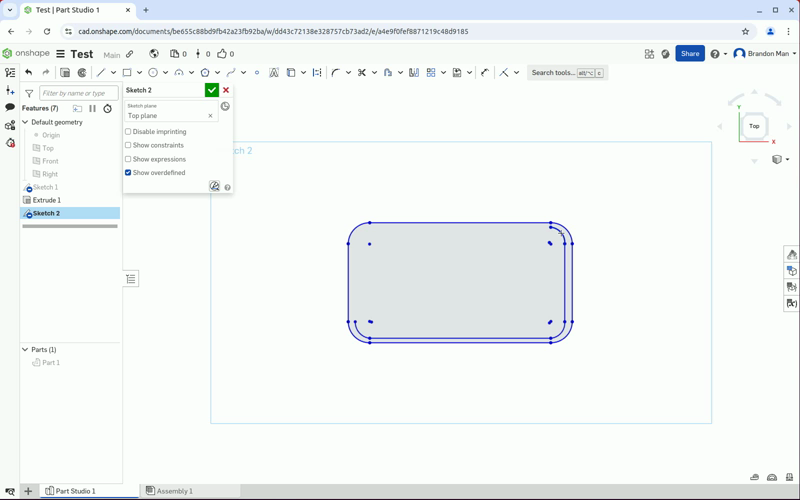
mouse_move(550, 227)
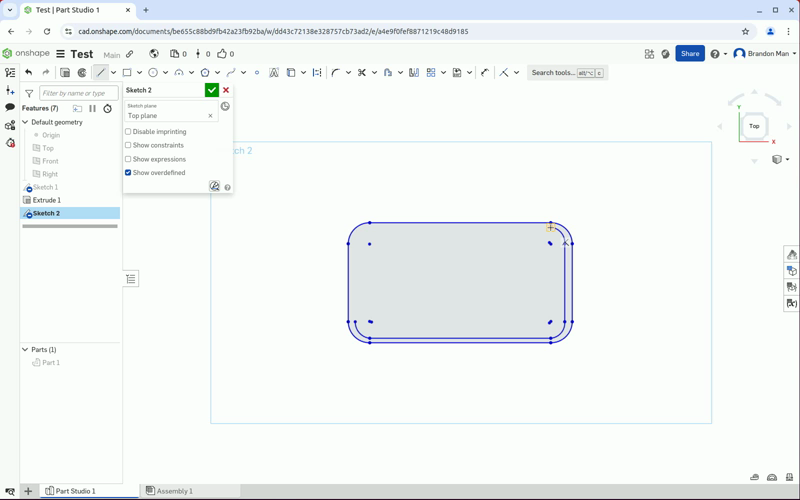
click(550, 227)
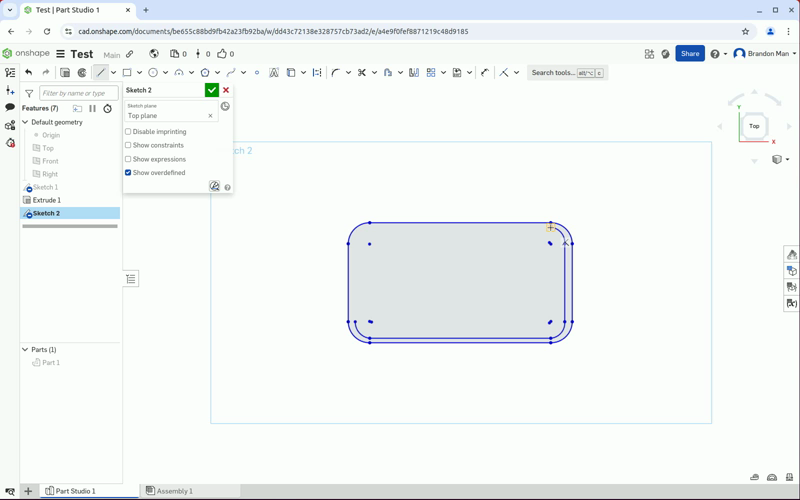
key_down(shift)
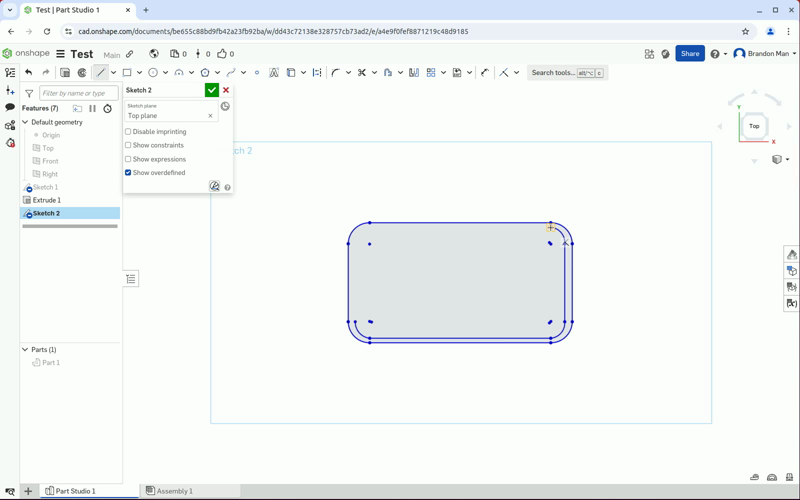
mouse_move(369, 227)
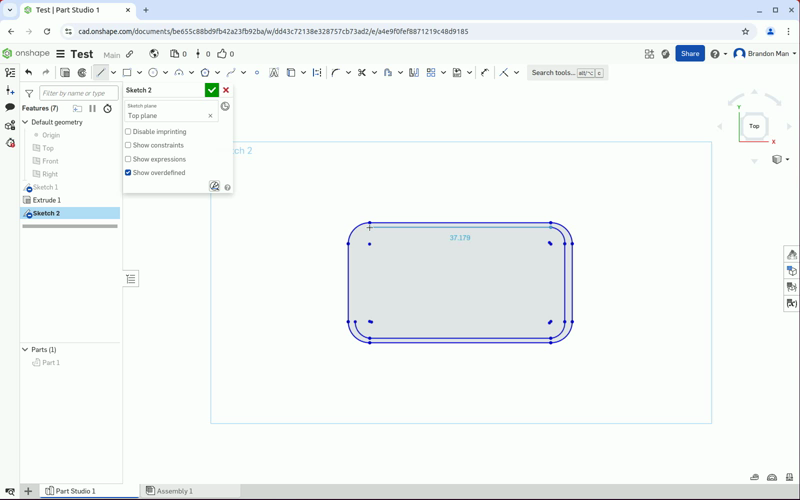
click(369, 227)
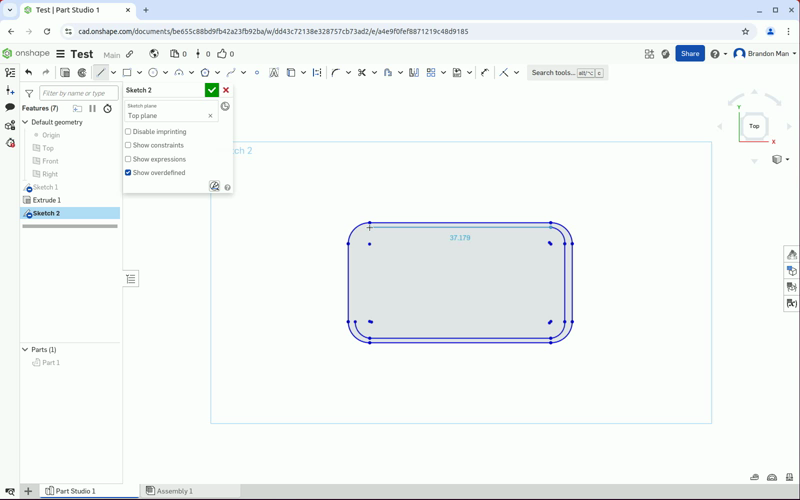
key_up(shift)
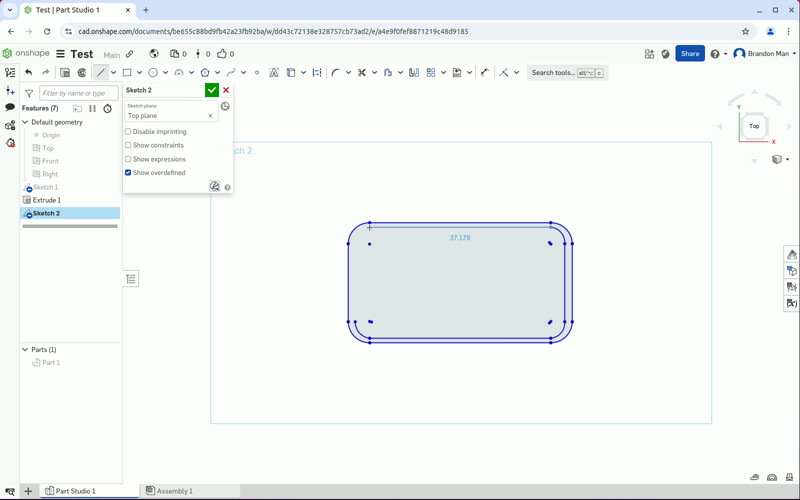
key(esc)
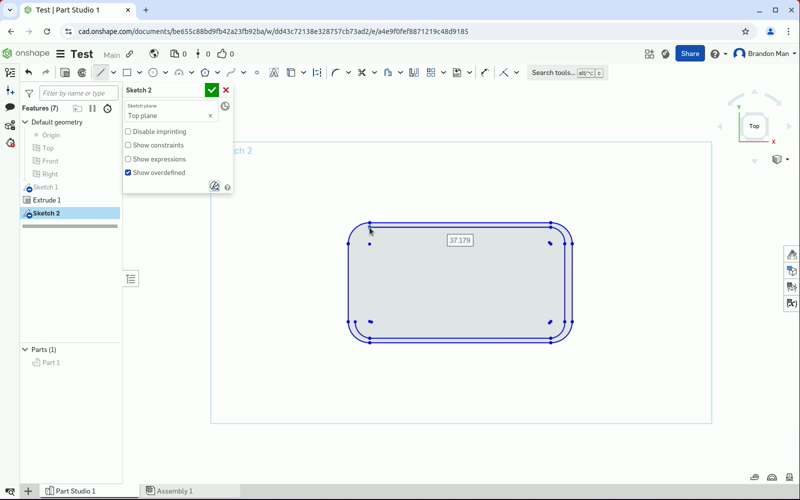
key(a)
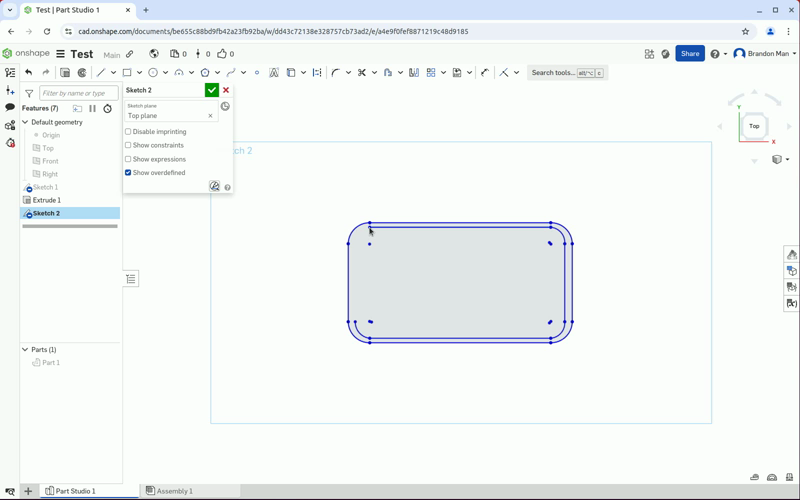
mouse_move(369, 227)
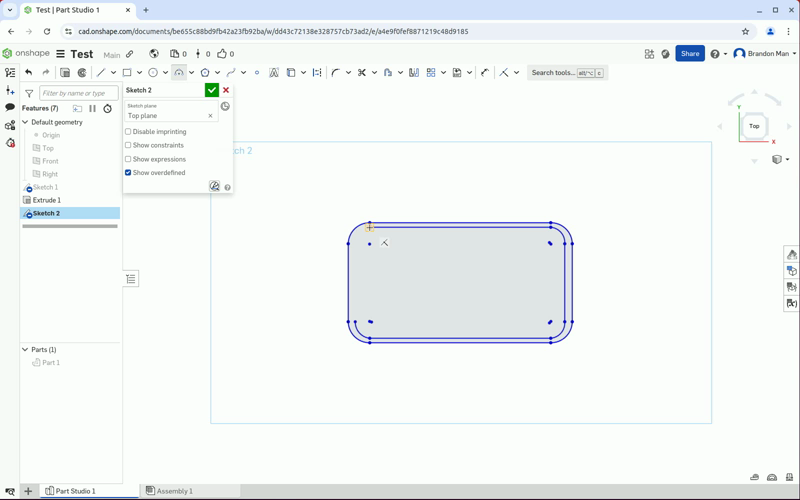
click(369, 227)
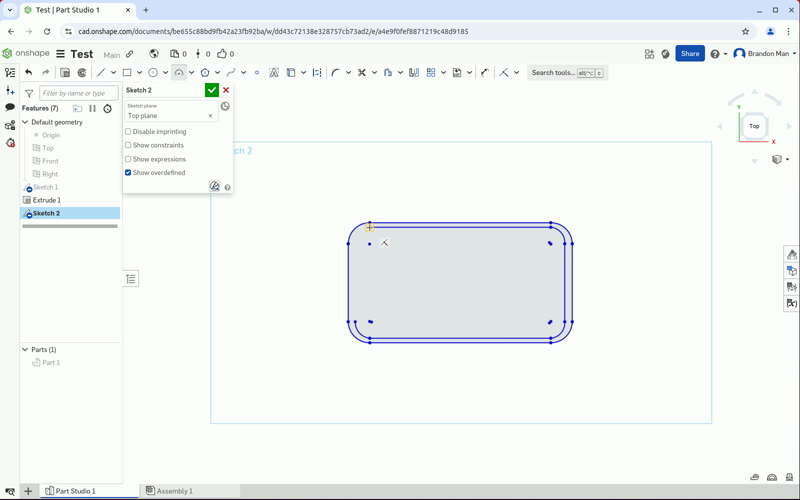
key_down(shift)
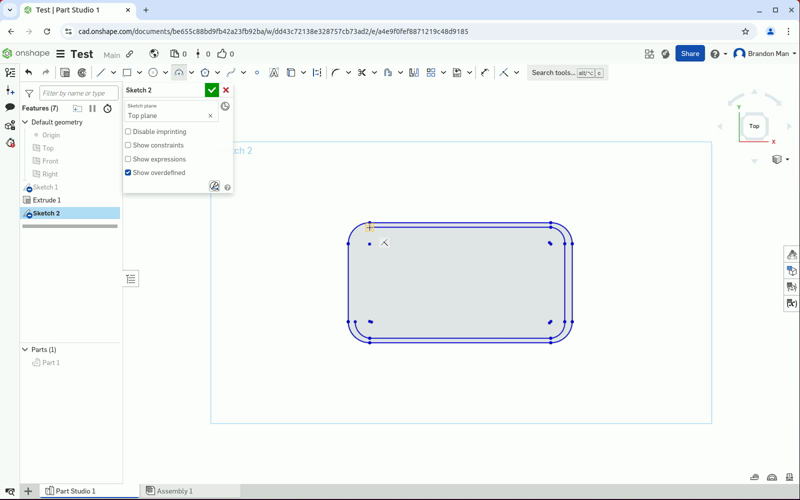
mouse_move(355, 243)
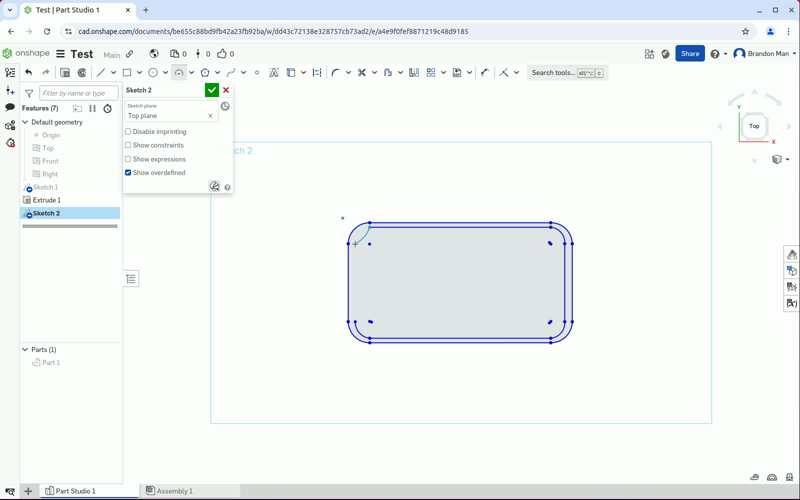
click(355, 243)
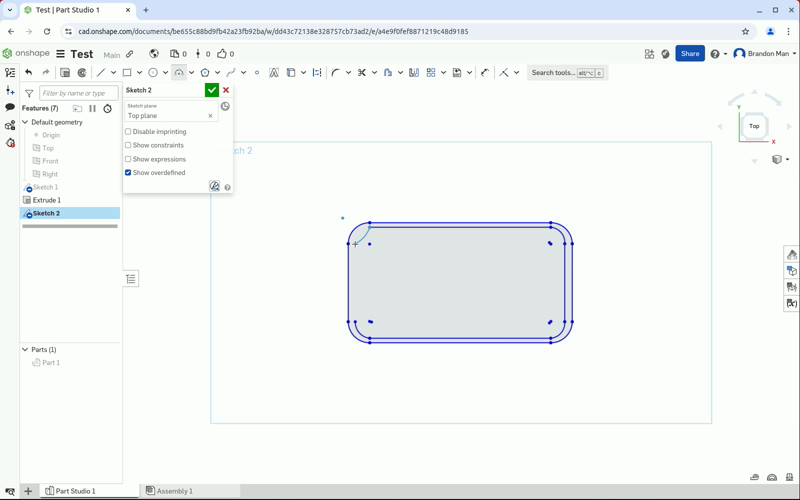
mouse_move(359, 232)
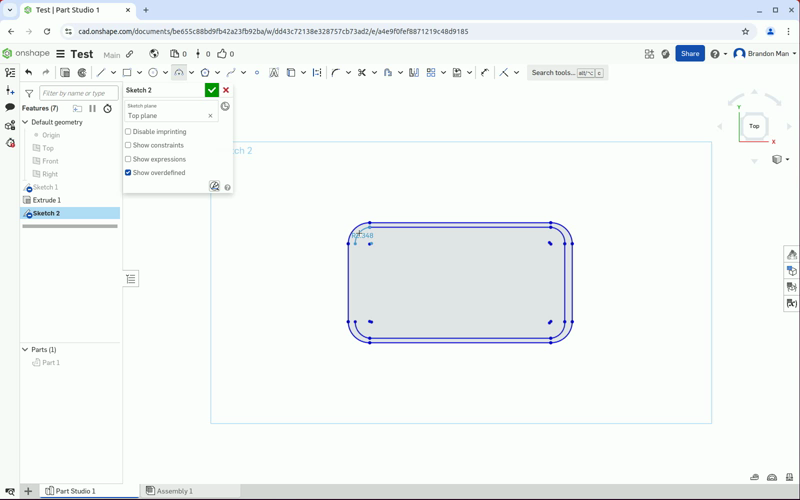
click(359, 232)
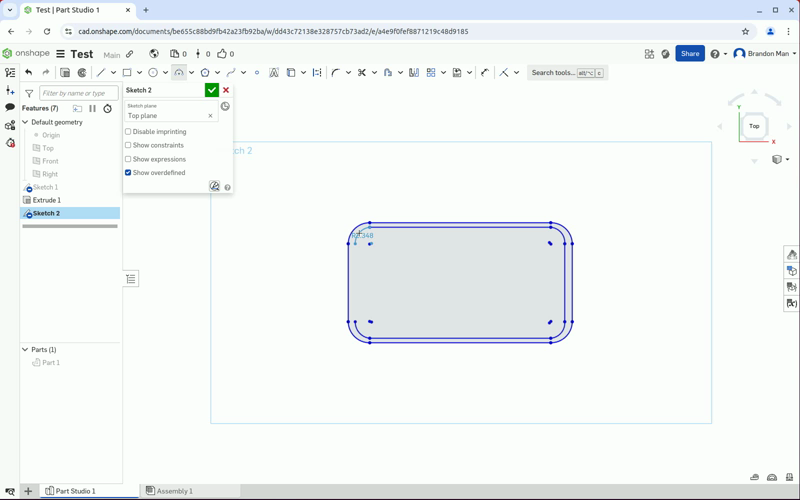
key_up(shift)
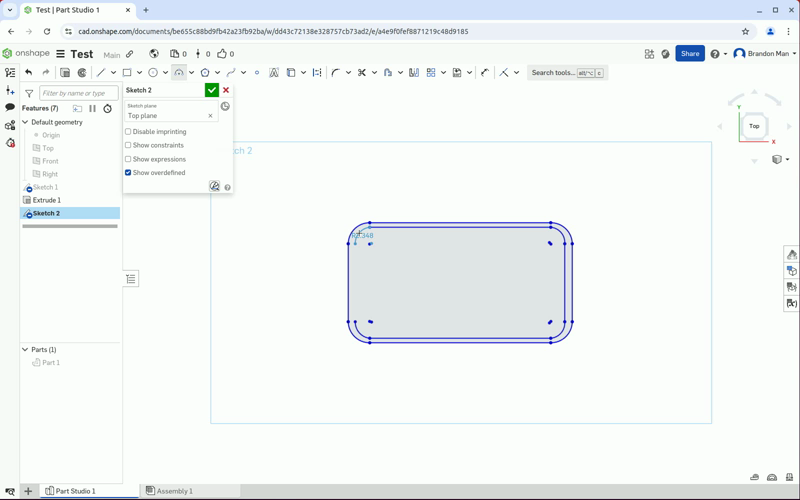
key(esc)
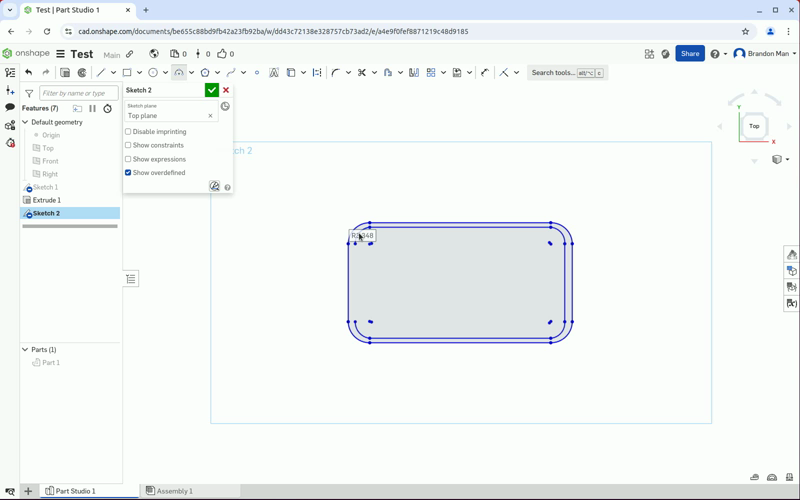
key(l)
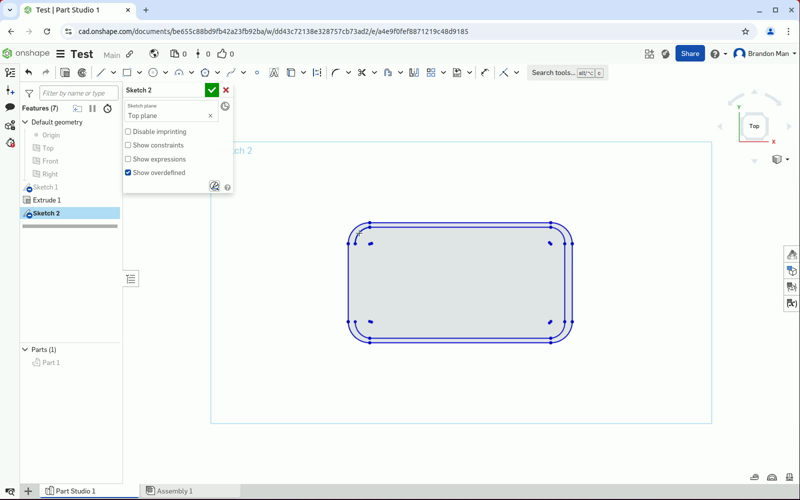
mouse_move(355, 243)
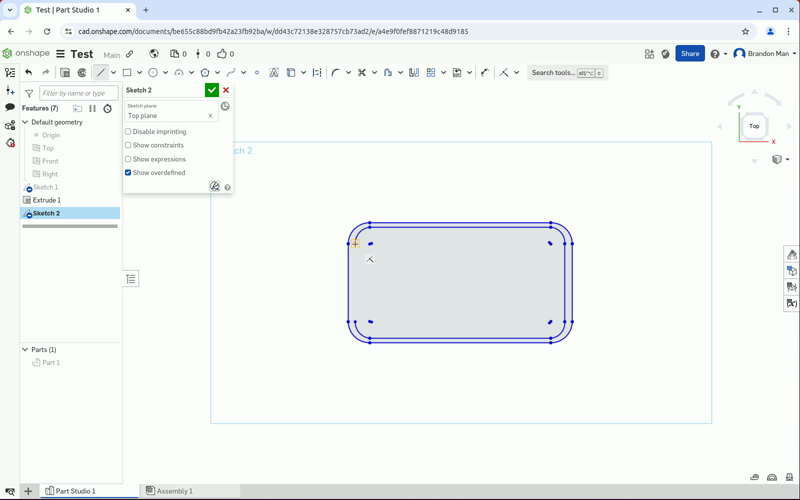
click(355, 243)
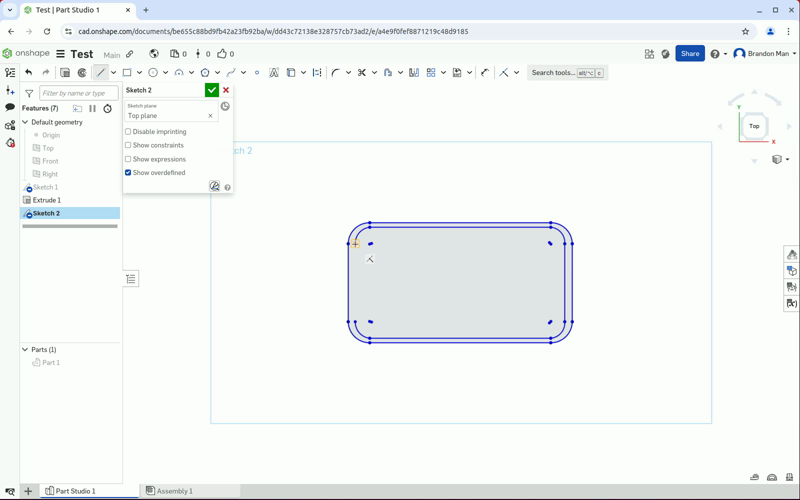
key_down(shift)
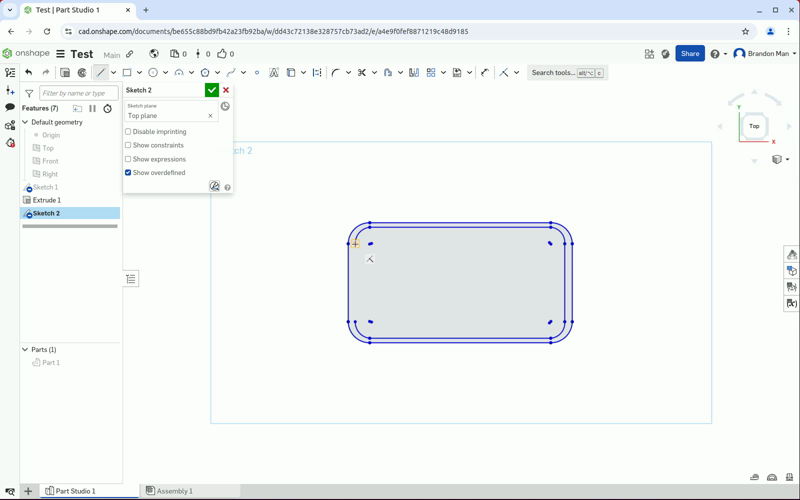
mouse_move(355, 321)
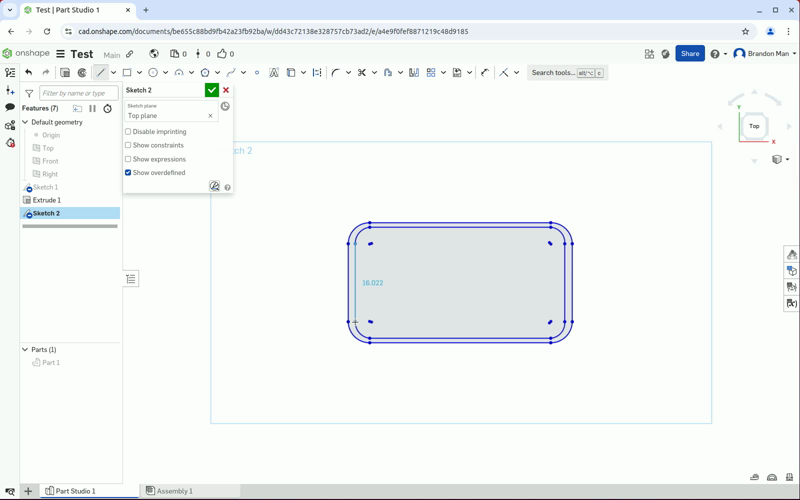
key_up(shift)
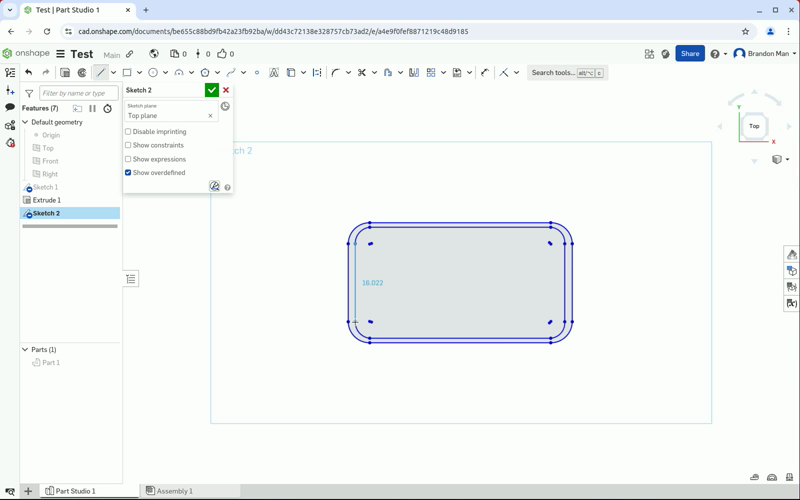
click(355, 321)
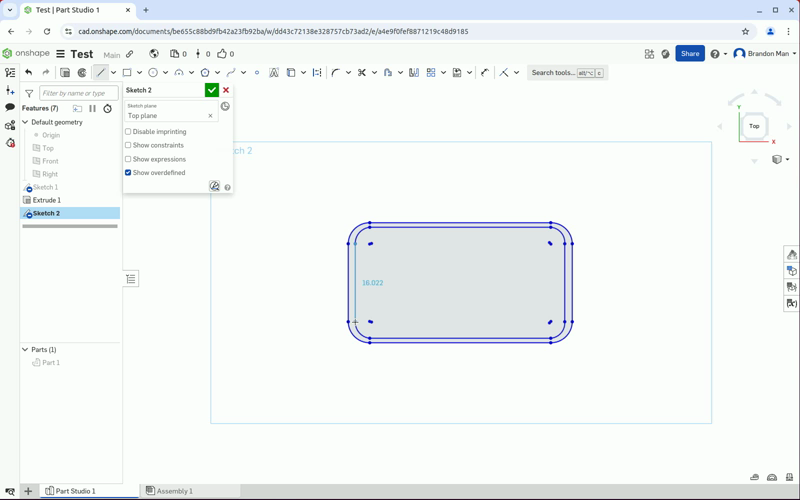
key(esc)
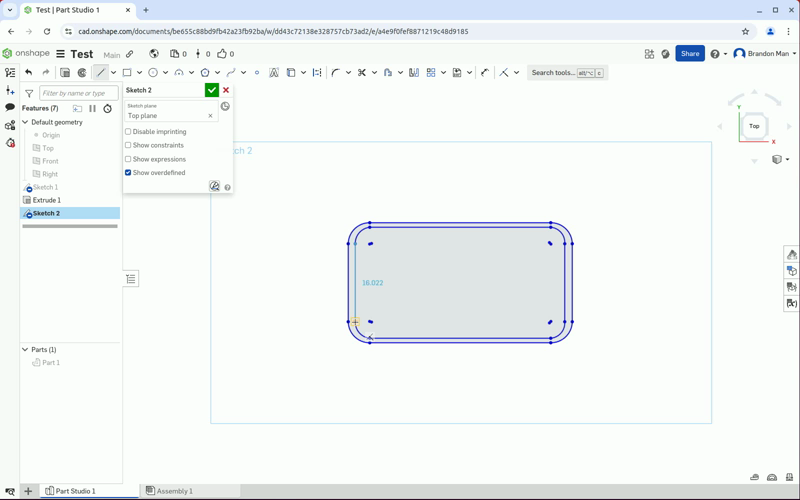
mouse_move(350, 283)
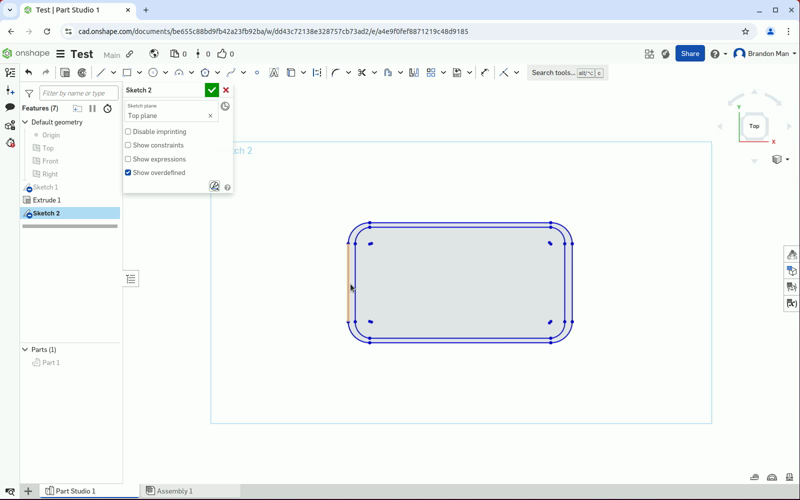
click(350, 283)
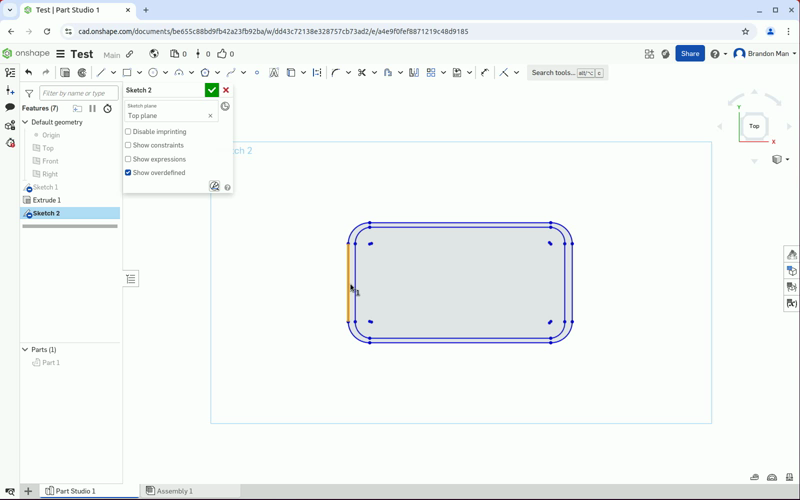
mouse_move(73, 352)
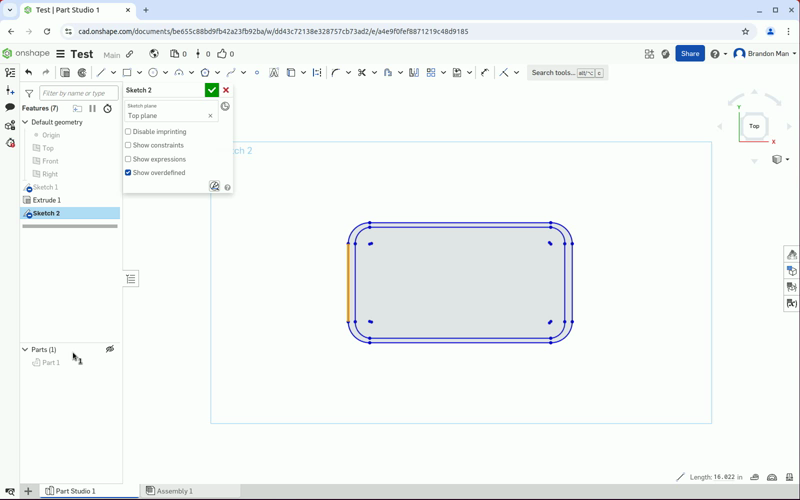
key(shift+y)
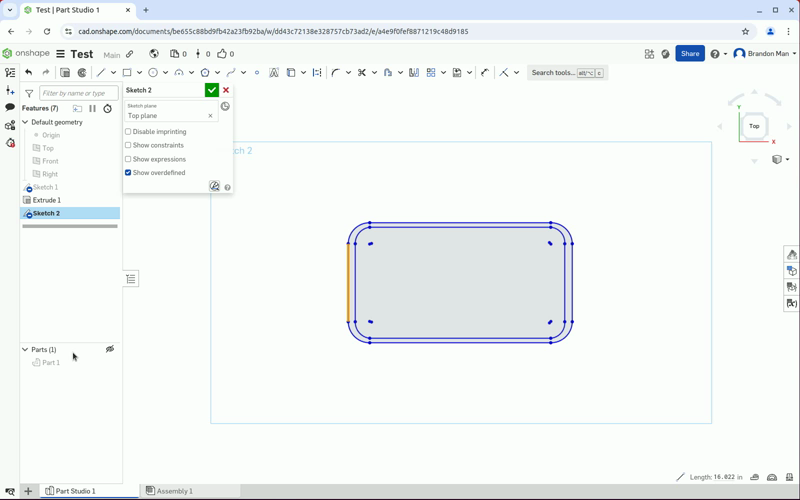
key(shift+e)
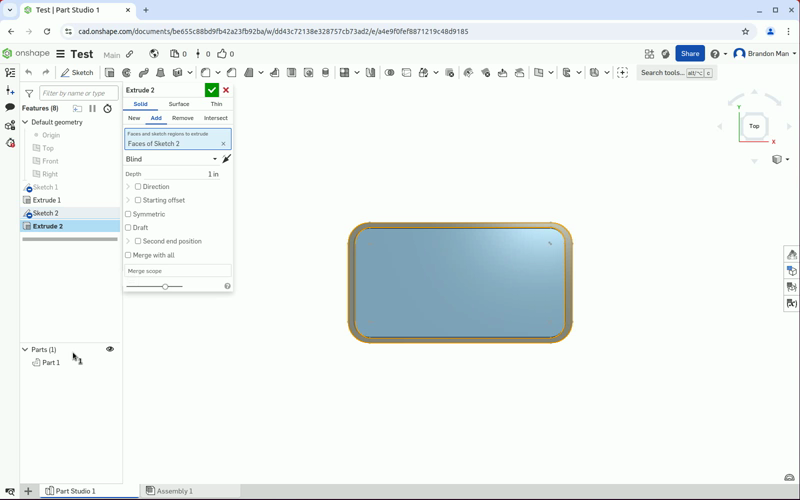
mouse_move(143, 106)
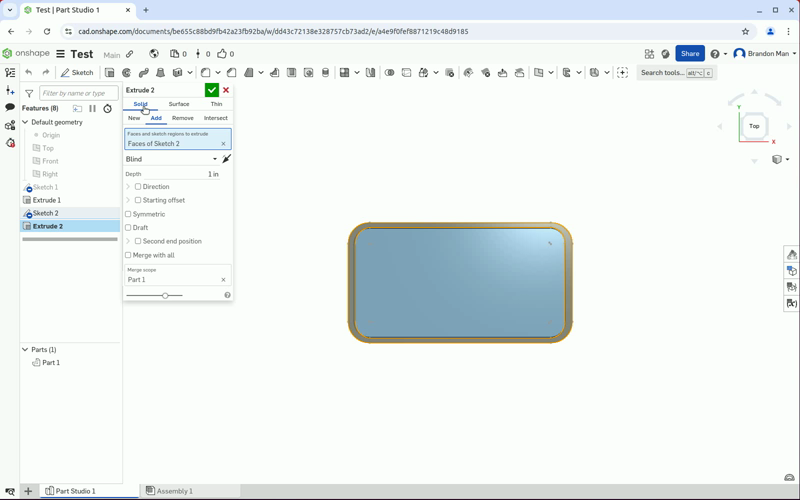
click(143, 106)
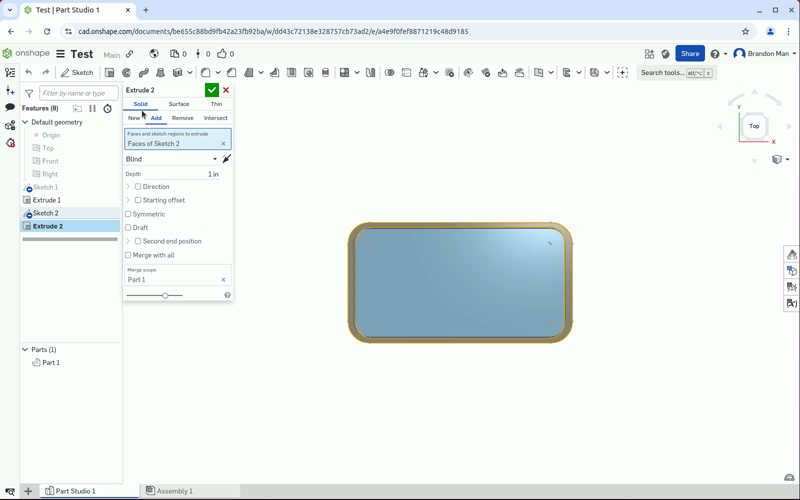
mouse_move(137, 120)
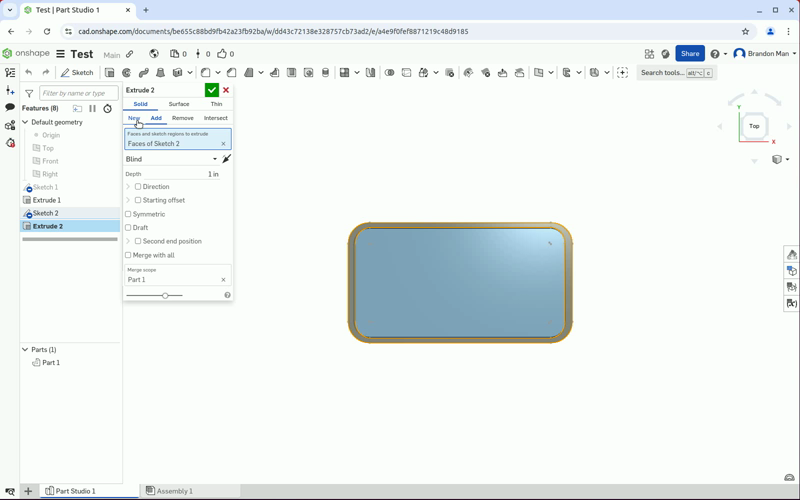
click(137, 120)
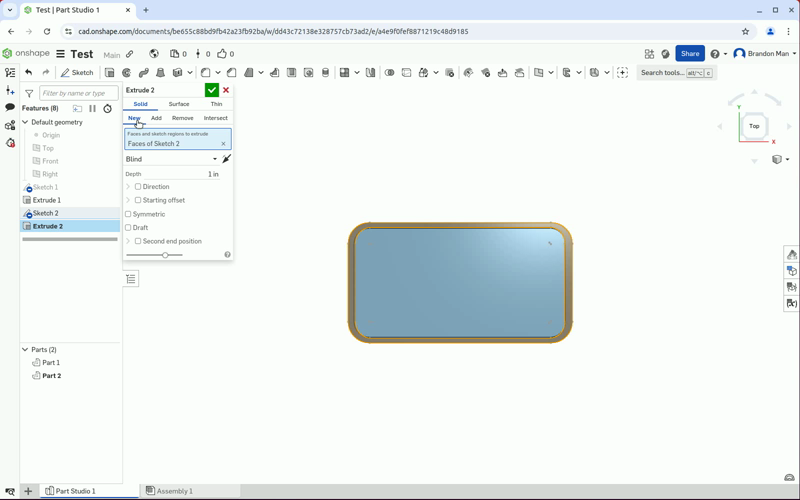
key(tab, 4)
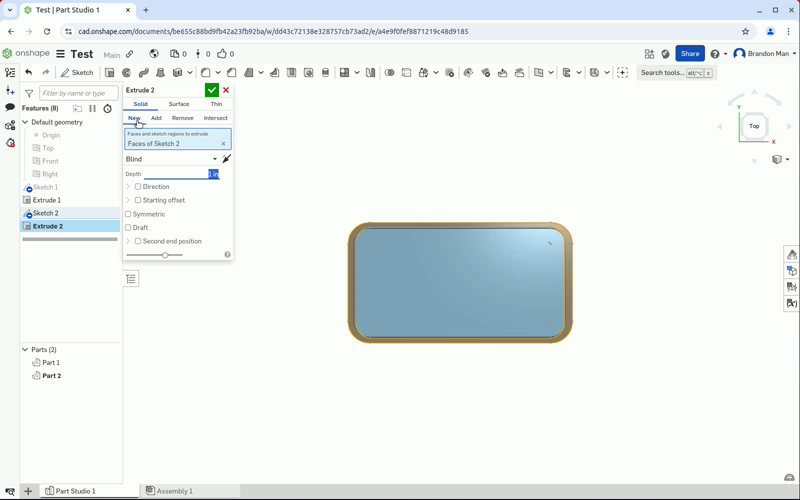
text(3.851)
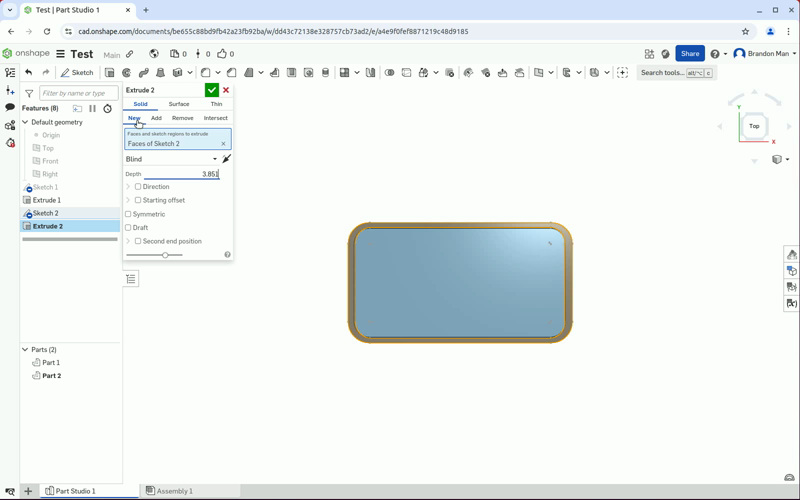
key(enter)
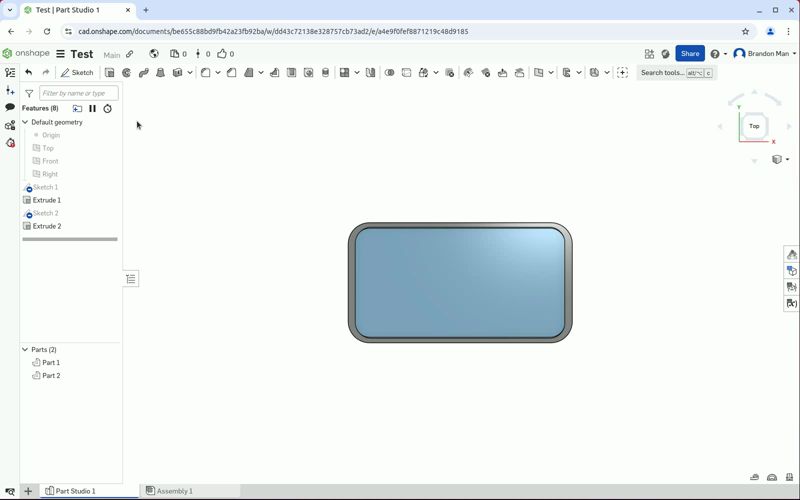
key(shift+h)
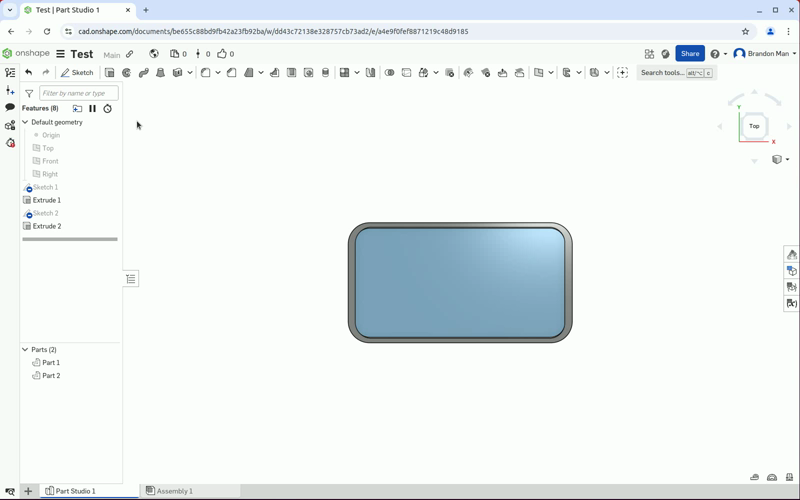
key(shift+h)
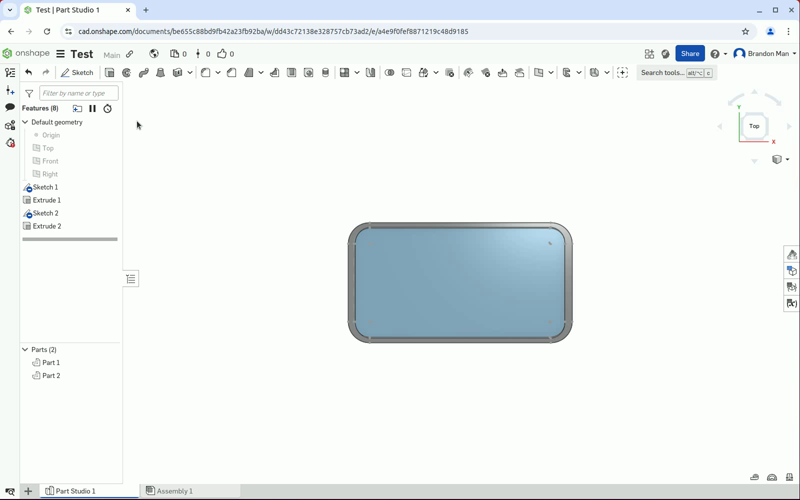
key(shift+7)
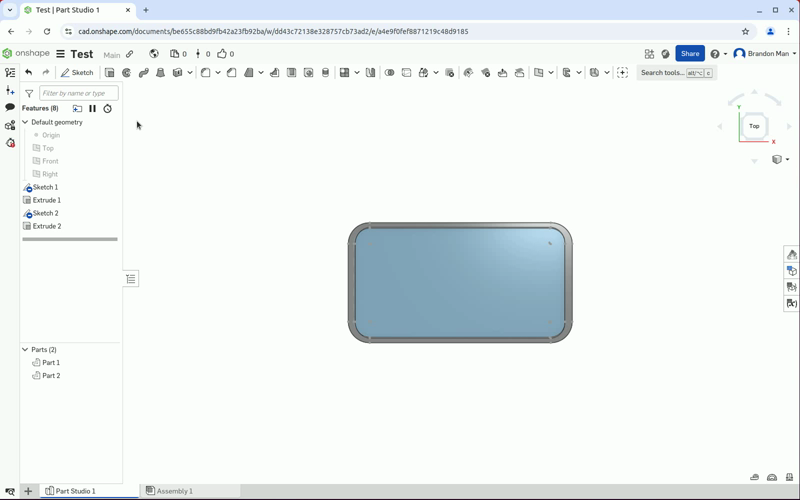
key(up, 3)
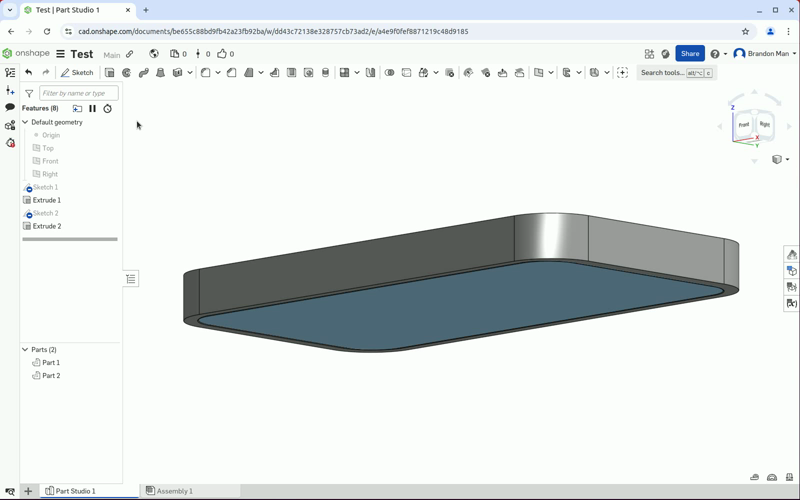
key(left, 3)
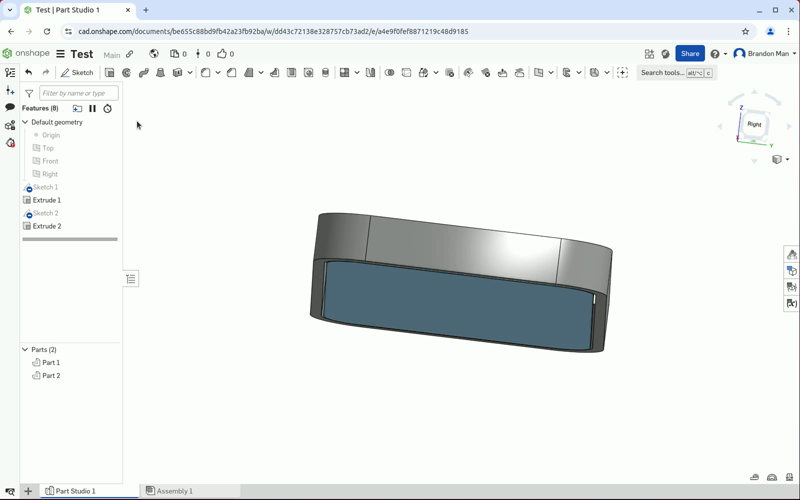
key(right, 3)
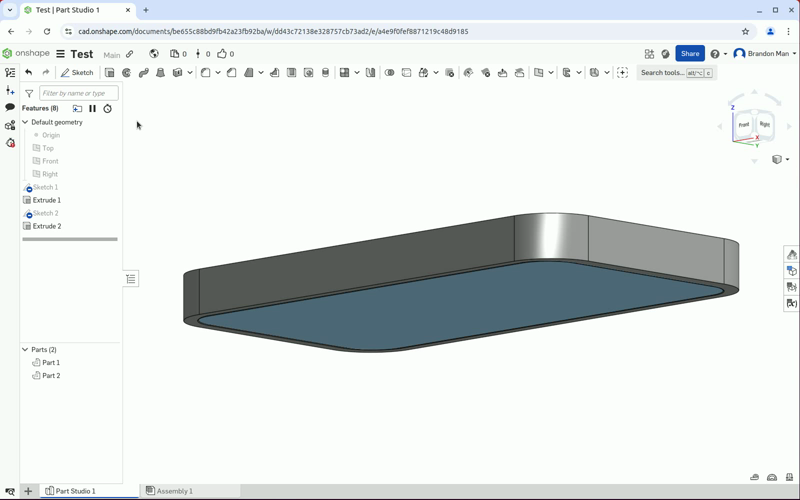
key(down, 3)
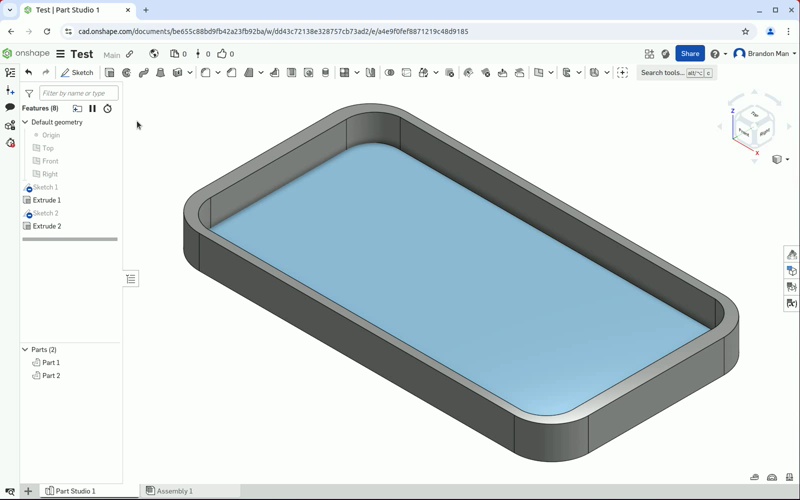
mouse_move(73, 189)
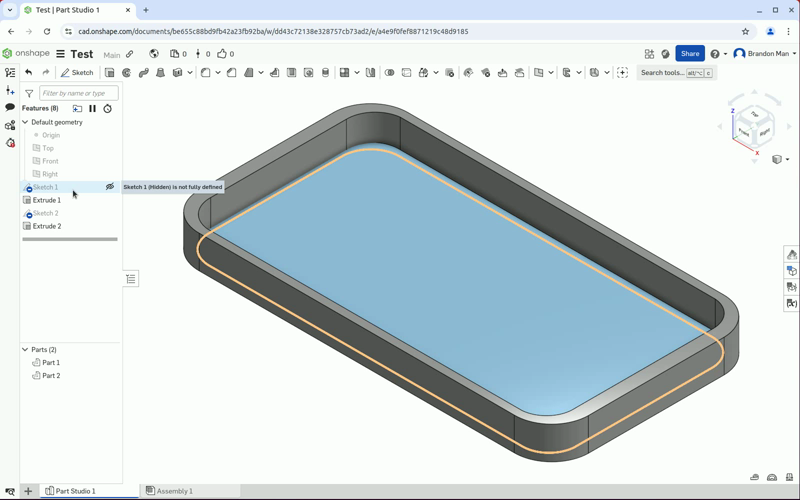
click(73, 189)